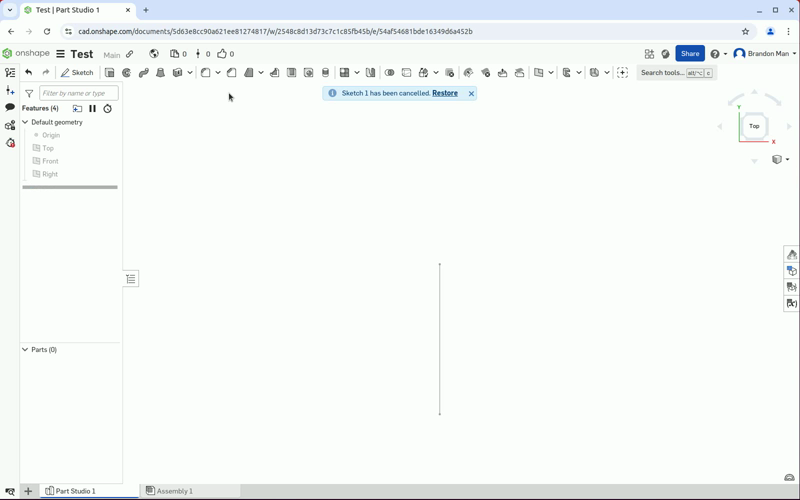
key(shift+h)
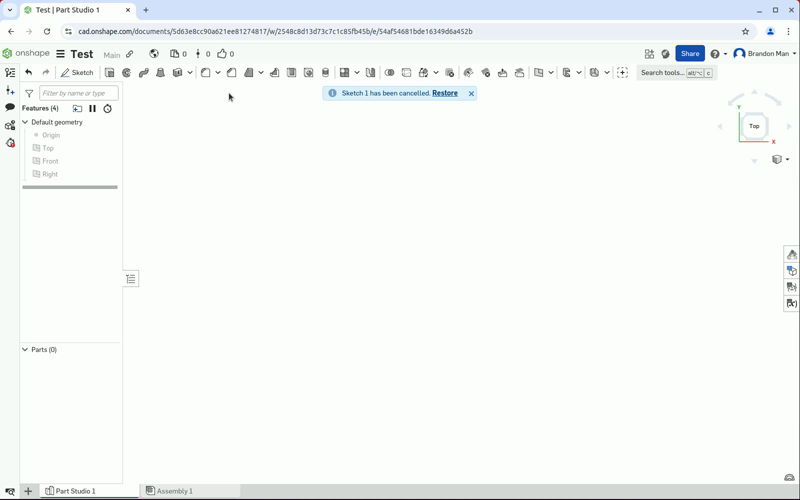
mouse_move(73, 352)
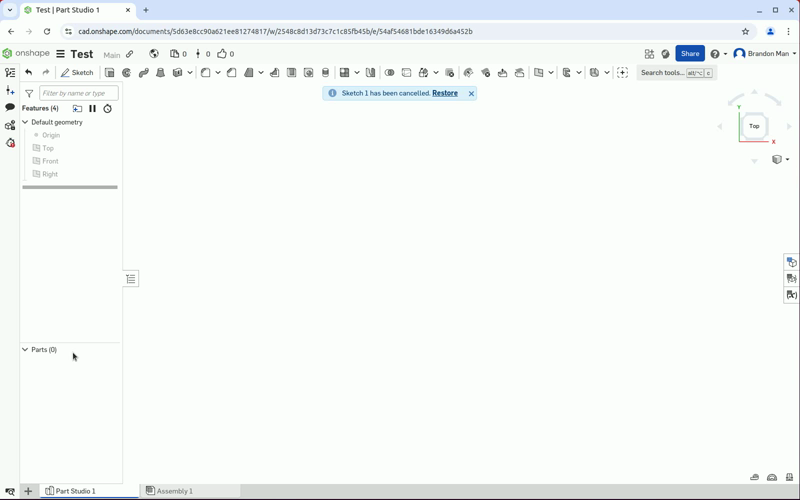
key(y)
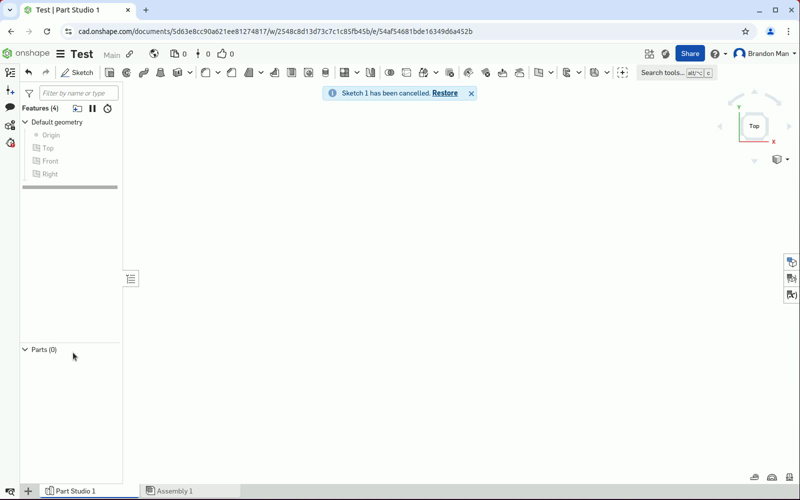
key(shift+p)
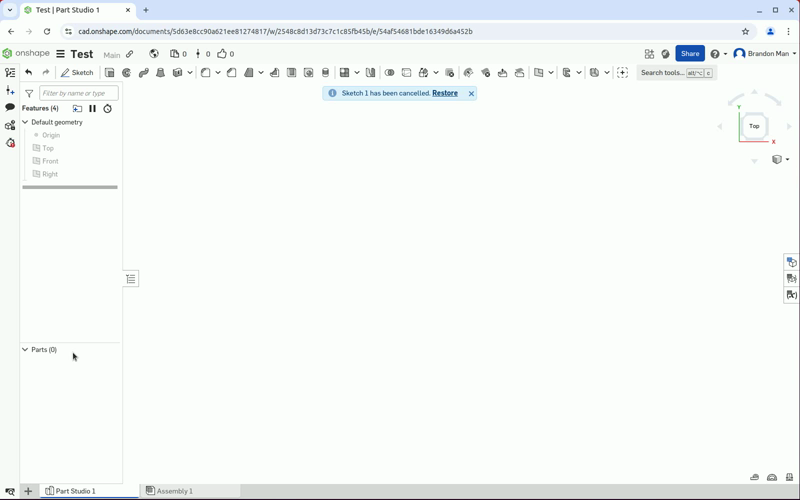
key(space)
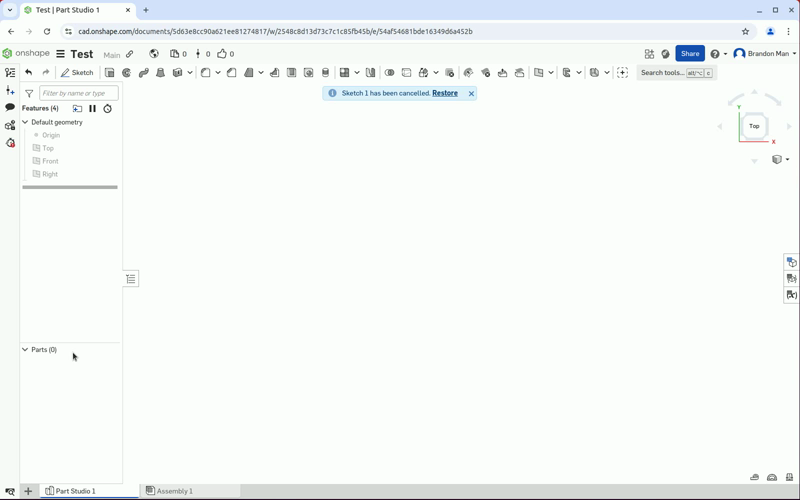
key_down(shift)
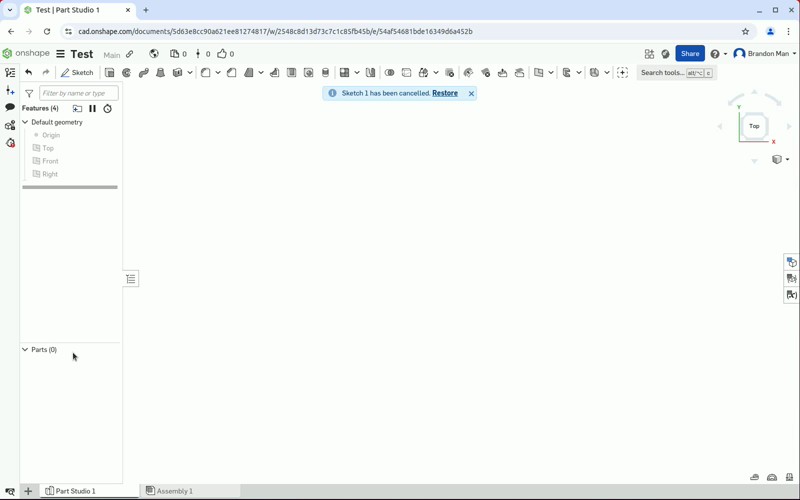
key(up)
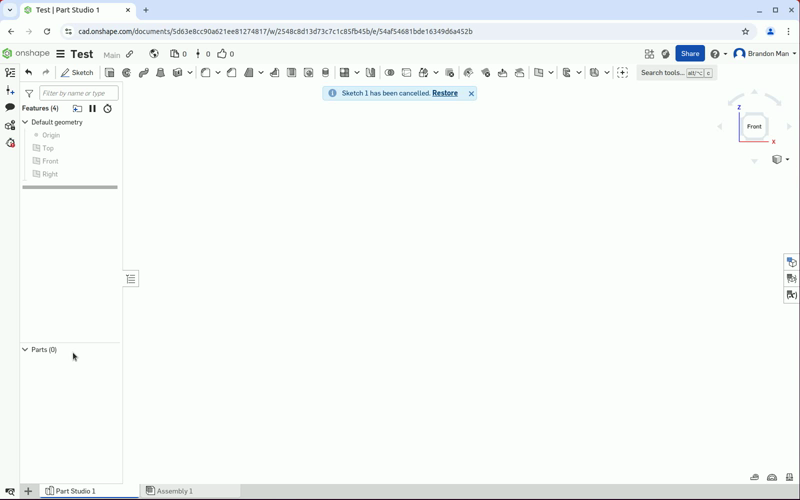
key_up(shift)
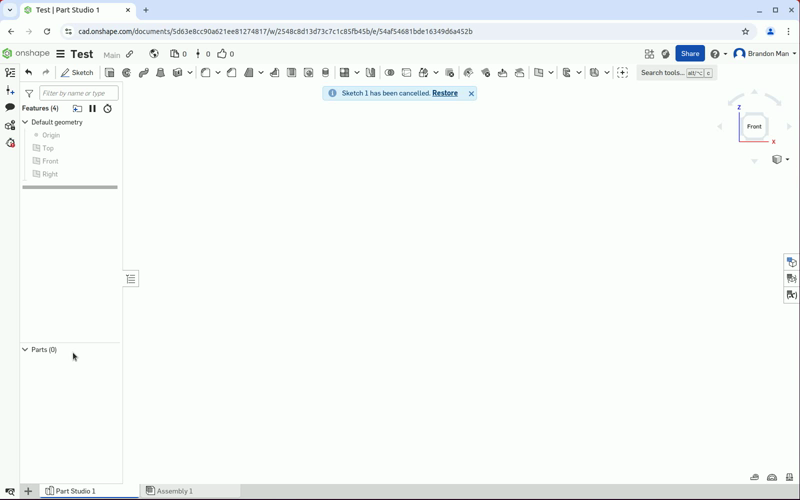
mouse_move(73, 352)
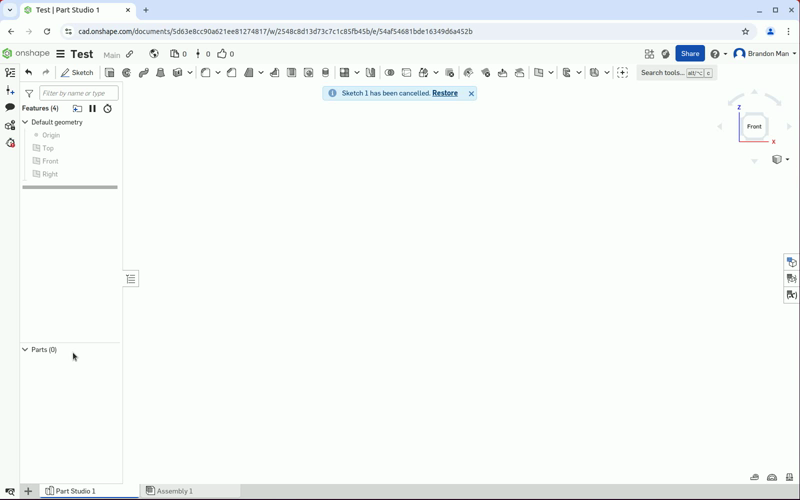
key(shift+y)
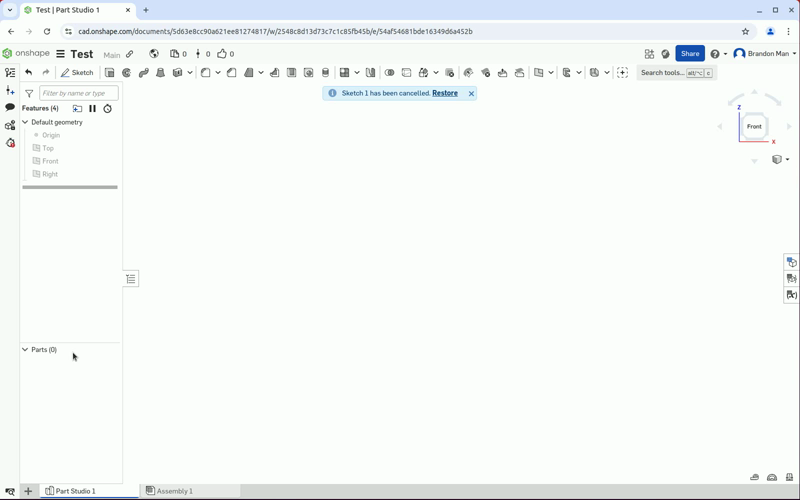
key(shift+s)
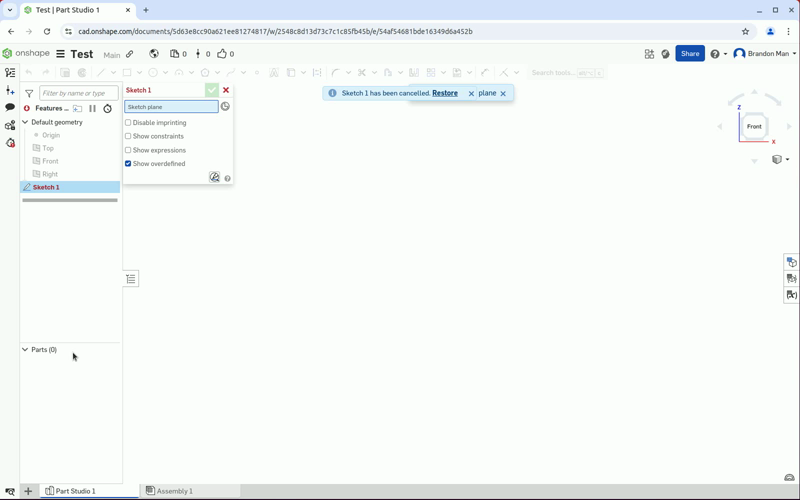
mouse_move(73, 163)
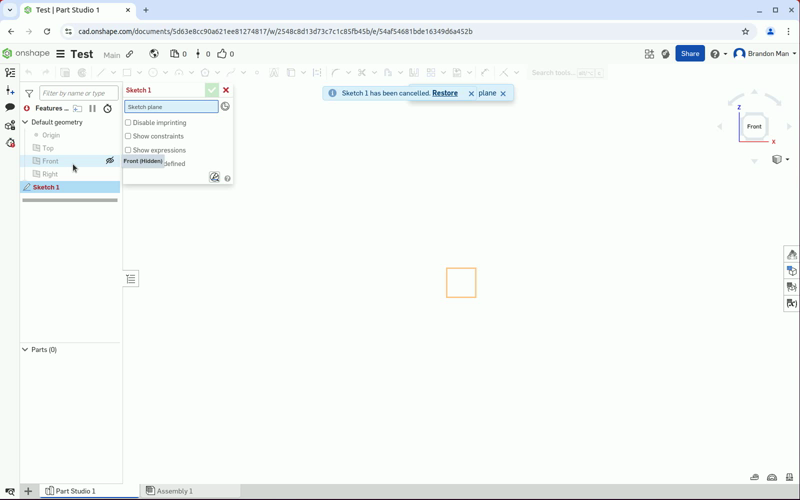
click(73, 163)
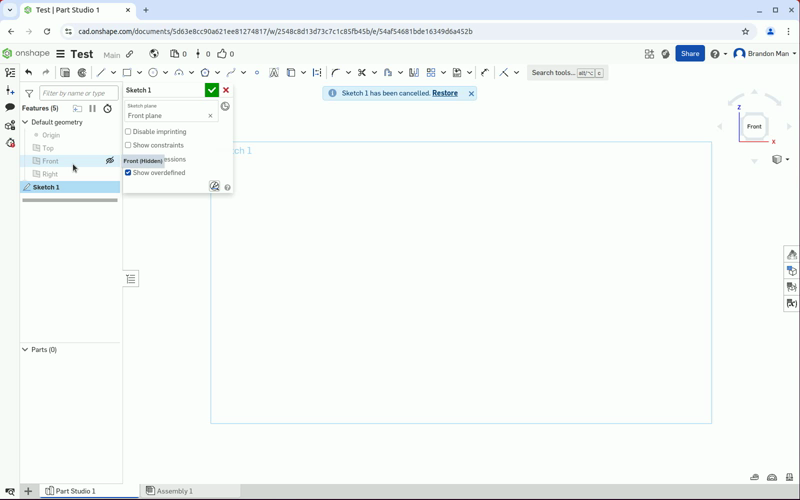
mouse_move(73, 352)
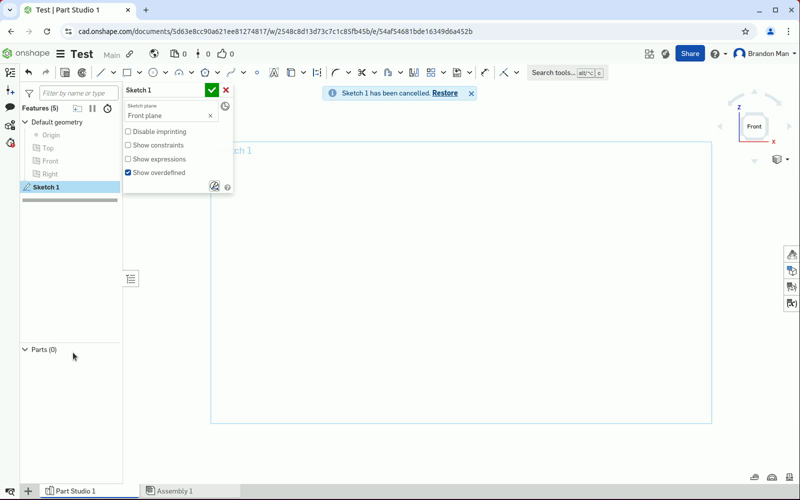
key(y)
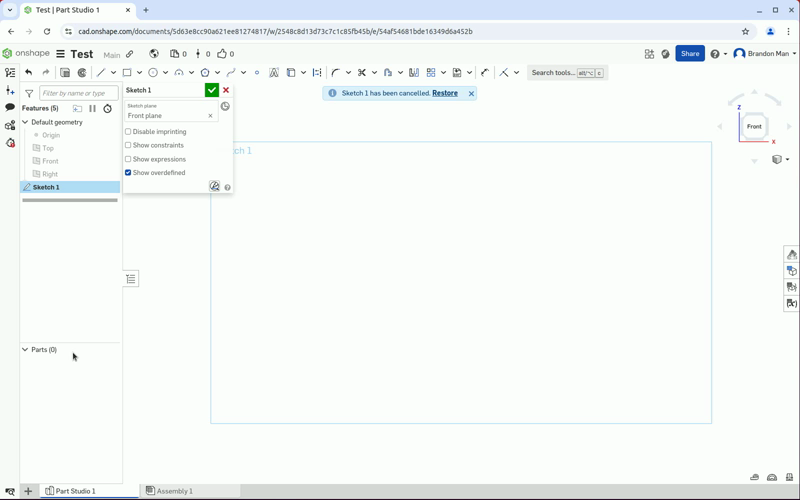
key(l)
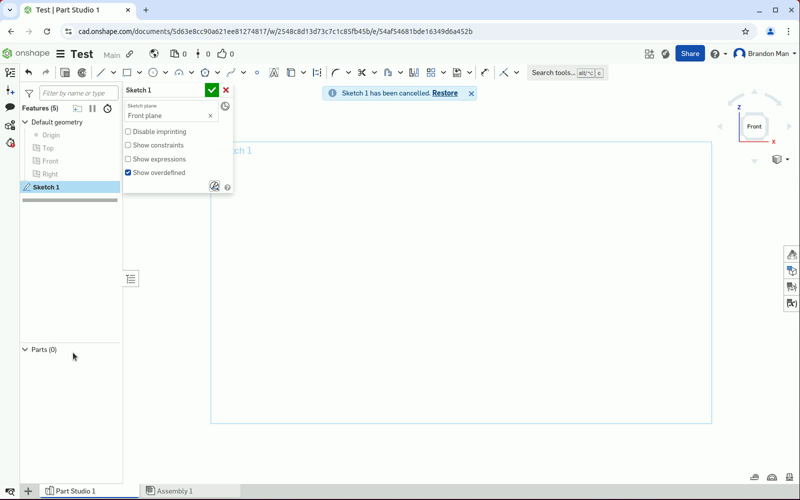
key_down(shift)
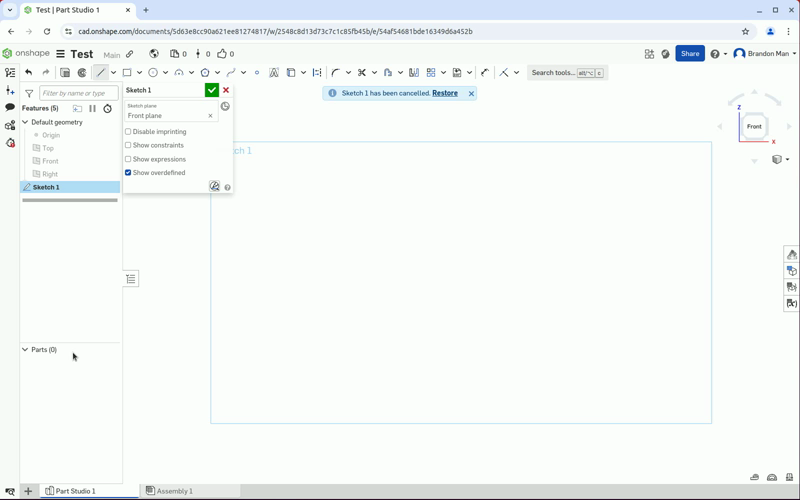
mouse_move(348, 227)
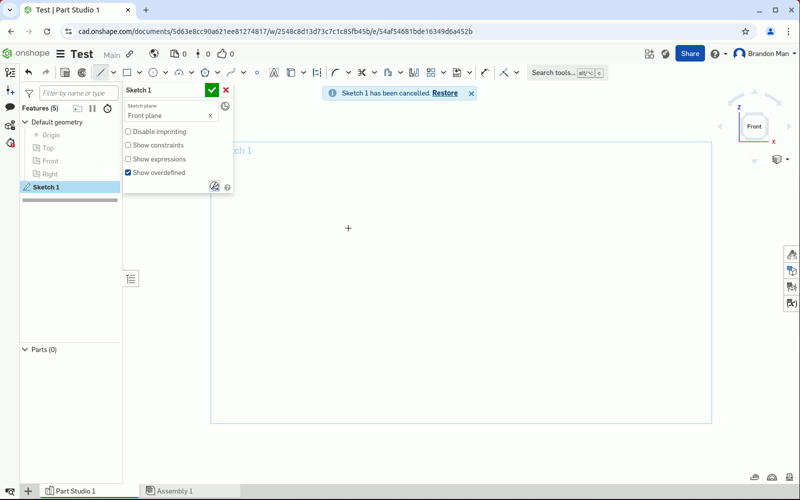
click(348, 227)
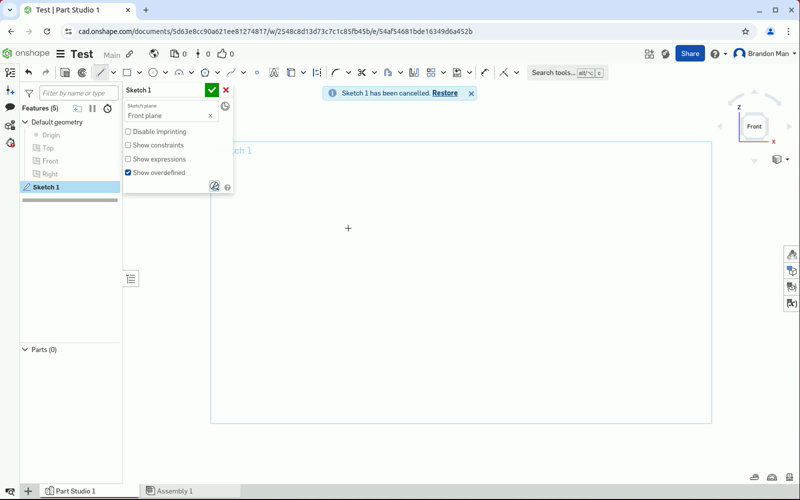
key_up(shift)
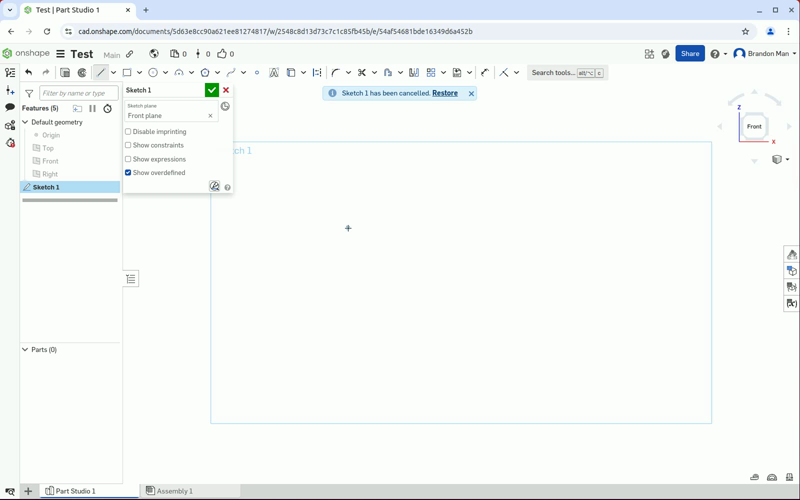
key_down(shift)
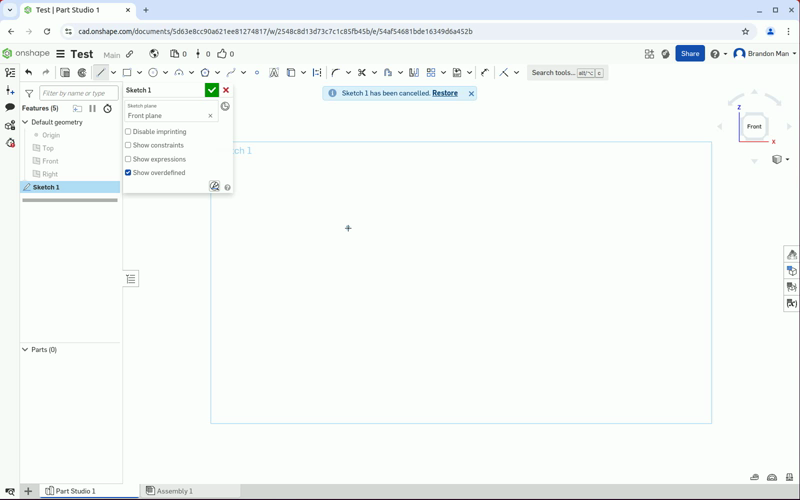
mouse_move(460, 228)
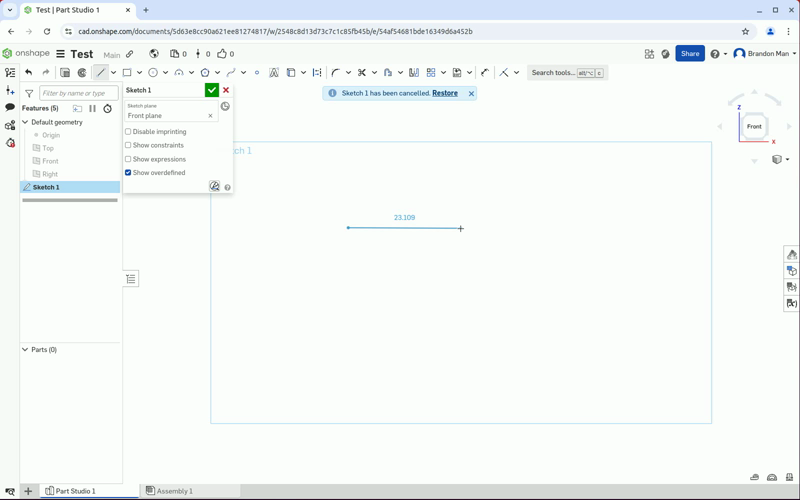
click(460, 228)
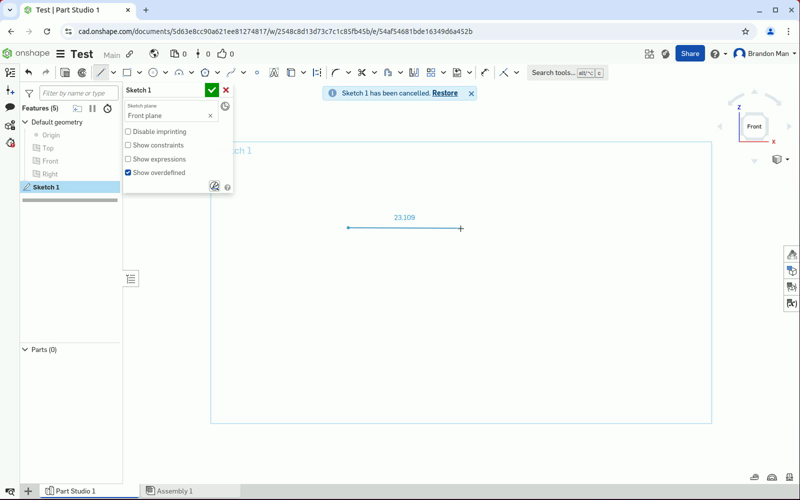
key_up(shift)
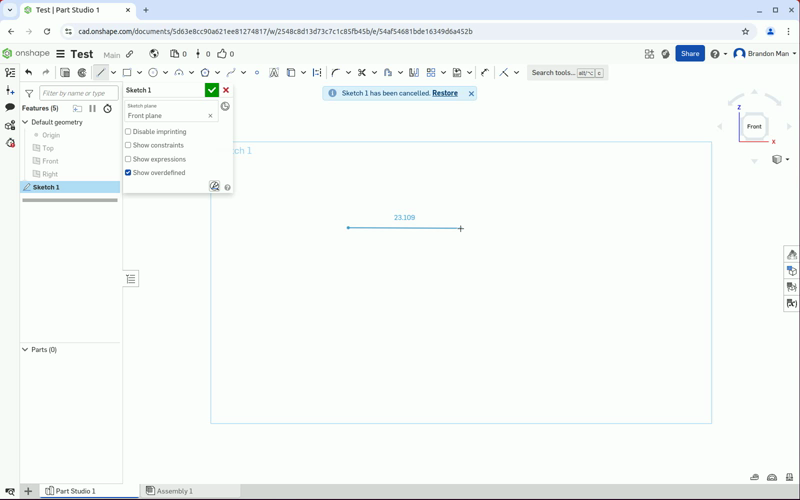
key_down(shift)
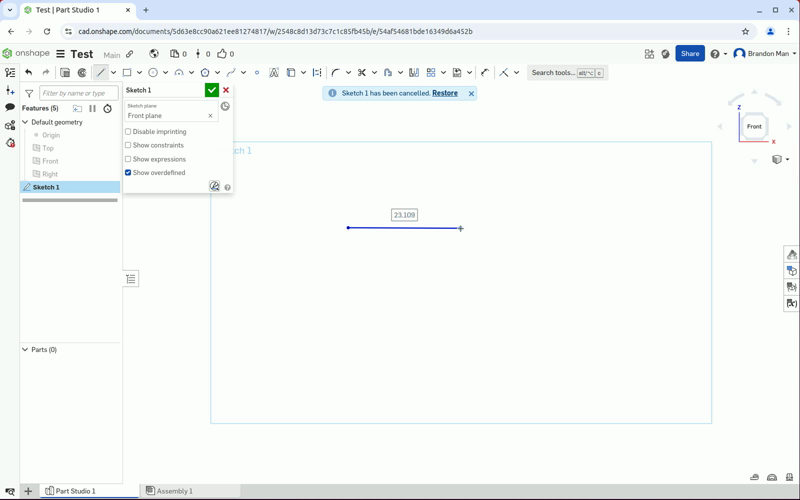
mouse_move(490, 228)
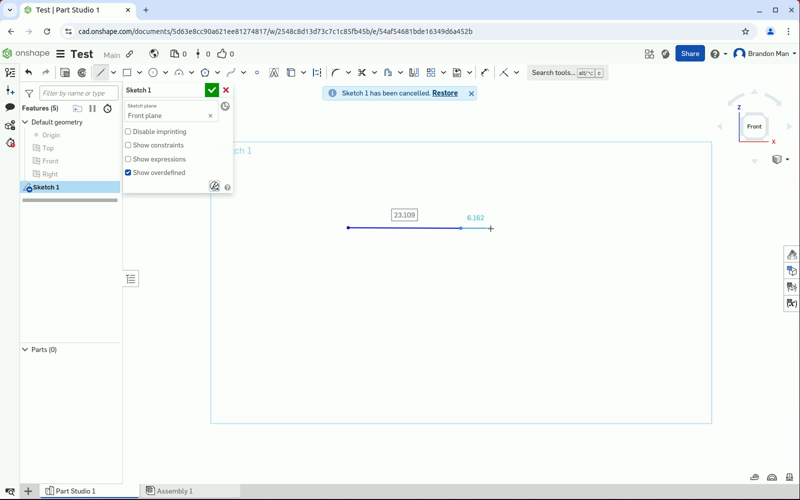
mouse_move(460, 172)
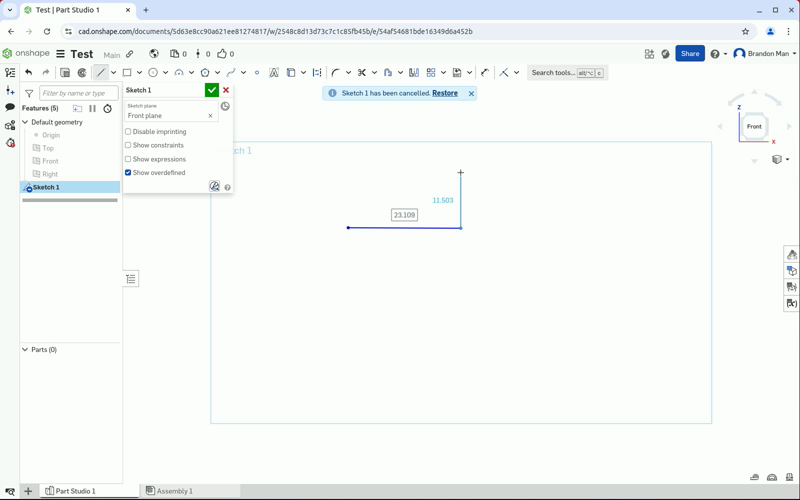
click(460, 172)
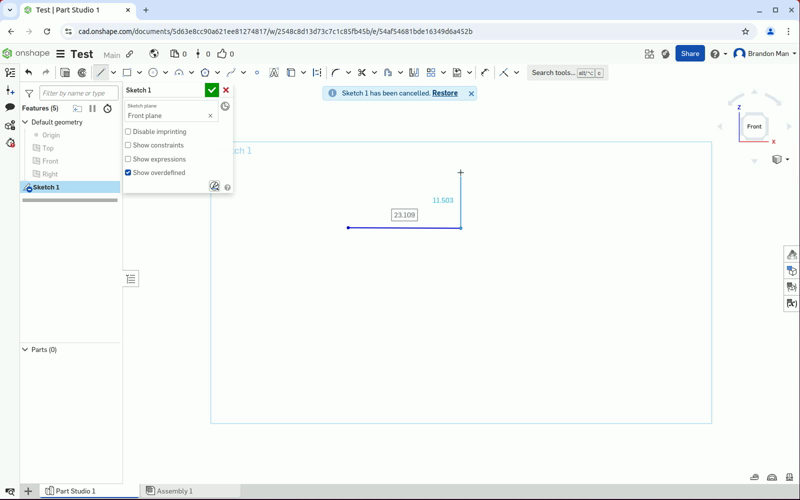
key_up(shift)
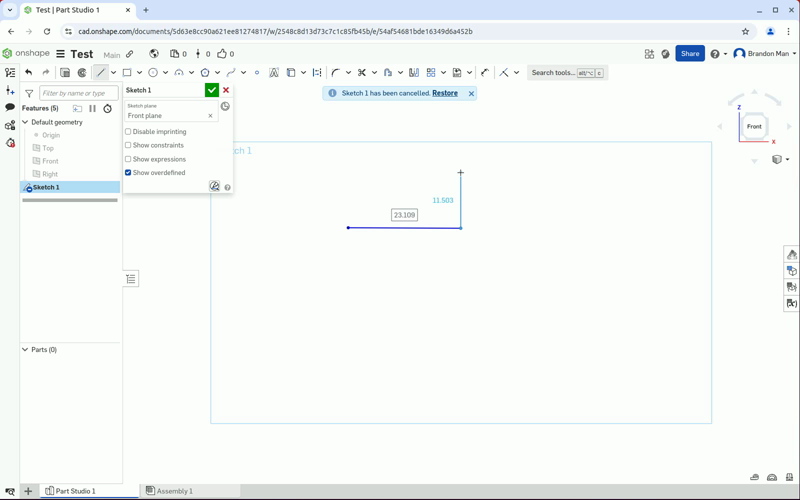
key(esc)
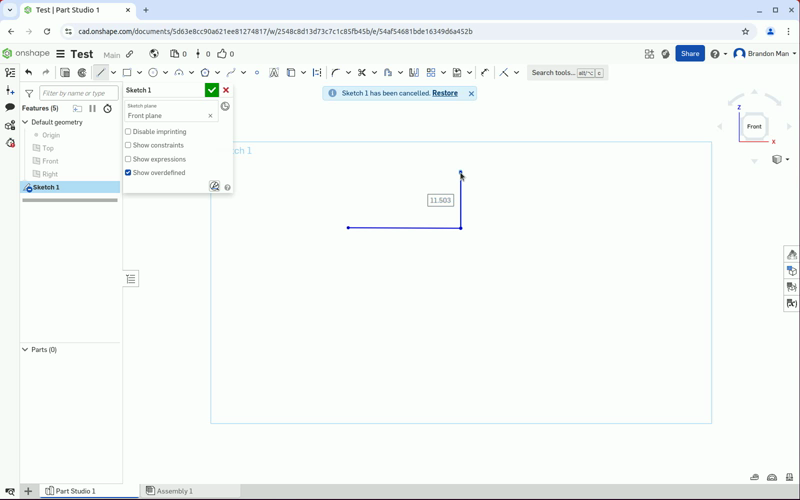
key(a)
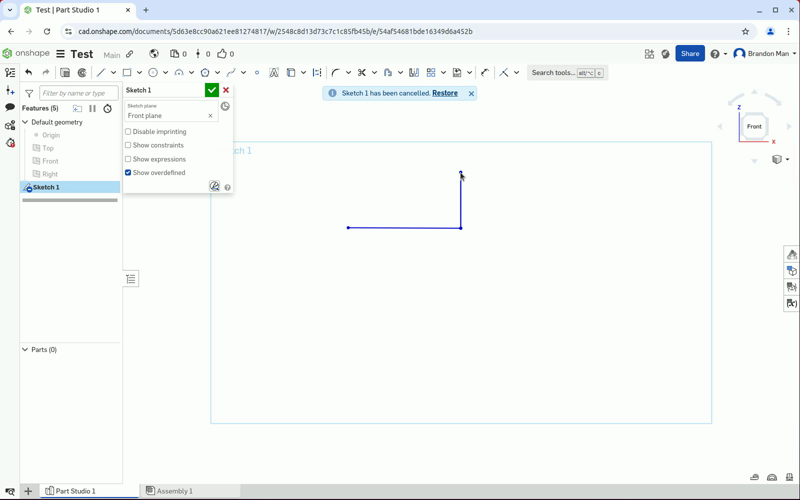
mouse_move(460, 172)
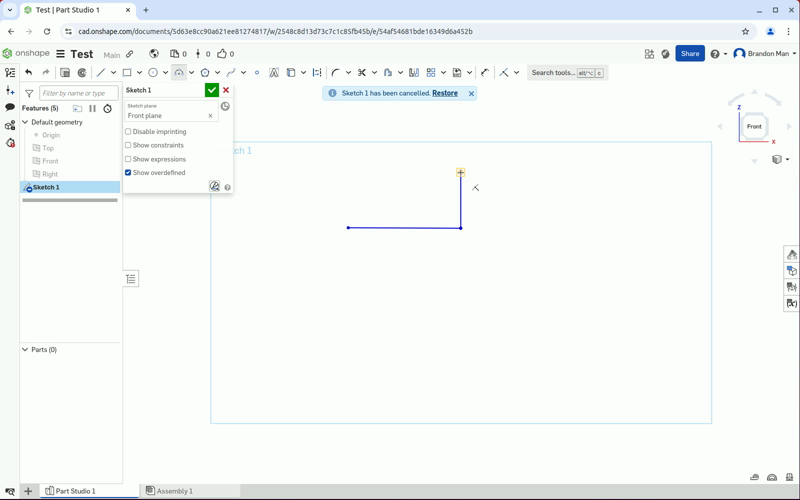
click(460, 172)
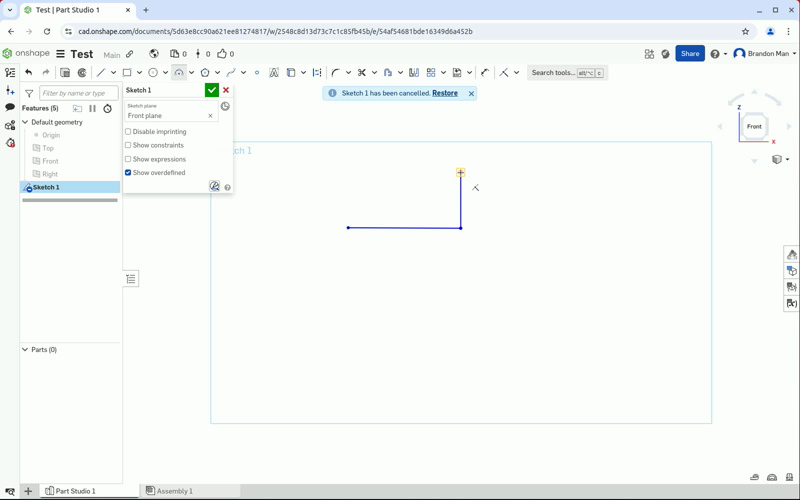
mouse_move(348, 227)
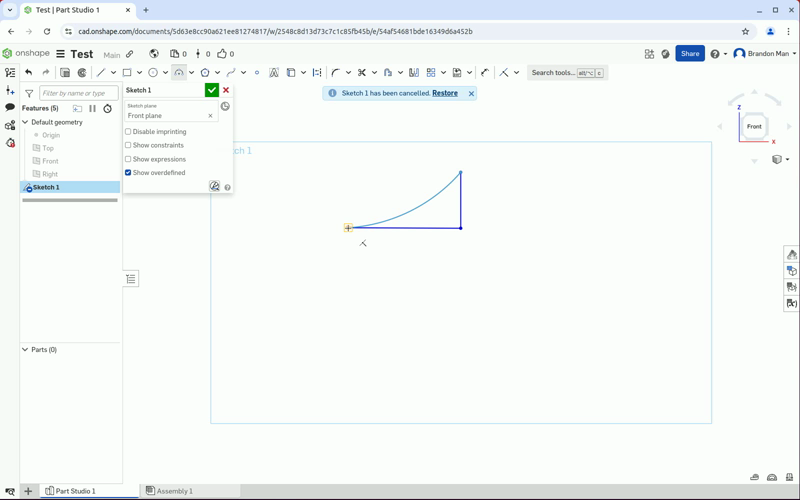
click(348, 227)
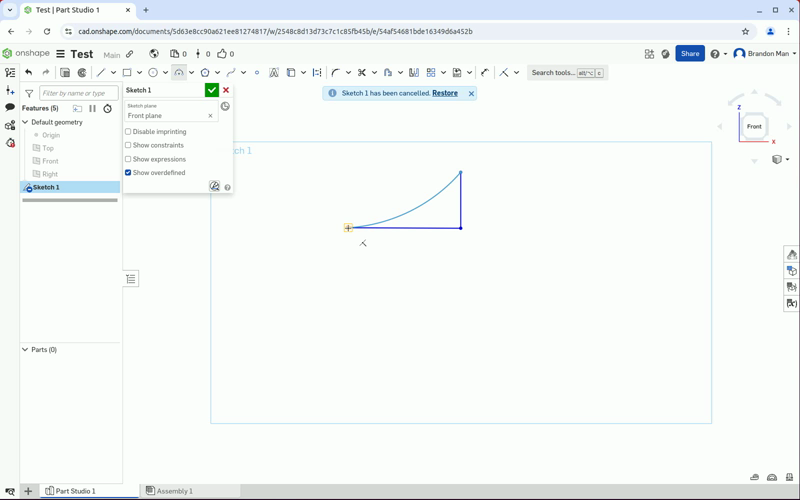
key_down(shift)
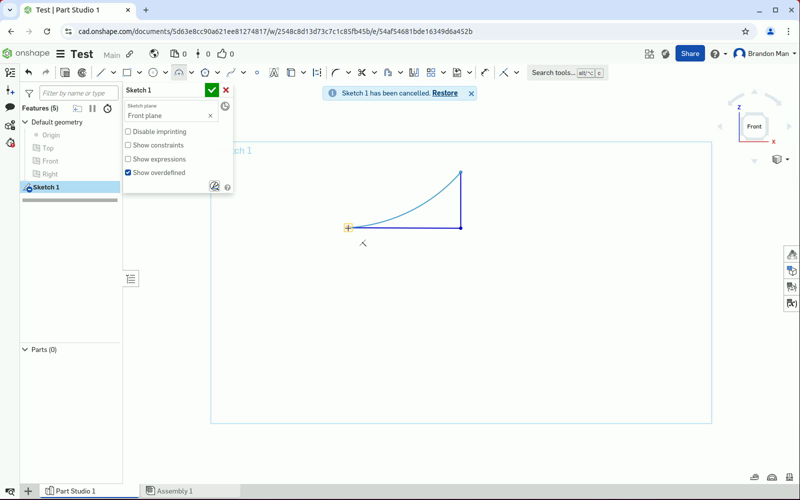
mouse_move(397, 186)
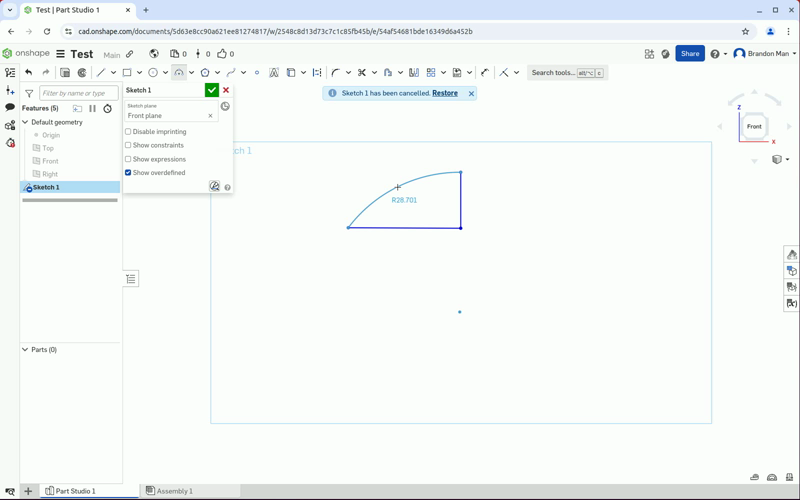
click(397, 186)
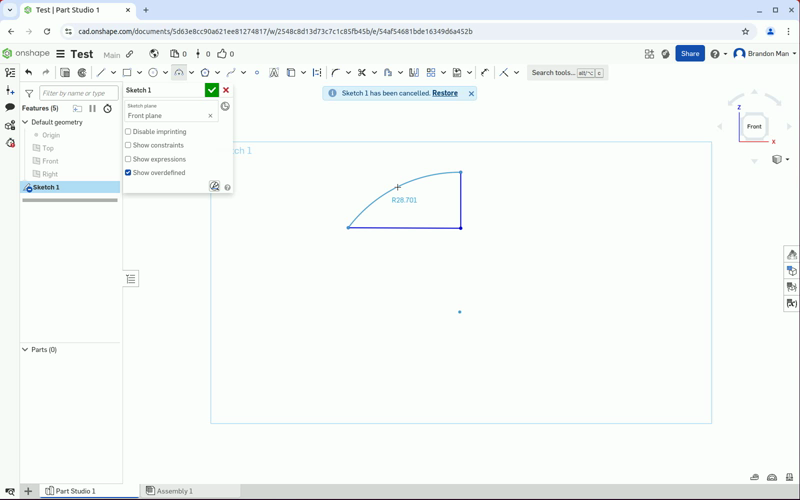
key_up(shift)
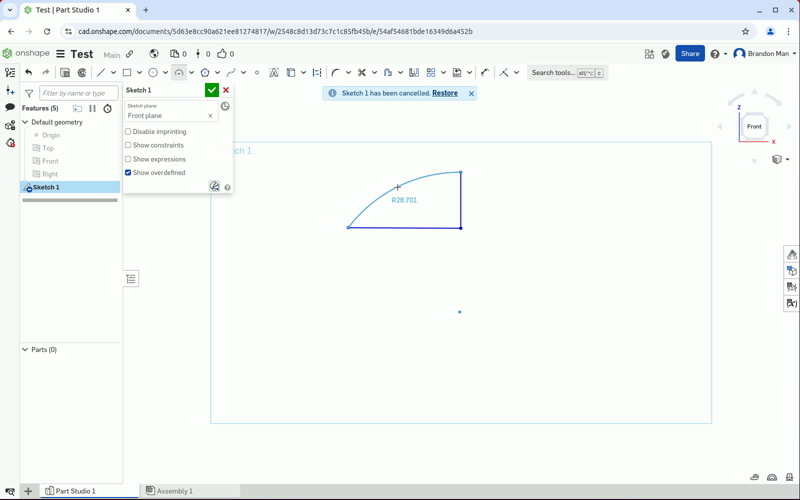
key(esc)
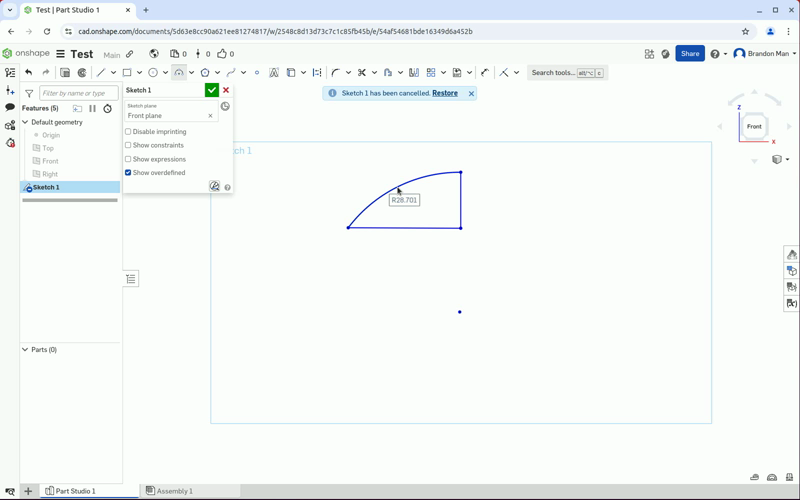
mouse_move(419, 206)
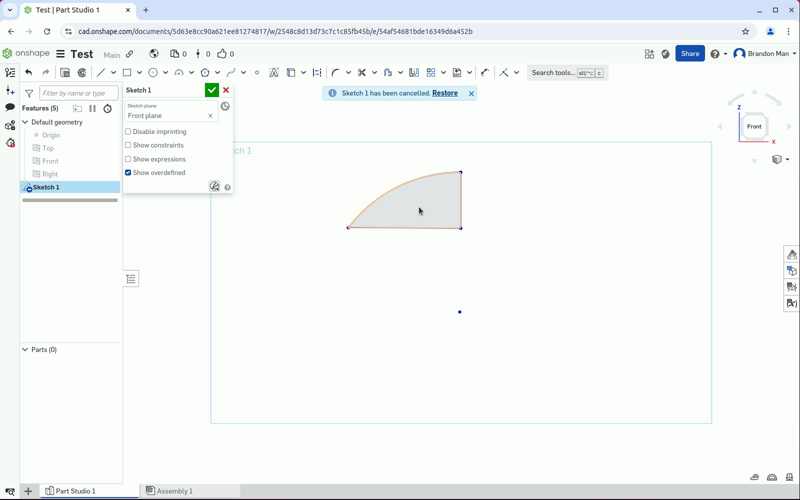
click(419, 206)
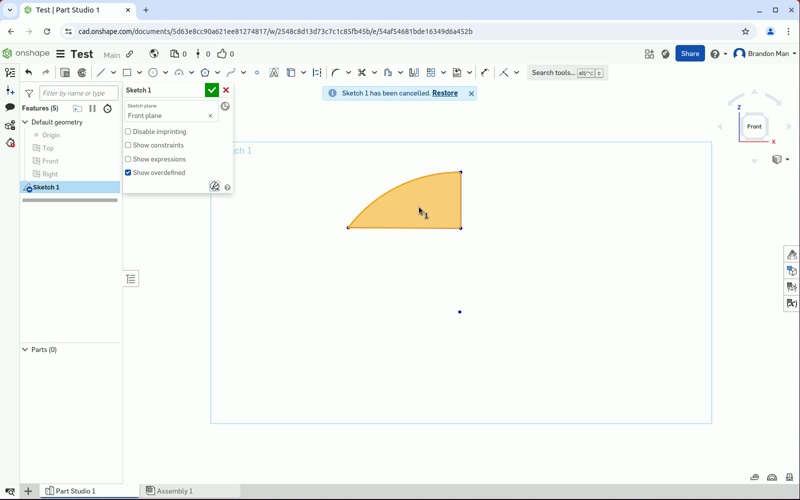
mouse_move(73, 352)
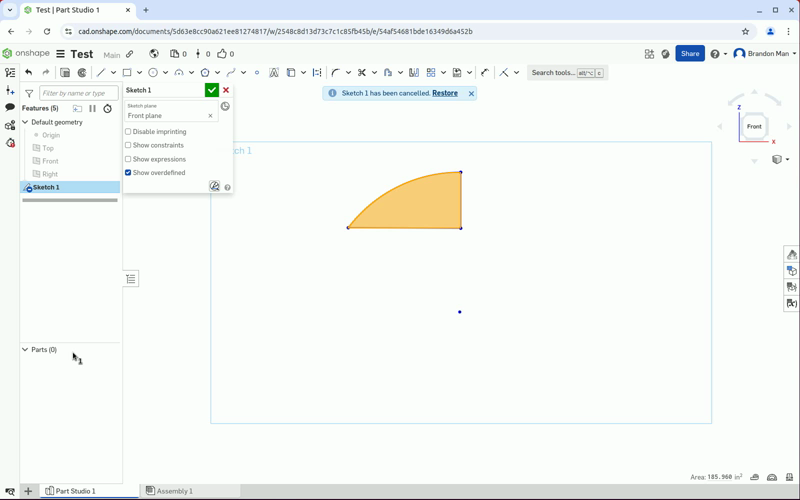
key(shift+y)
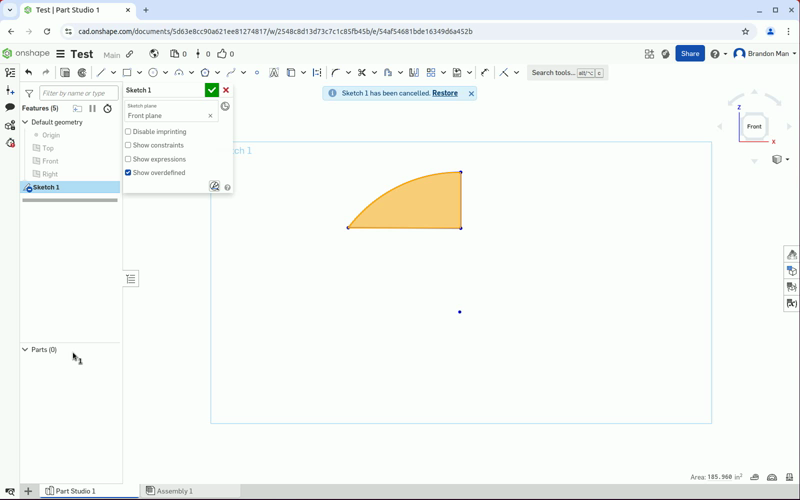
key(shift+e)
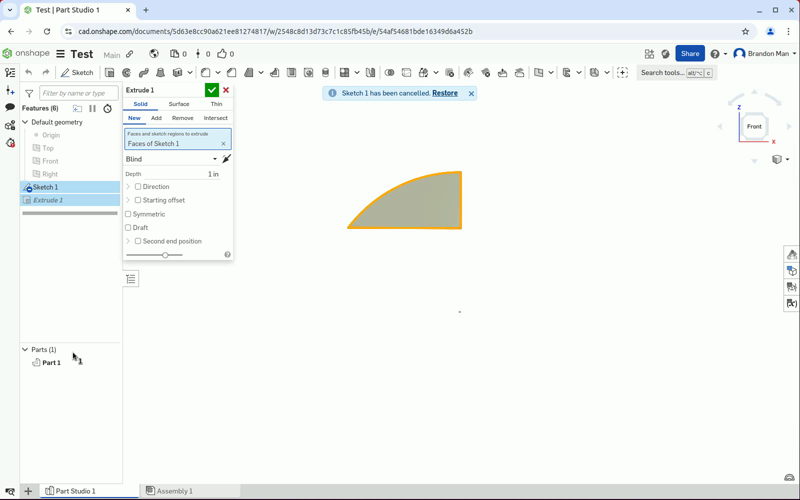
mouse_move(143, 106)
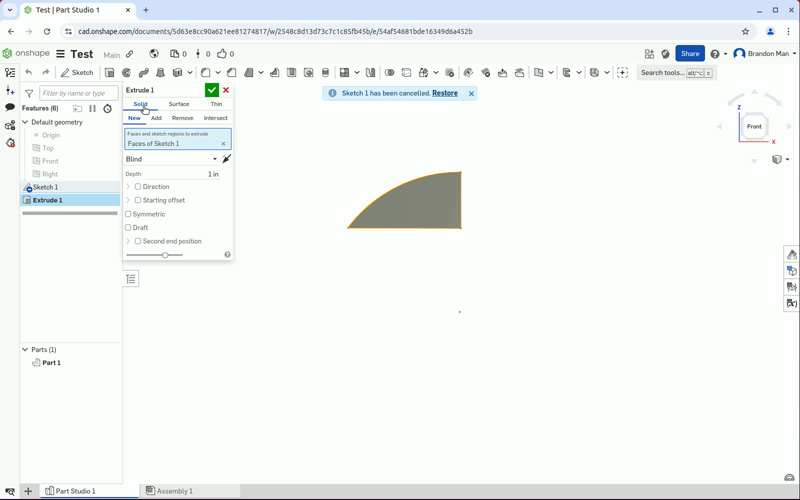
click(143, 106)
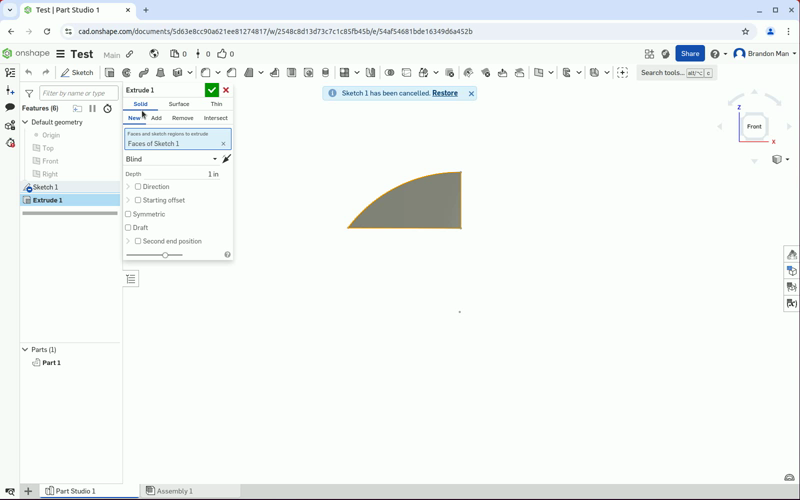
mouse_move(137, 120)
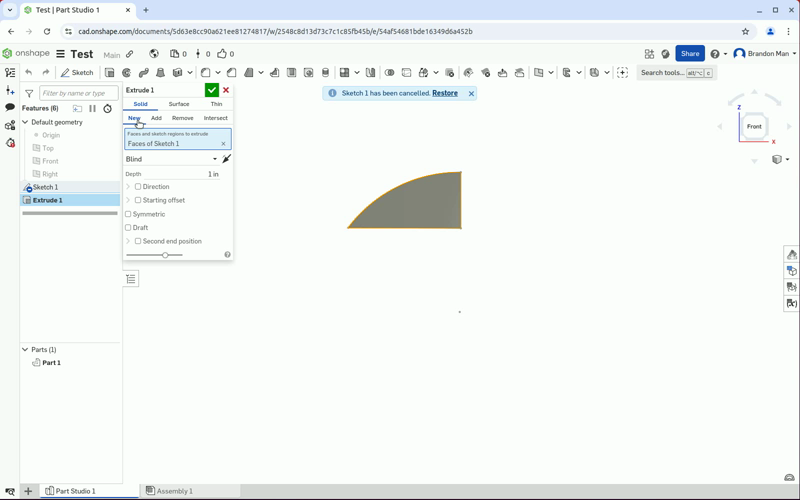
click(137, 120)
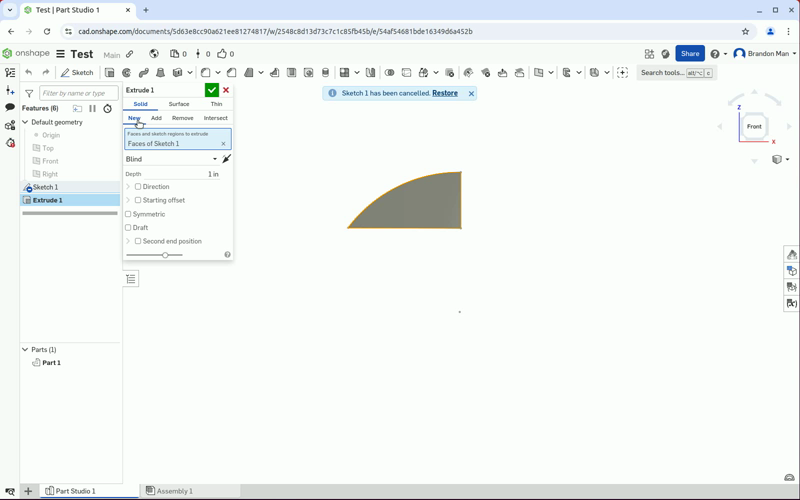
key(tab, 4)
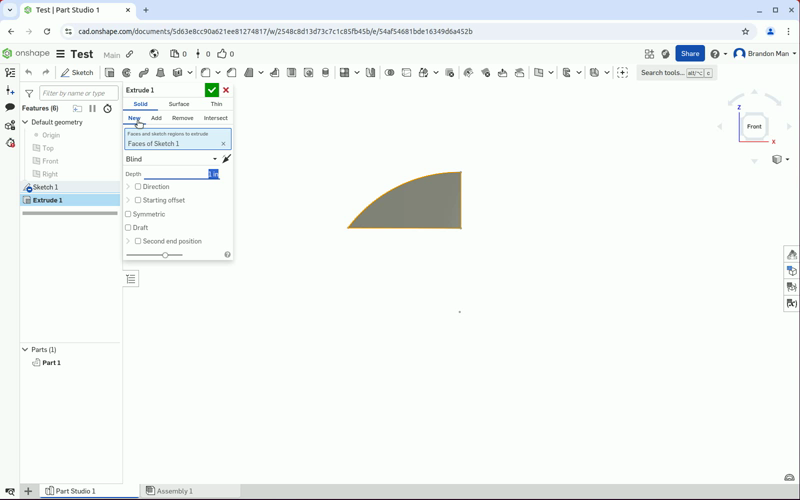
text(30.57)
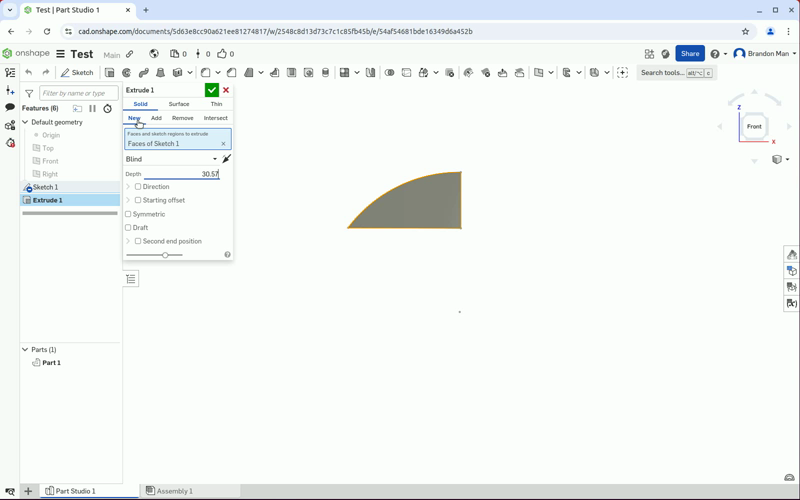
key(enter)
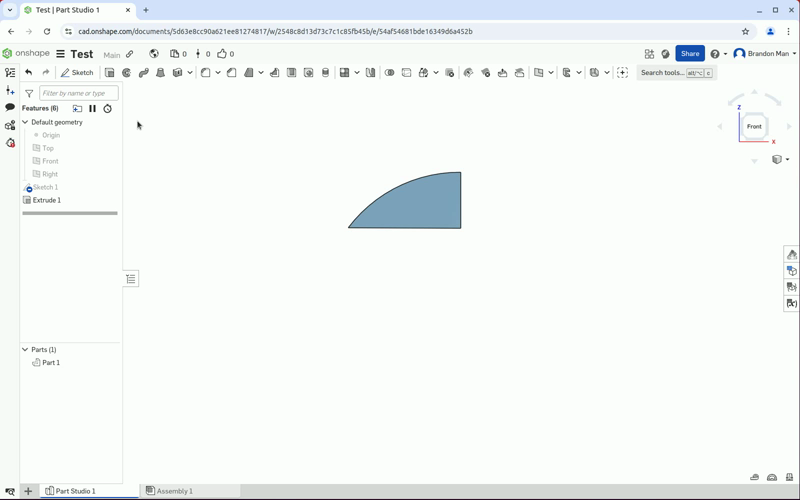
key(shift+h)
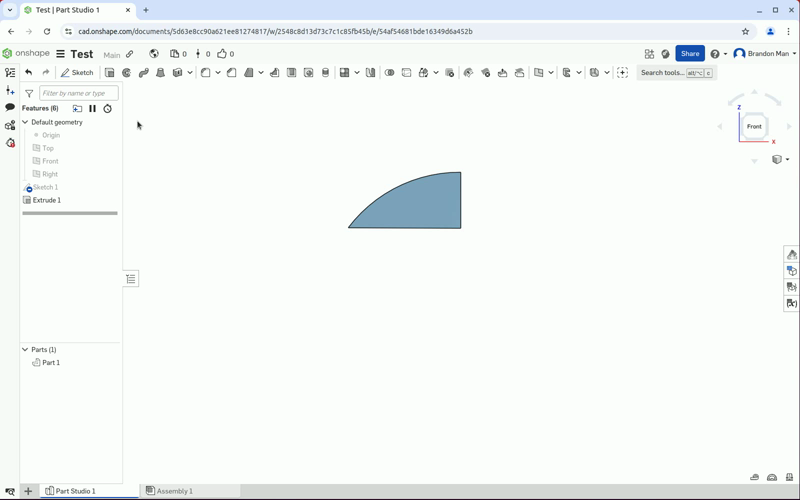
key(shift+h)
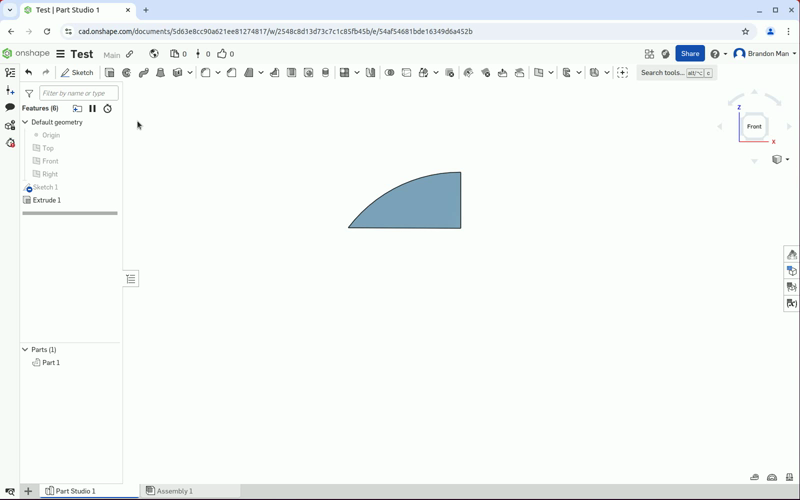
mouse_move(73, 189)
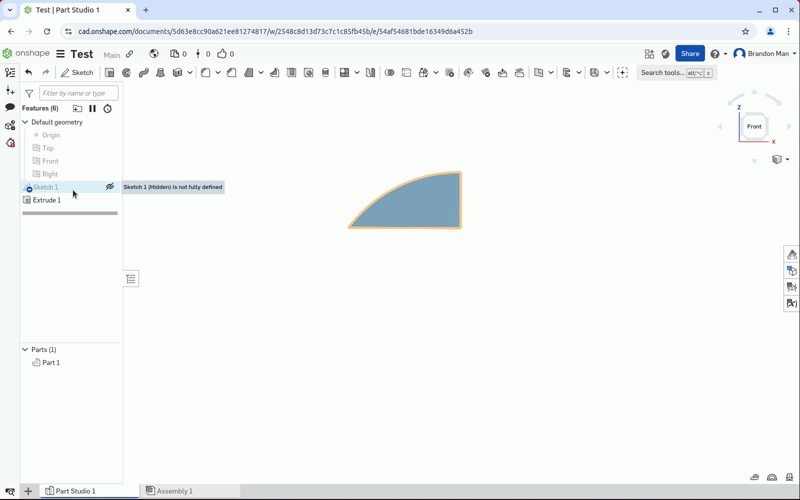
click(73, 189)
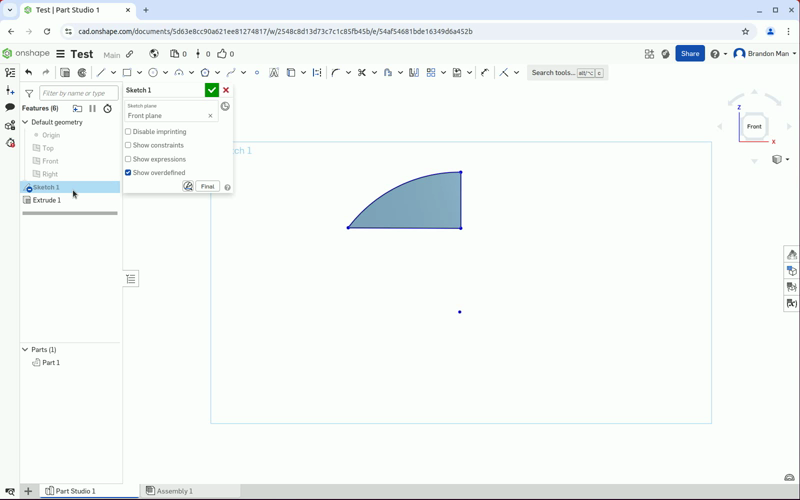
mouse_move(229, 92)
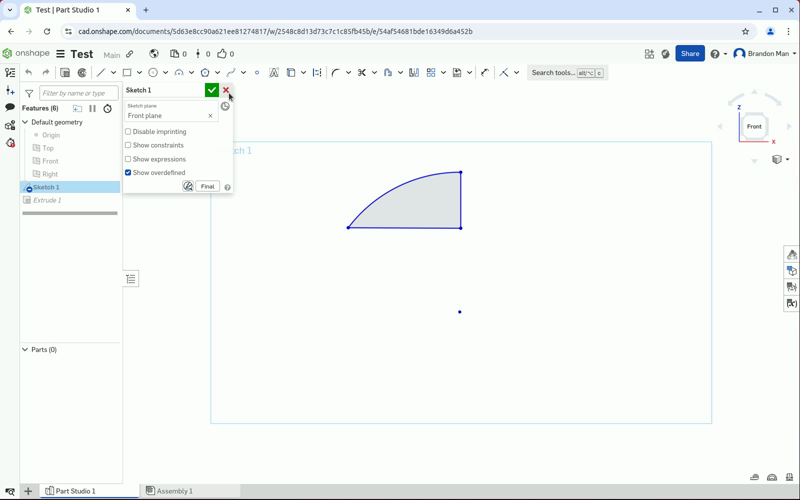
click(229, 92)
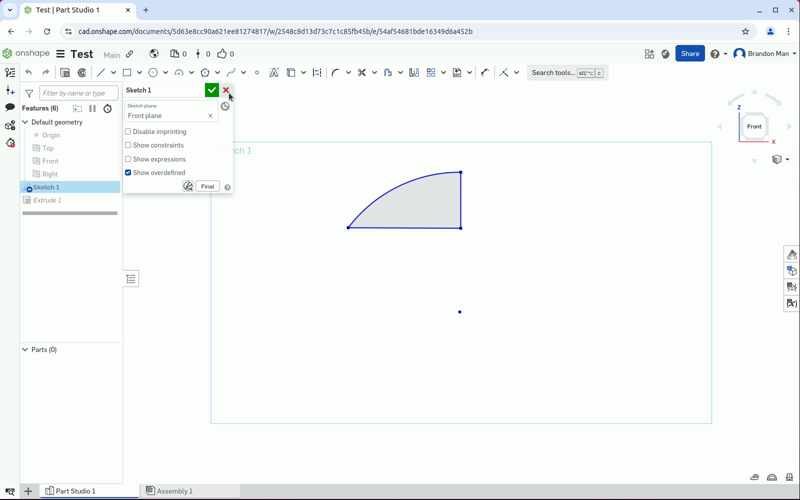
key(shift+s)
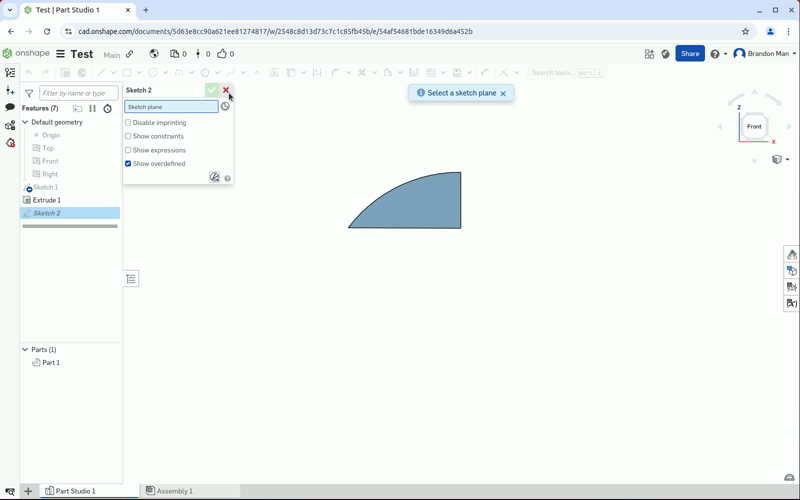
mouse_move(73, 163)
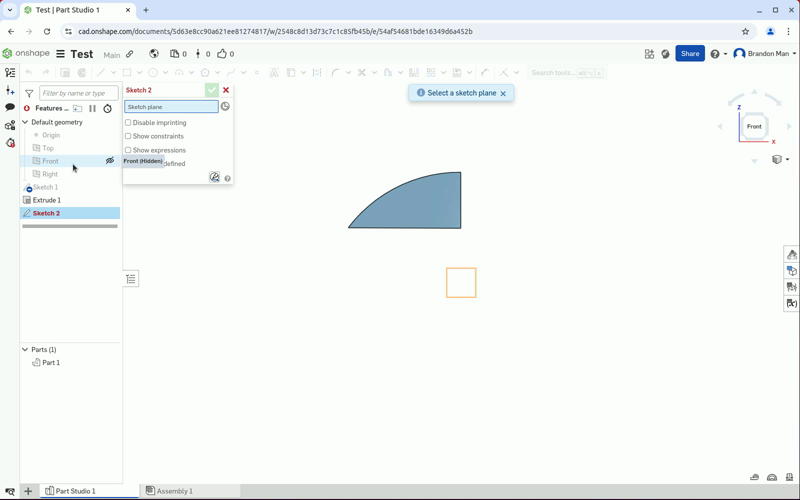
click(73, 163)
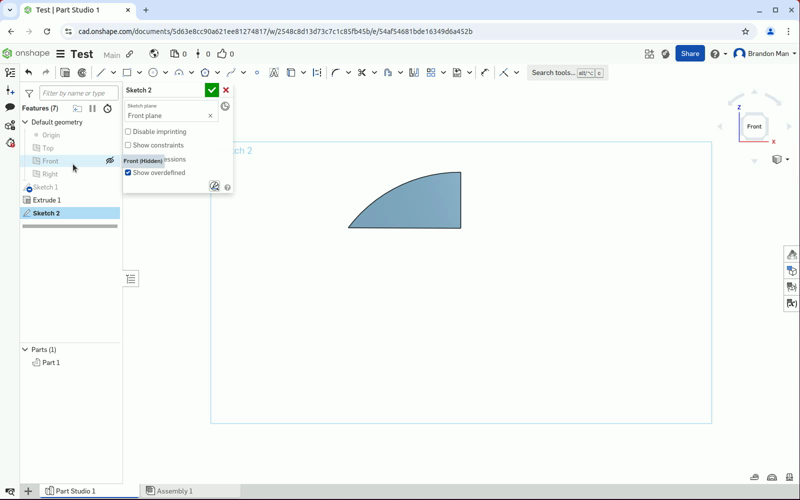
mouse_move(73, 352)
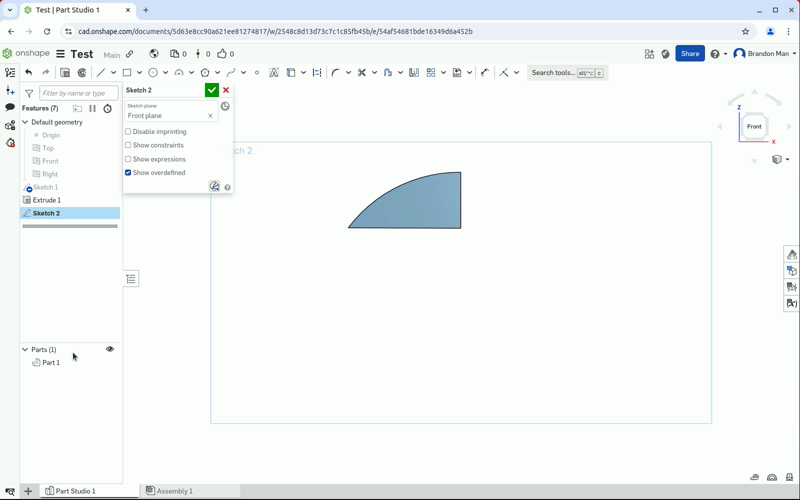
key(y)
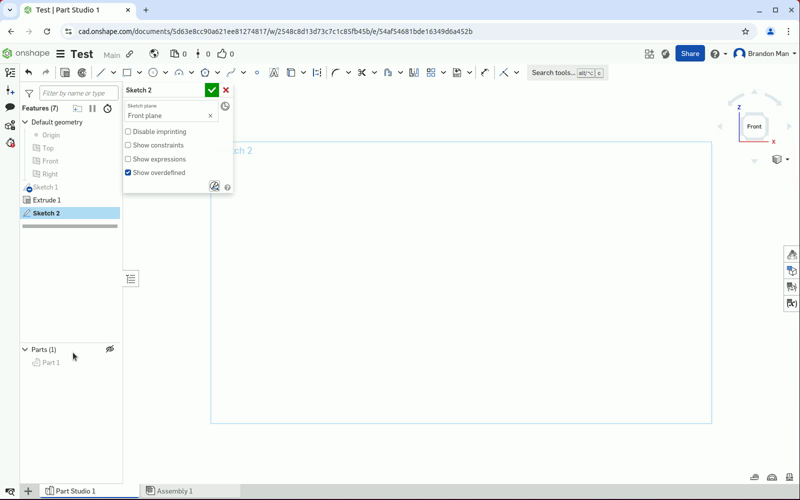
key(l)
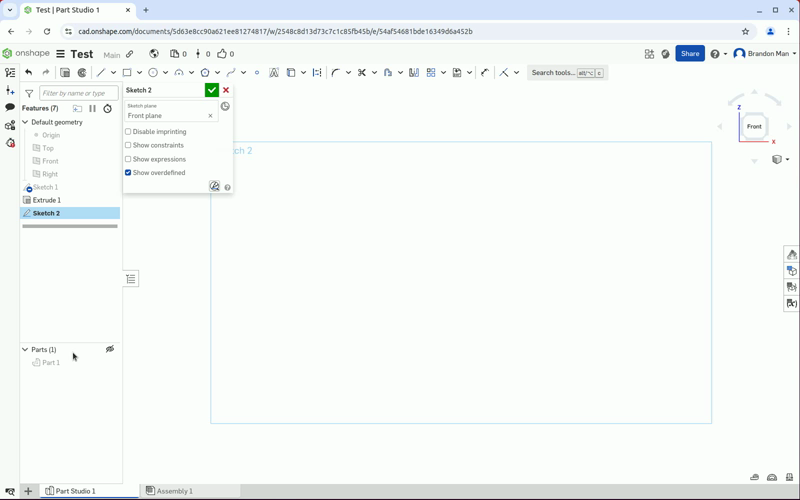
key_down(shift)
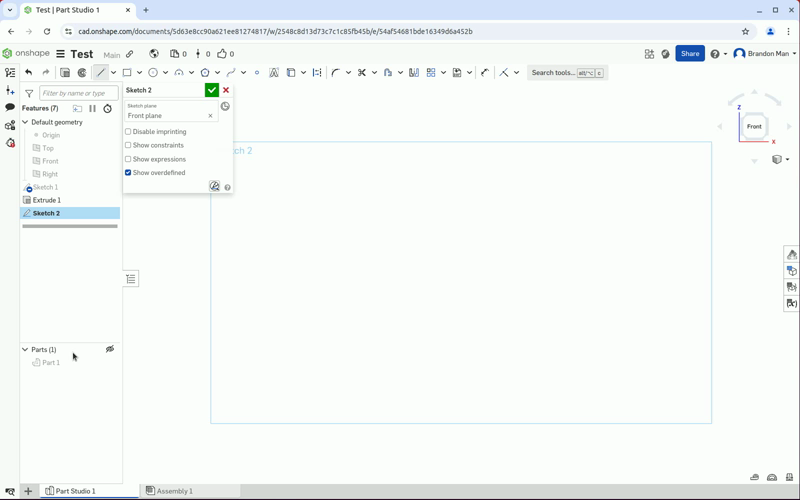
mouse_move(460, 227)
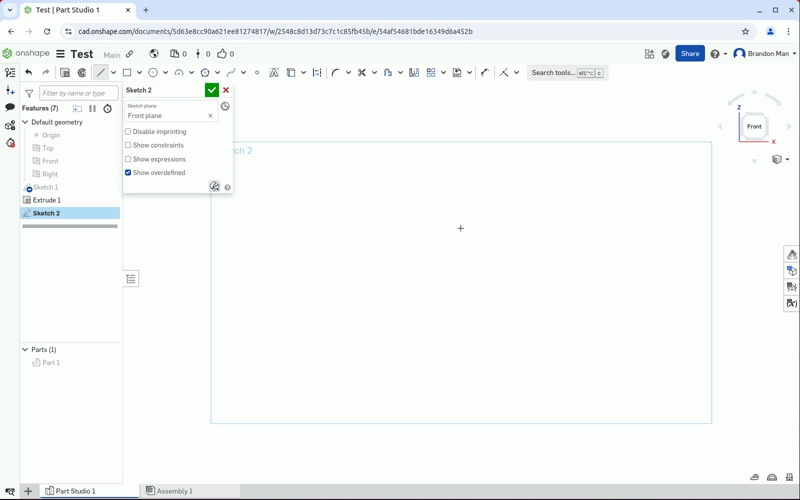
click(460, 227)
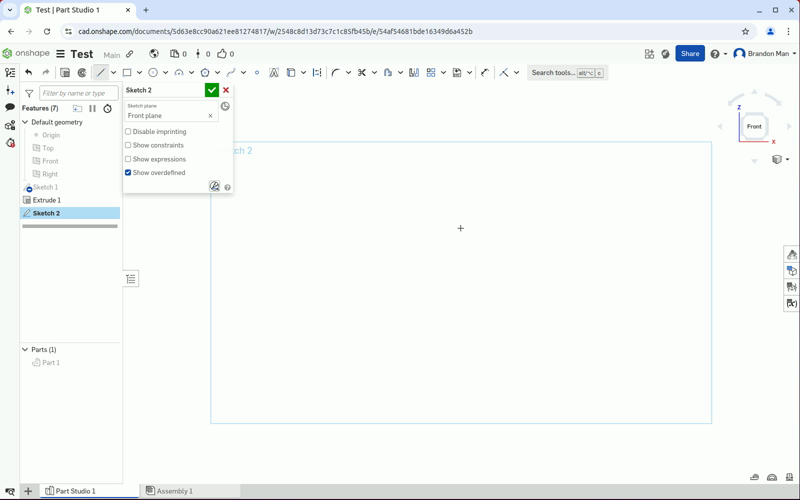
key_up(shift)
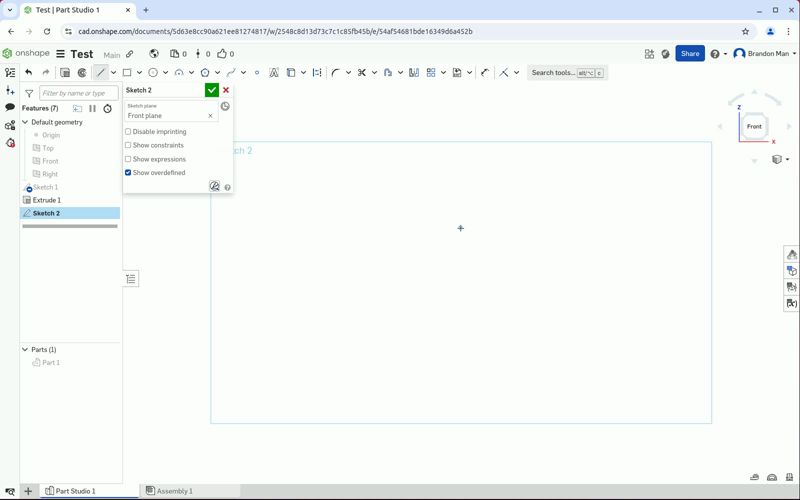
key_down(shift)
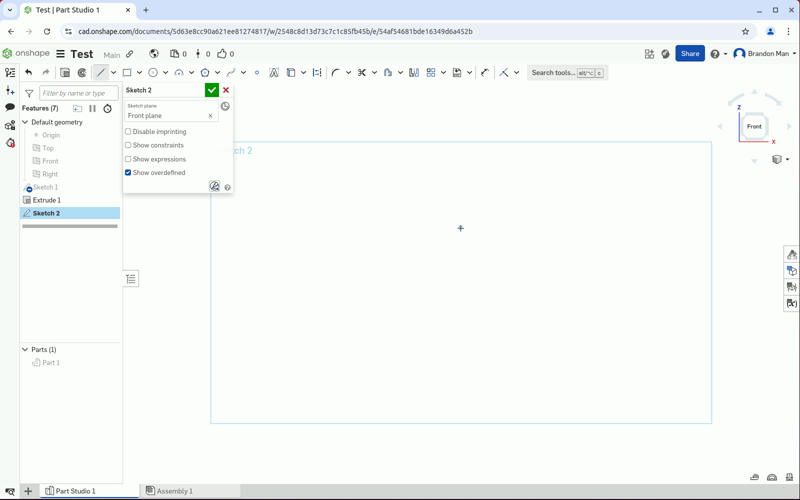
mouse_move(573, 228)
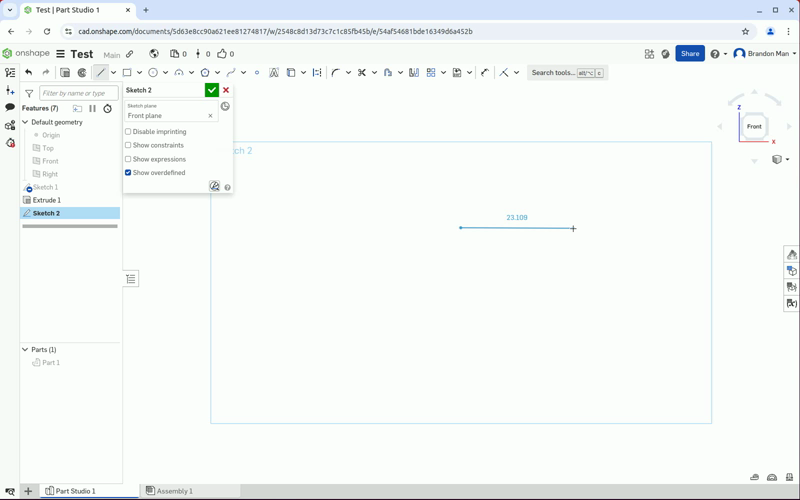
click(573, 228)
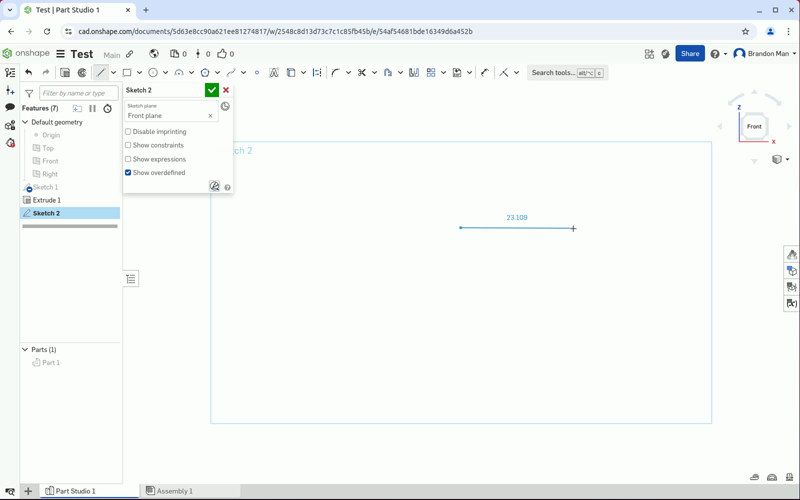
key_up(shift)
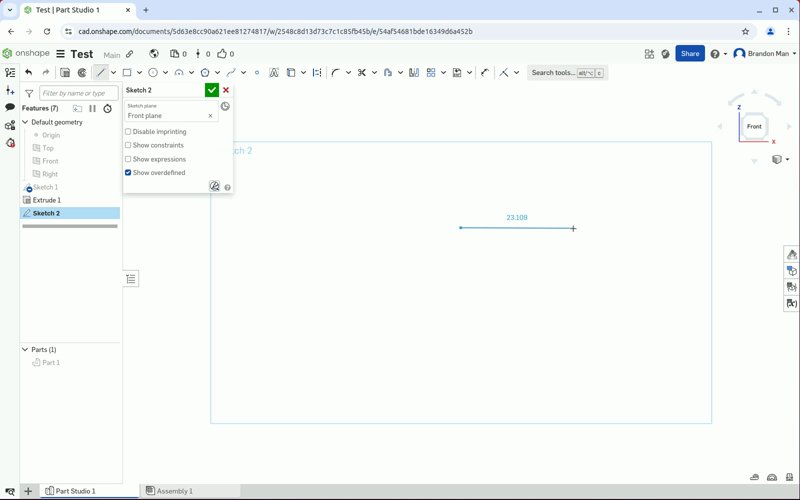
key(esc)
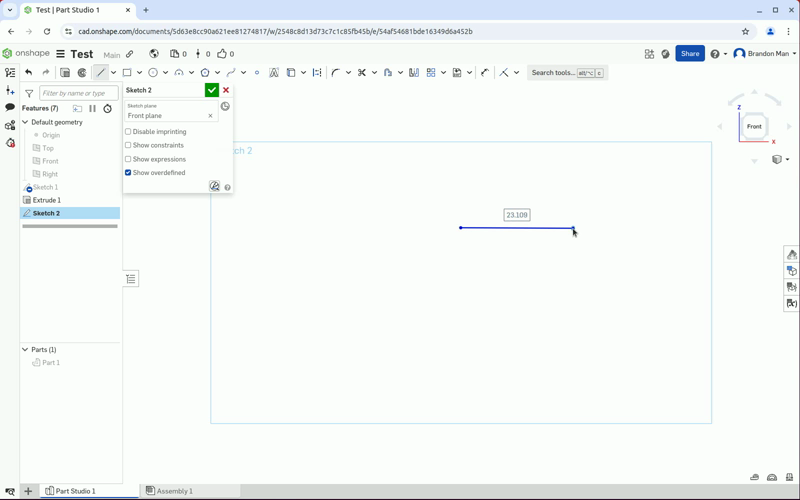
key(a)
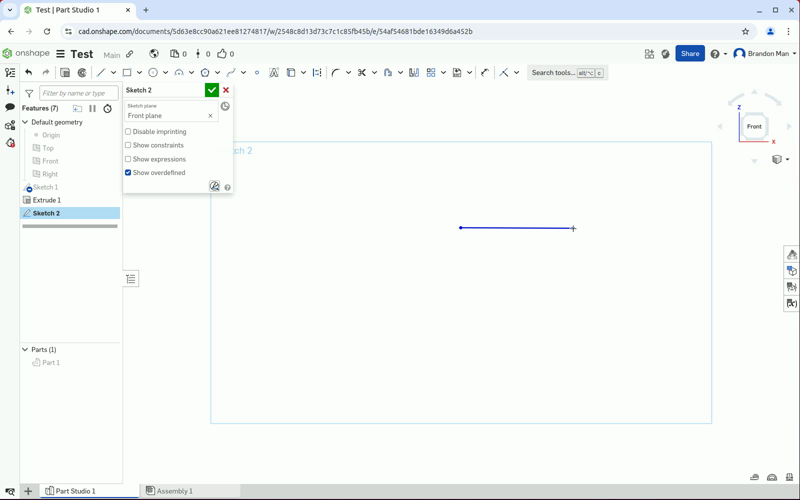
mouse_move(573, 228)
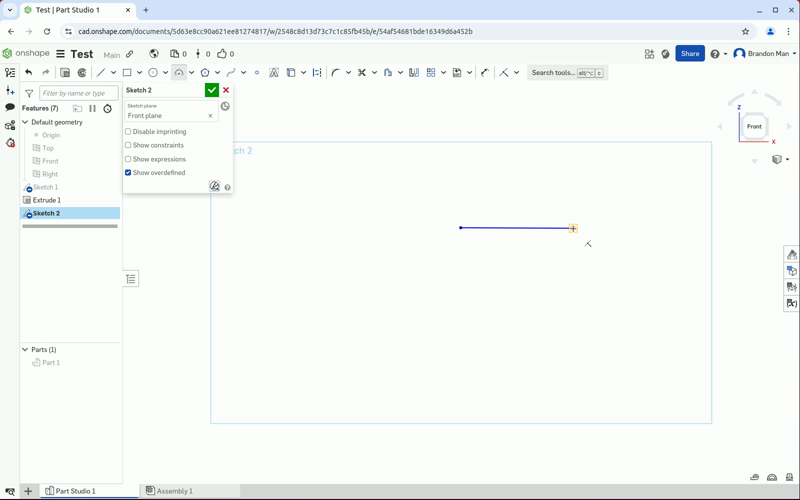
click(573, 228)
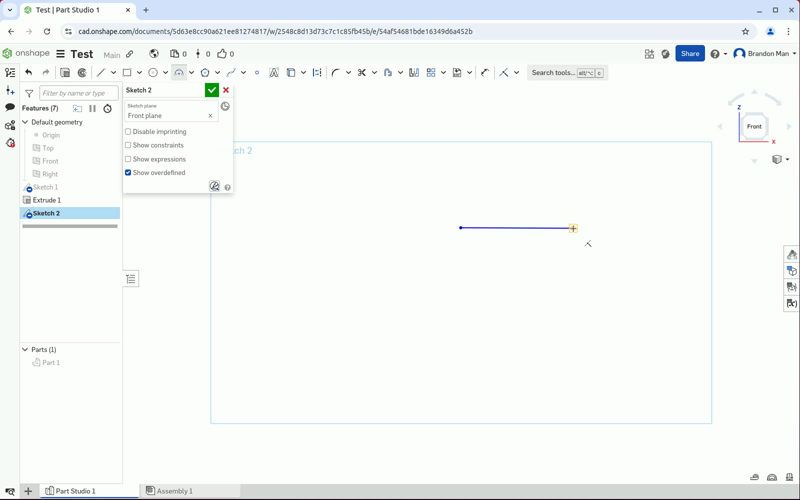
key_down(shift)
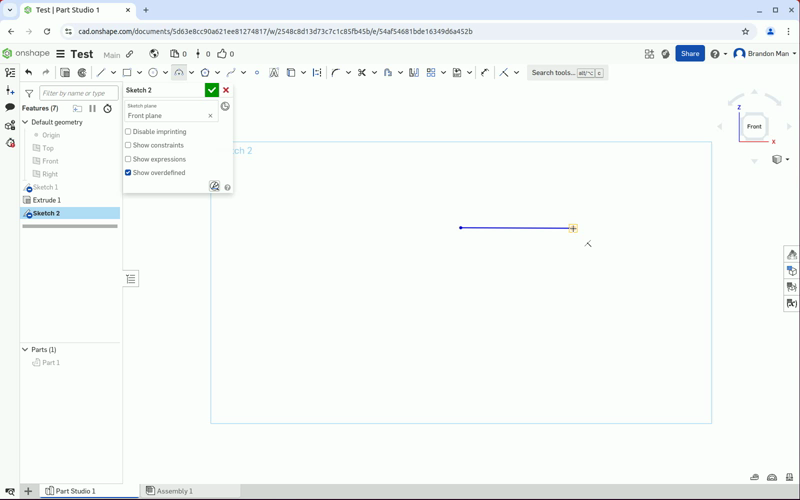
mouse_move(460, 172)
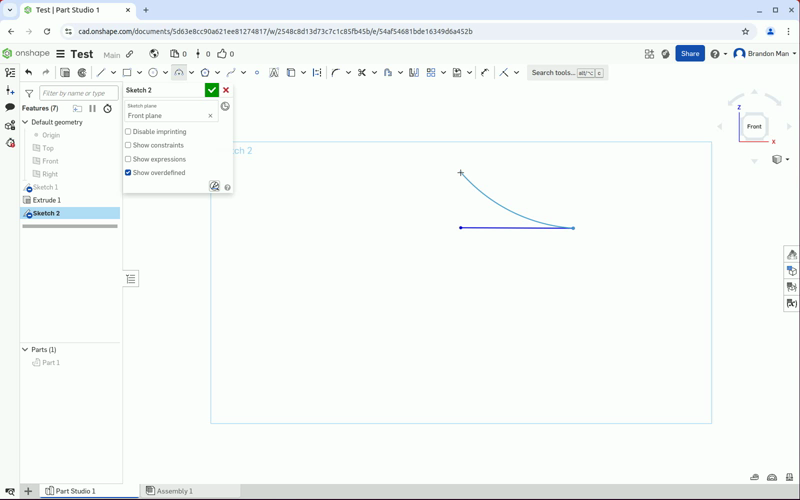
click(460, 172)
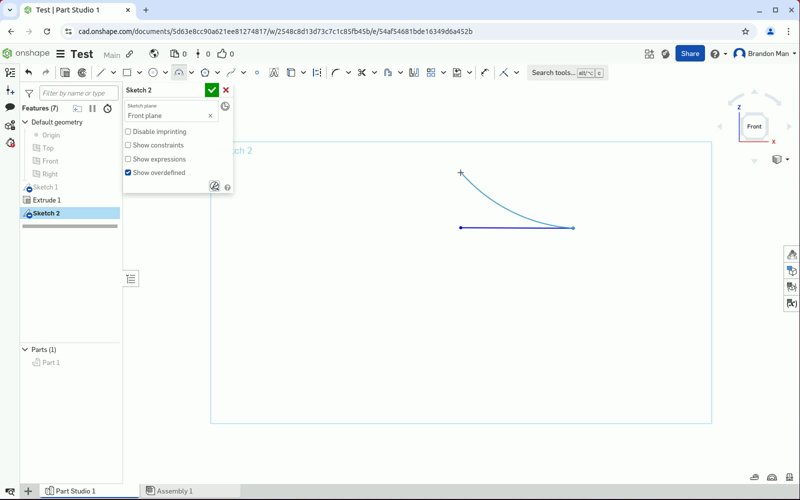
mouse_move(523, 186)
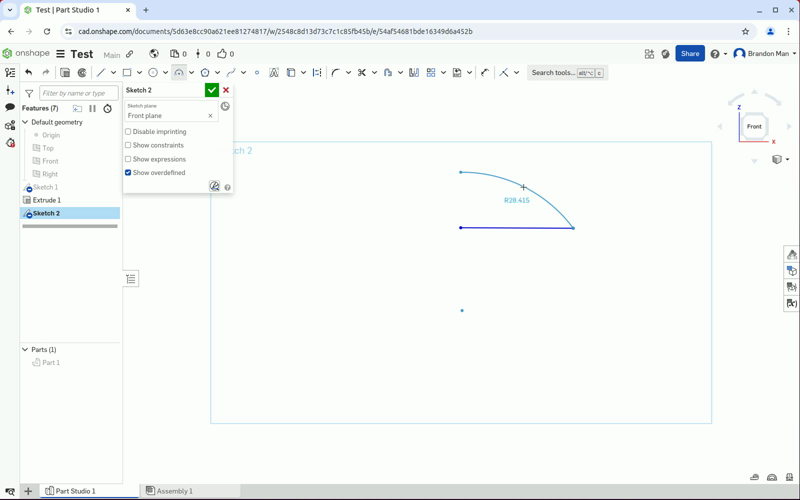
click(523, 186)
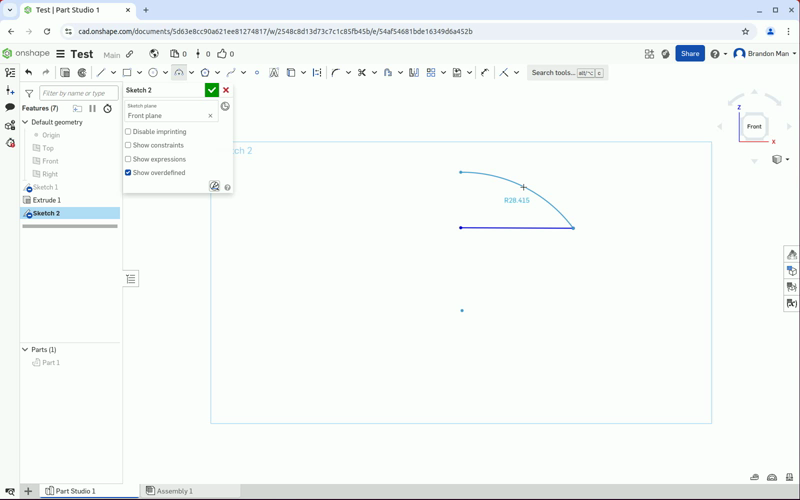
key_up(shift)
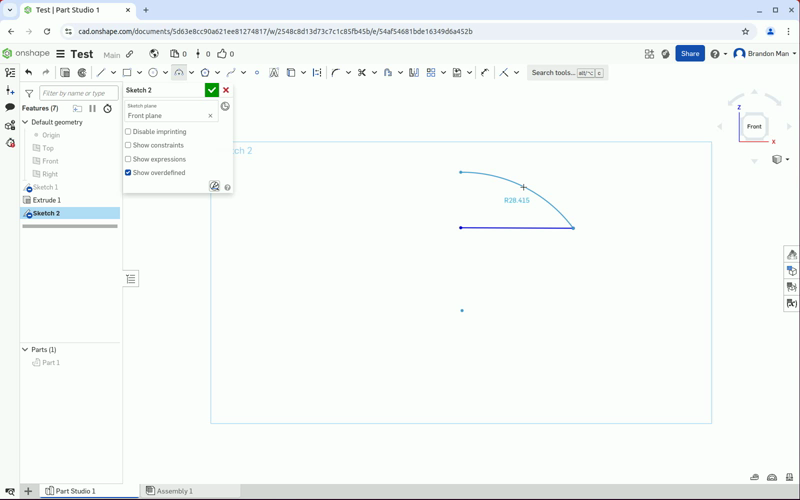
key(esc)
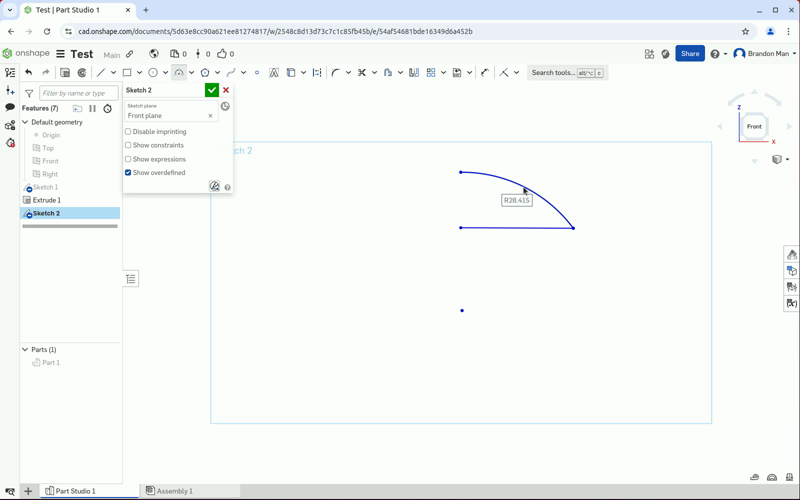
key(l)
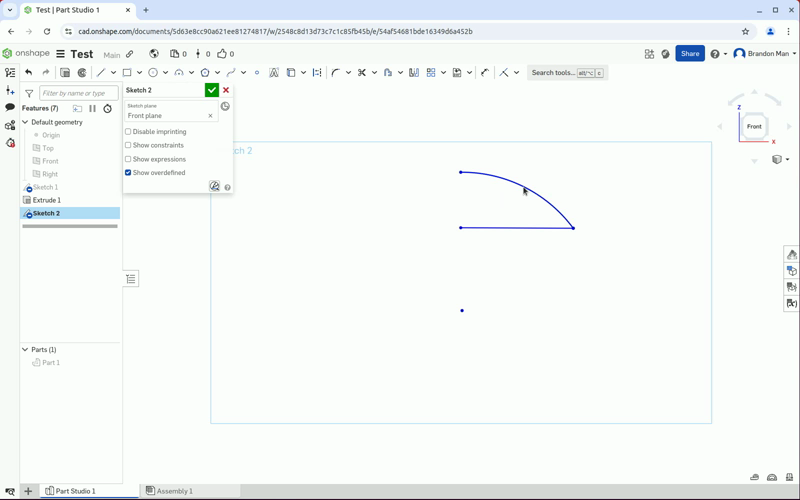
mouse_move(460, 172)
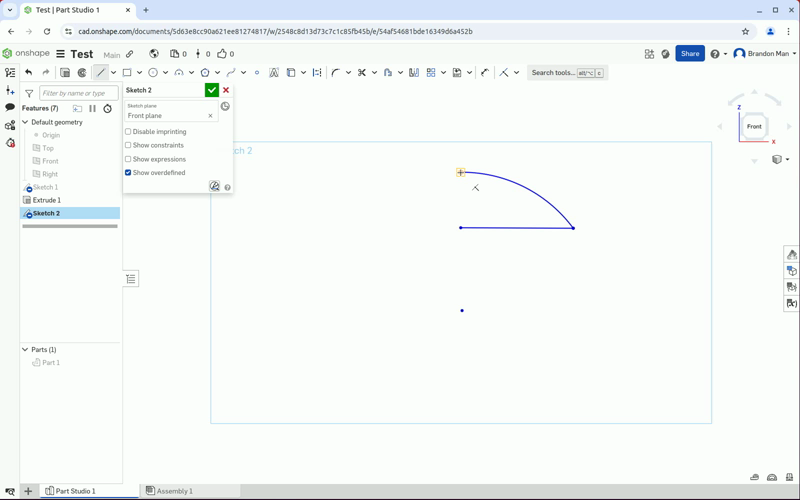
click(460, 172)
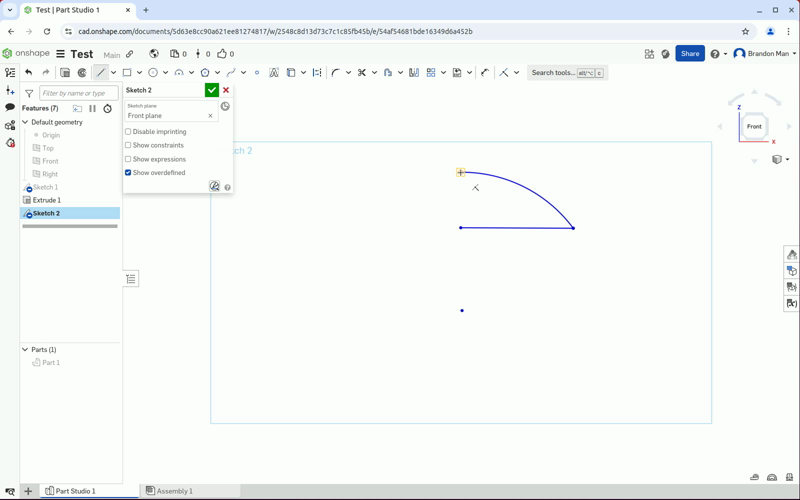
mouse_move(490, 172)
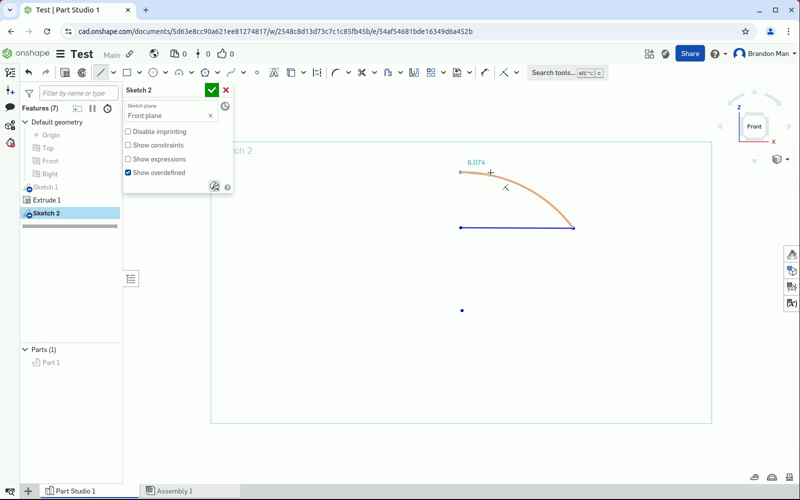
key_down(shift)
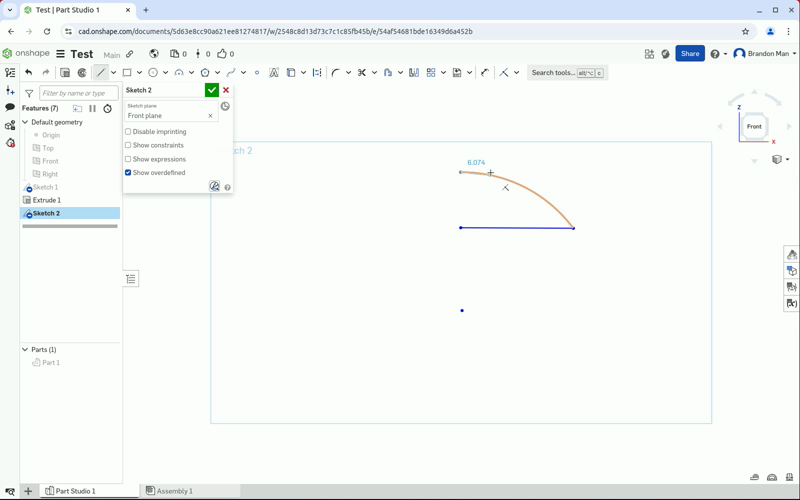
mouse_move(460, 227)
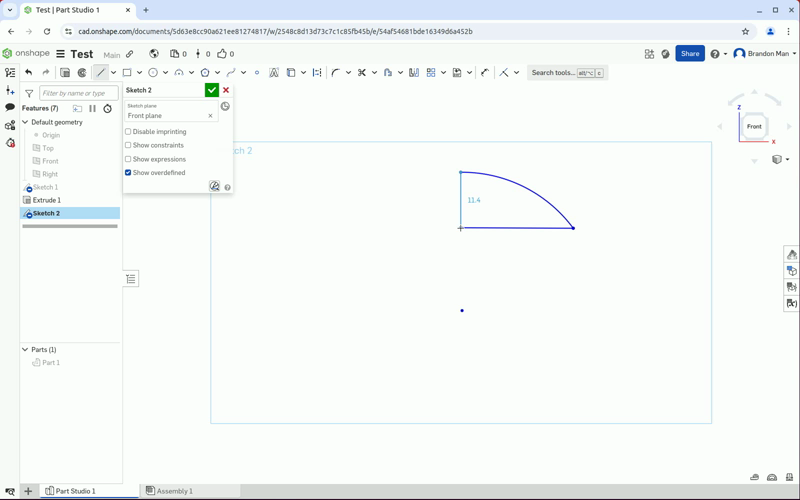
key_up(shift)
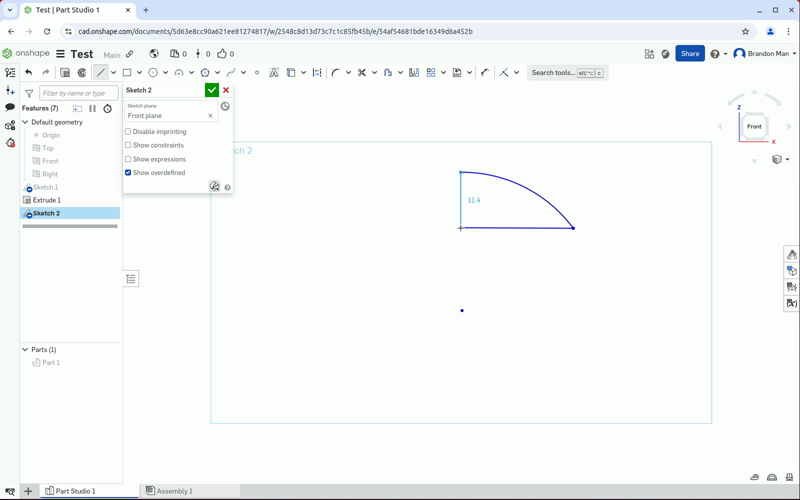
click(460, 227)
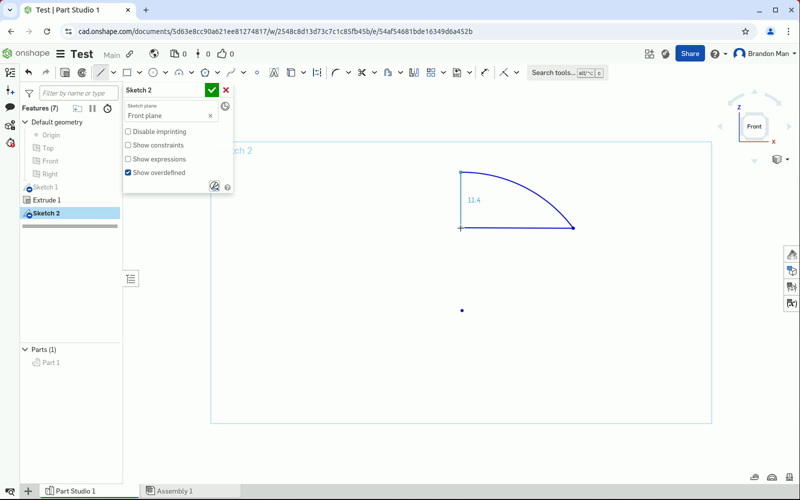
key(esc)
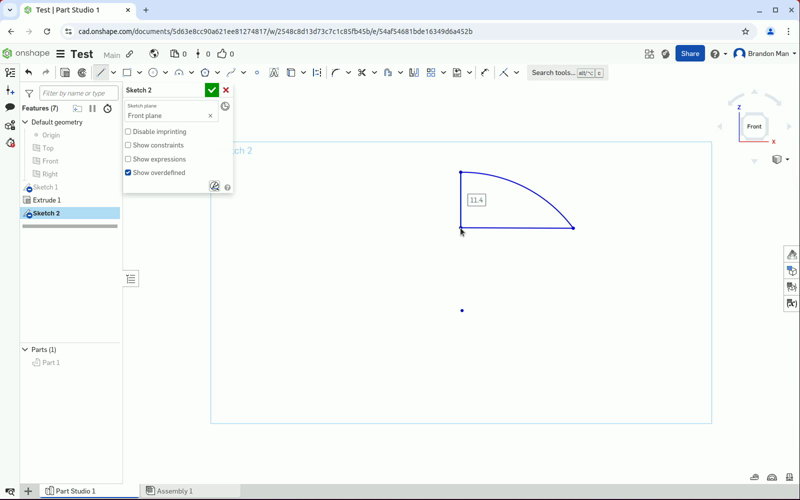
mouse_move(476, 208)
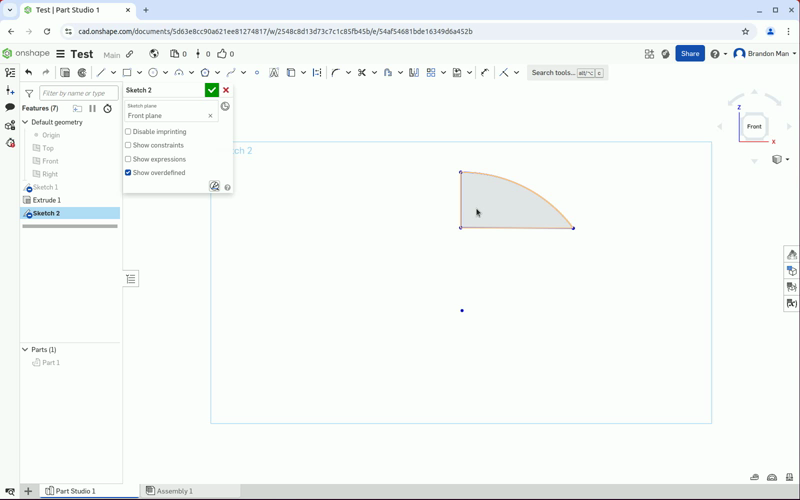
click(476, 208)
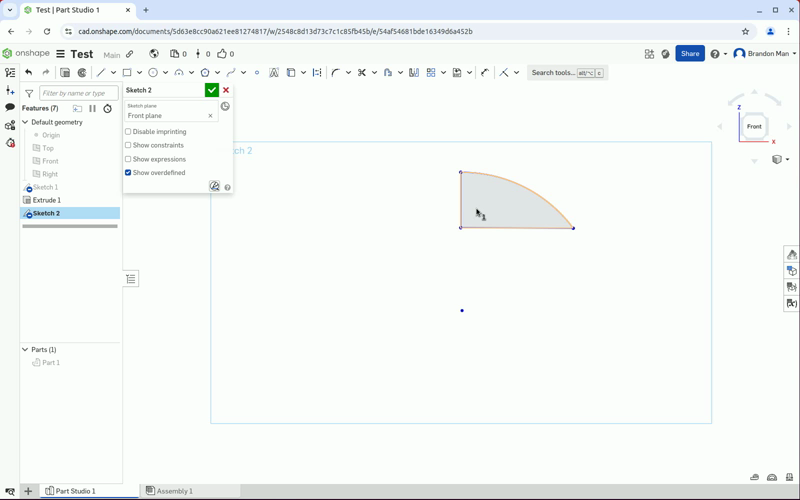
mouse_move(73, 352)
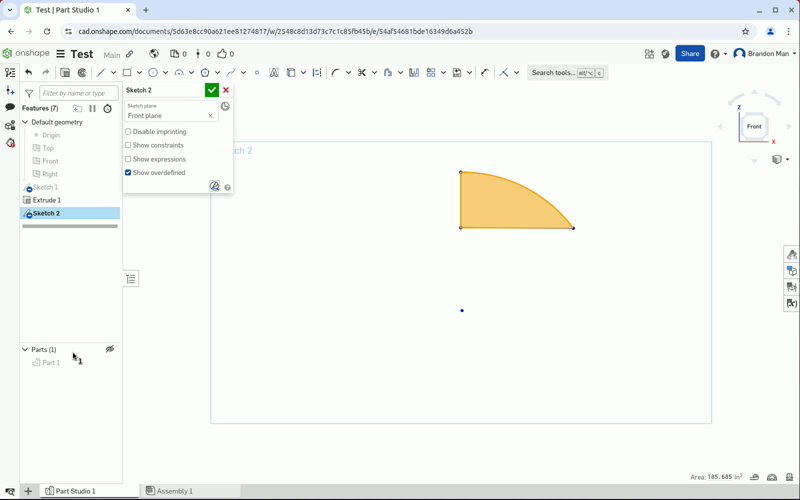
key(shift+y)
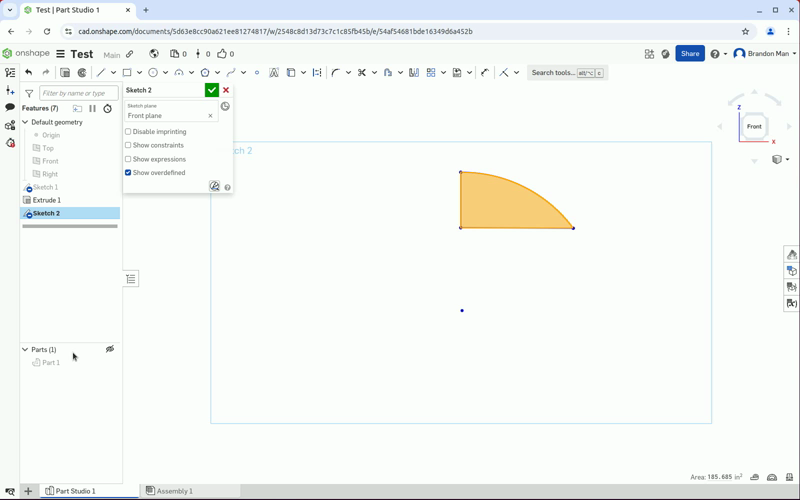
key(shift+e)
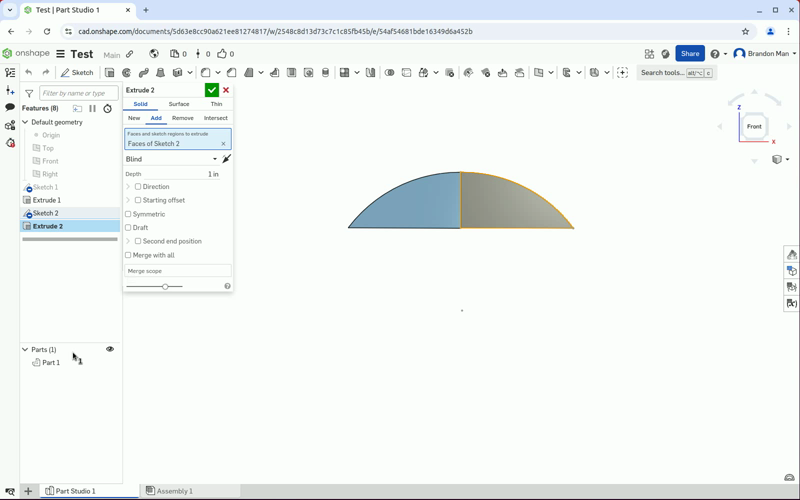
mouse_move(143, 106)
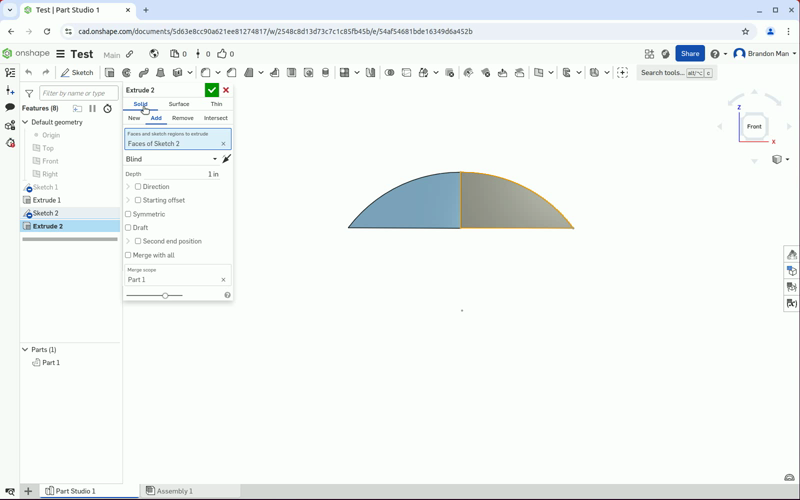
click(143, 106)
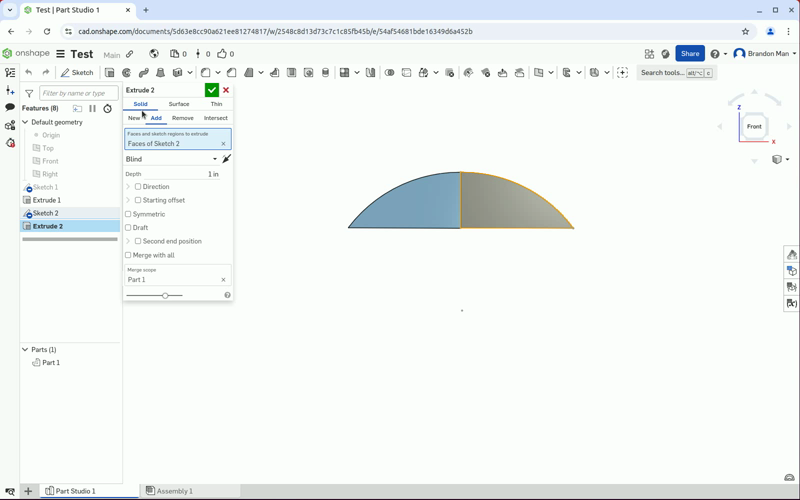
mouse_move(137, 120)
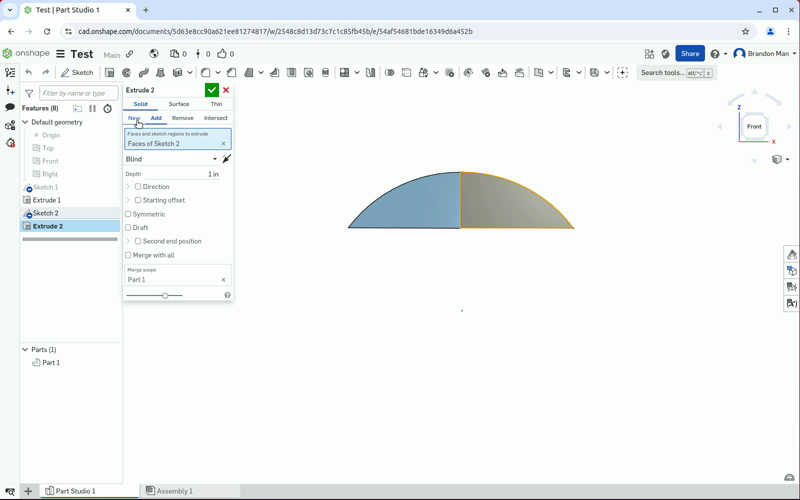
click(137, 120)
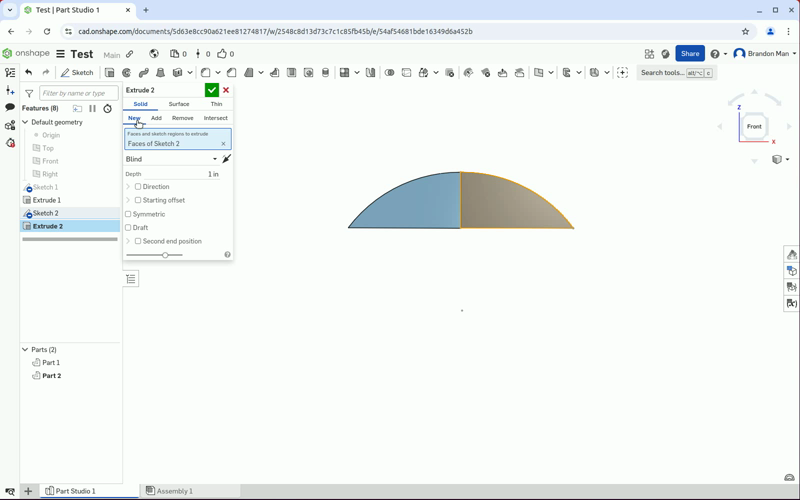
key(tab, 4)
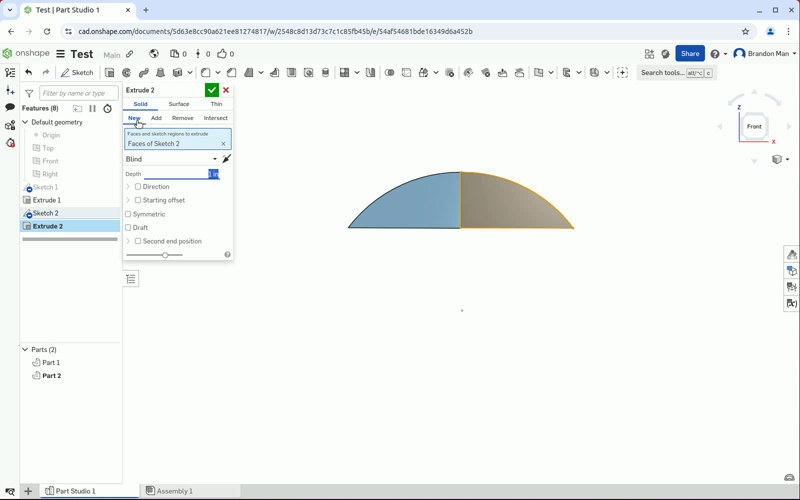
text(30.57)
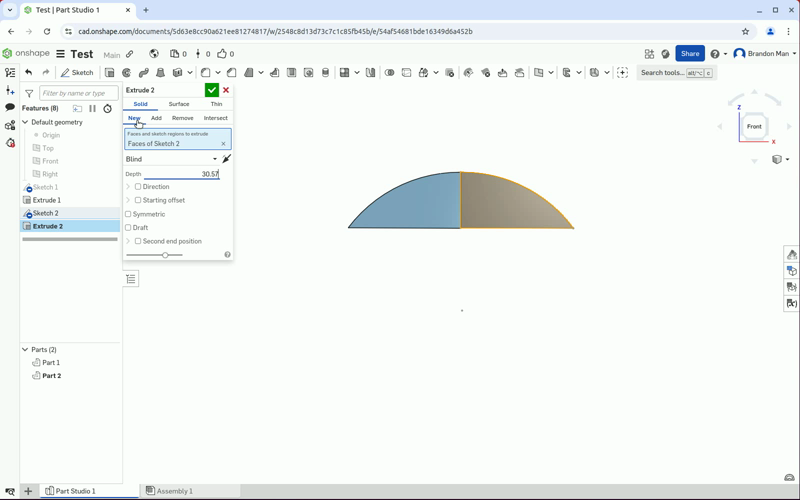
key(enter)
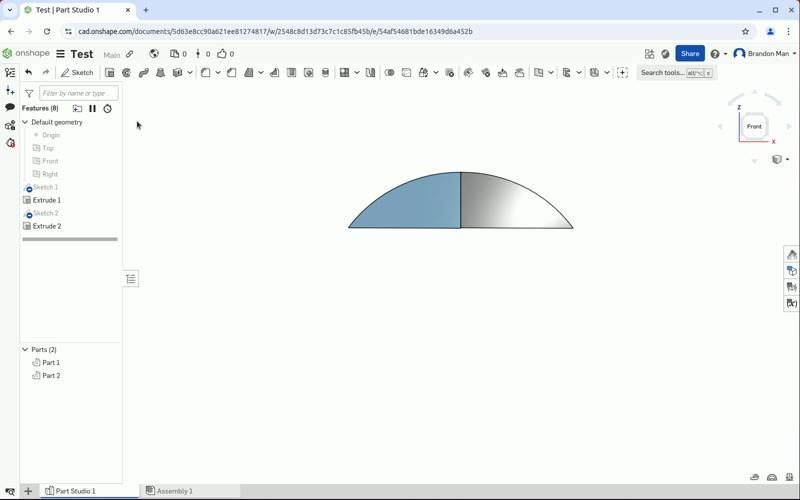
key(shift+h)
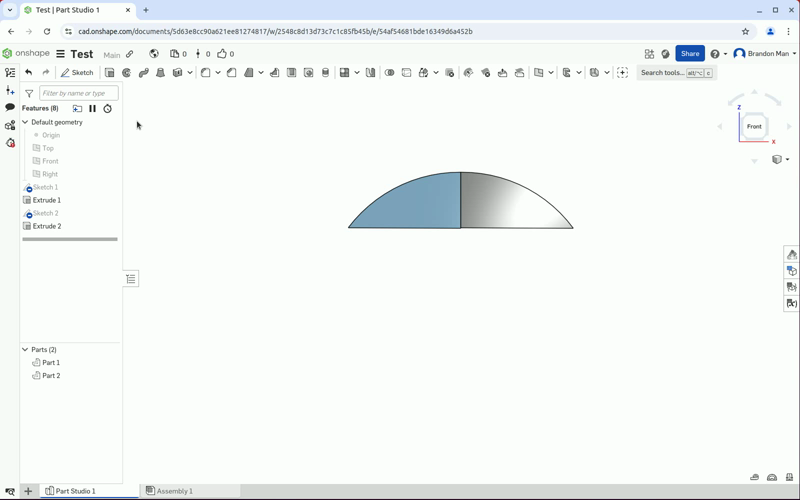
key(shift+h)
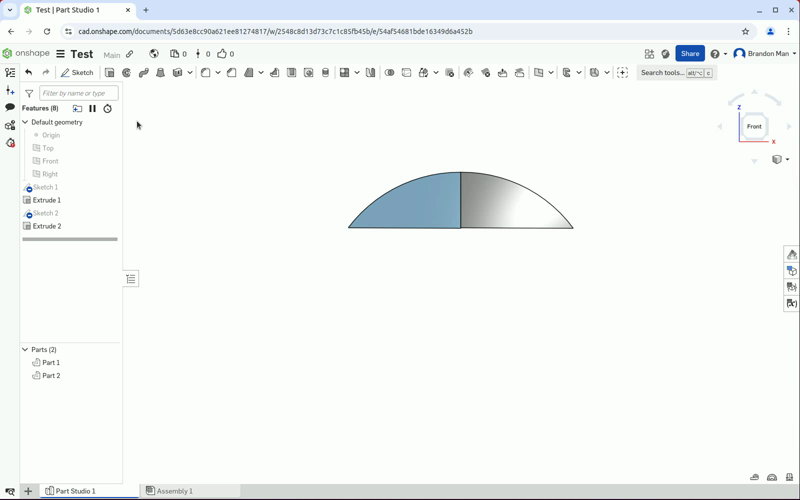
mouse_move(73, 189)
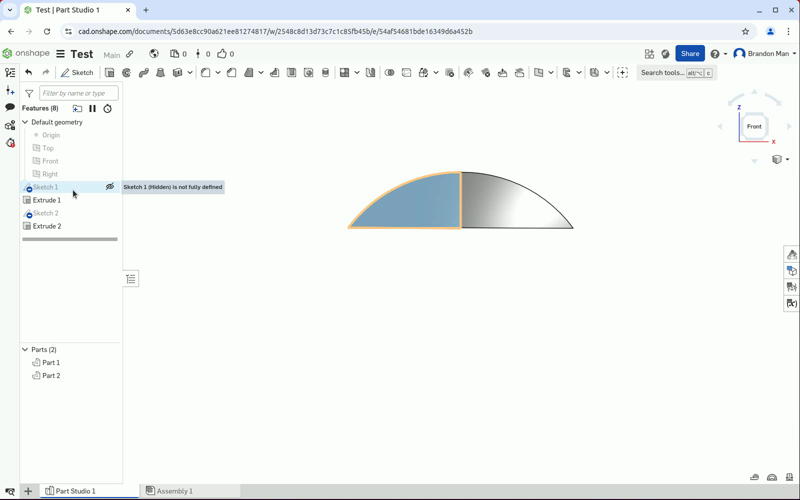
click(73, 189)
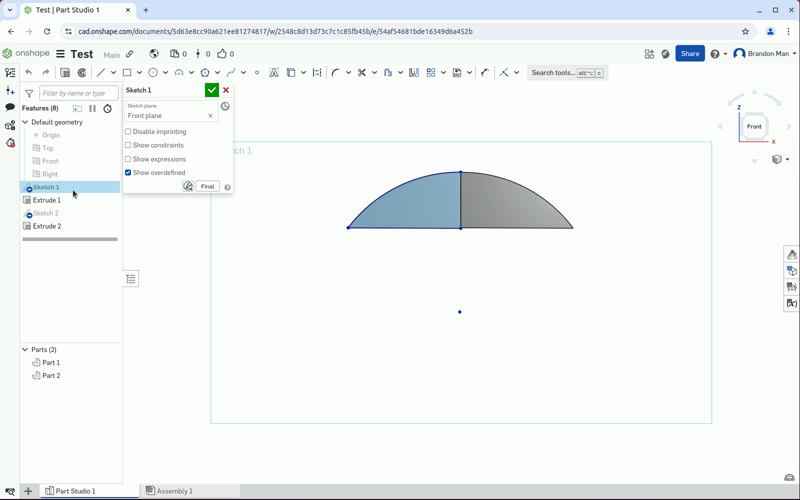
mouse_move(229, 92)
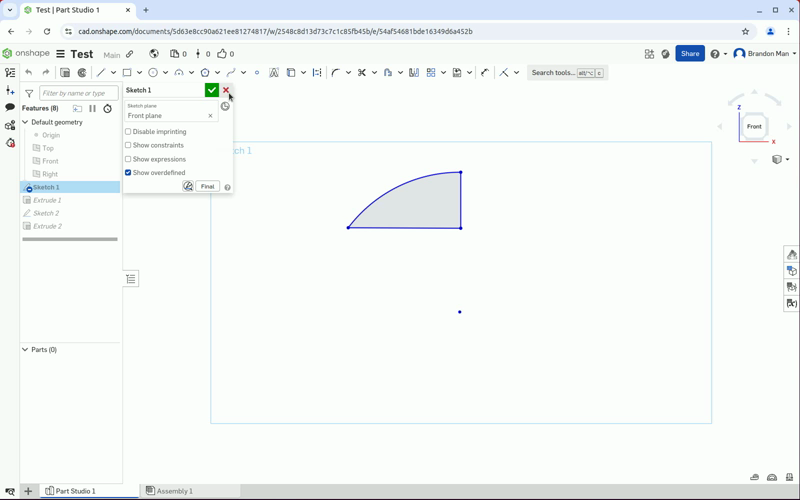
click(229, 92)
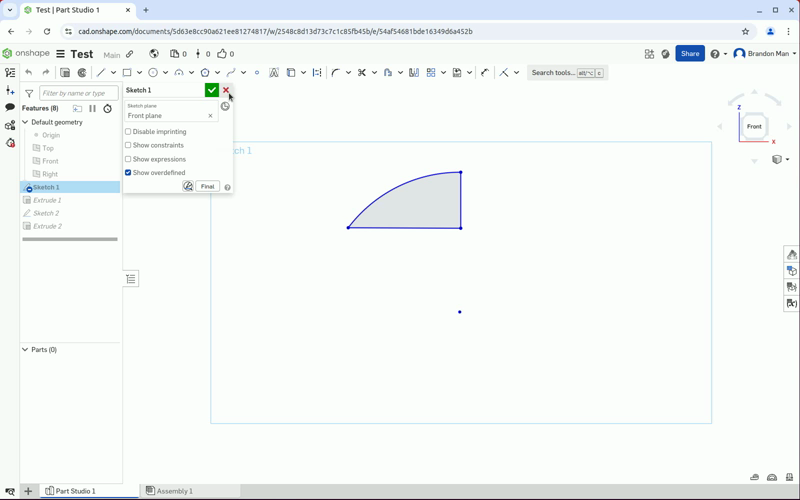
key(shift+s)
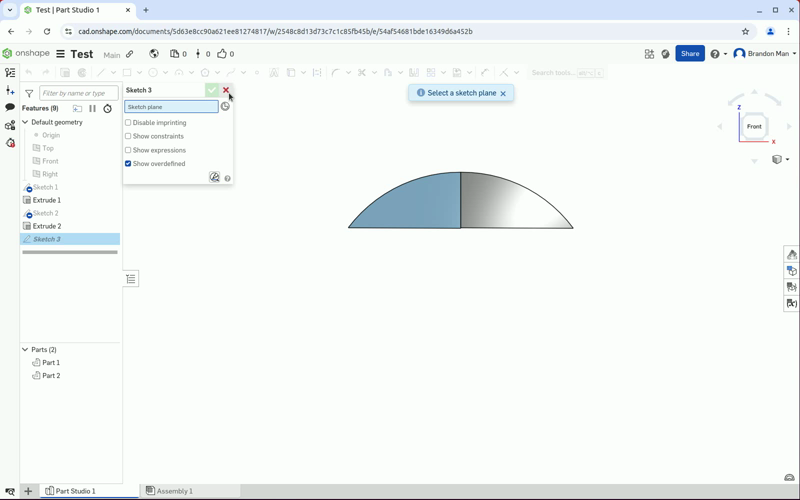
mouse_move(73, 163)
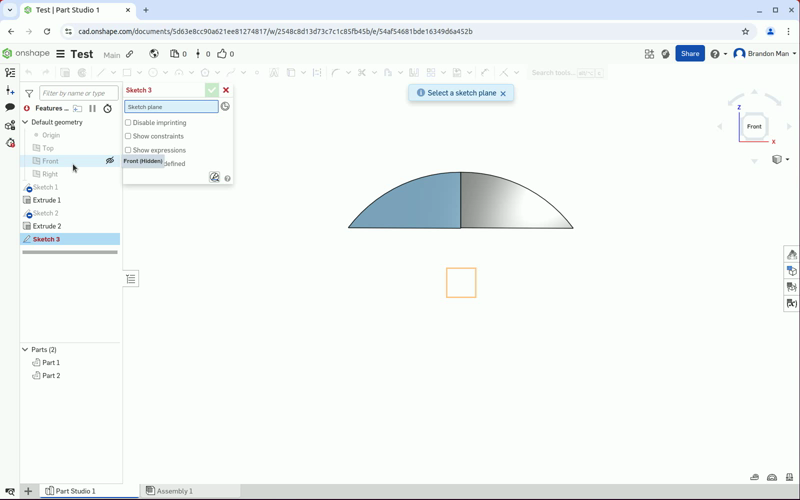
click(73, 163)
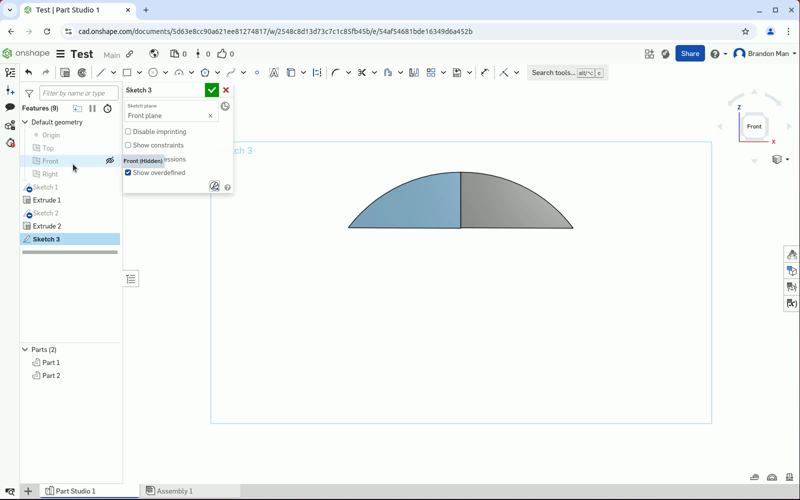
mouse_move(73, 352)
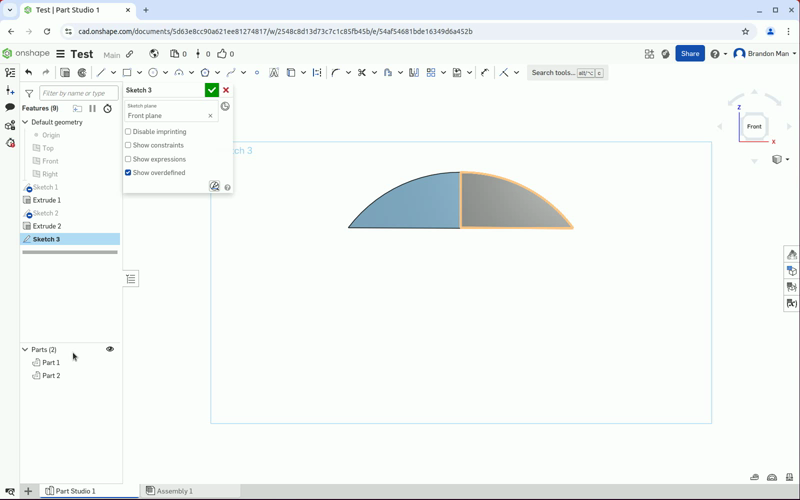
key(y)
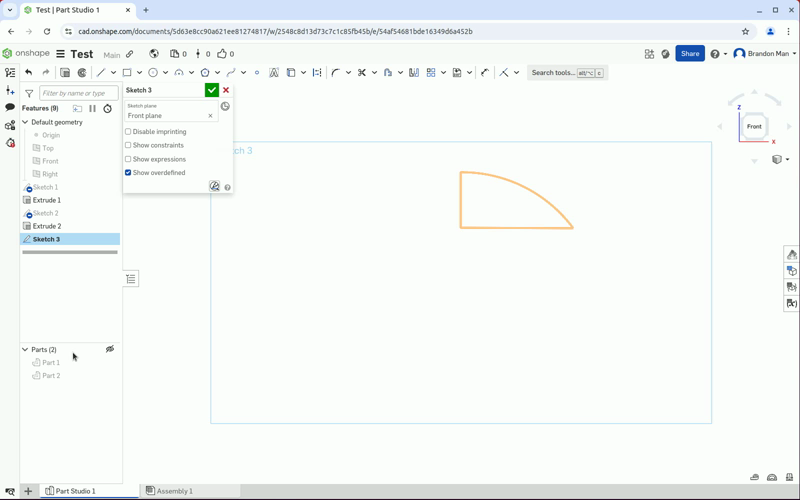
key(a)
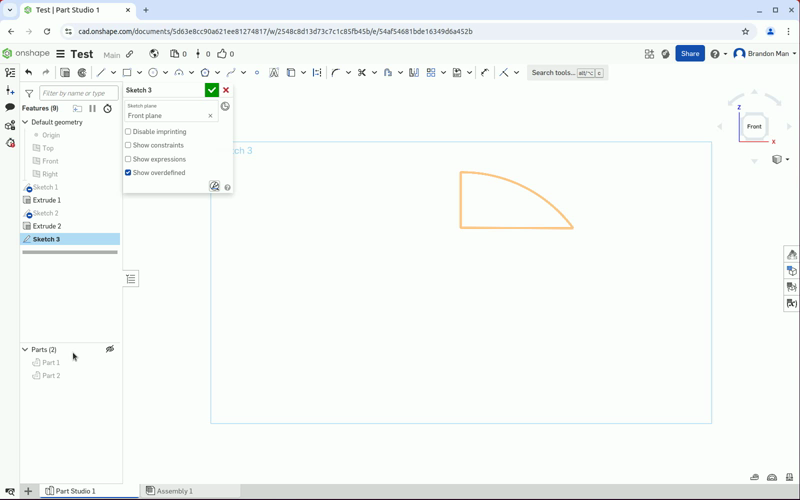
key_down(shift)
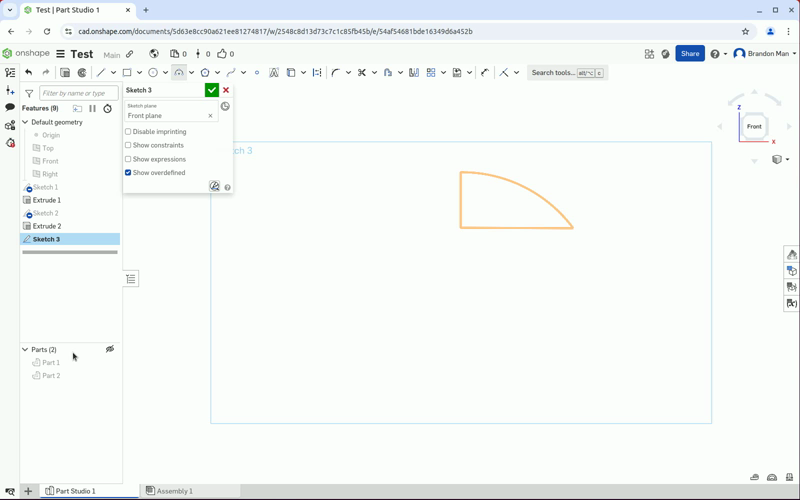
mouse_move(348, 337)
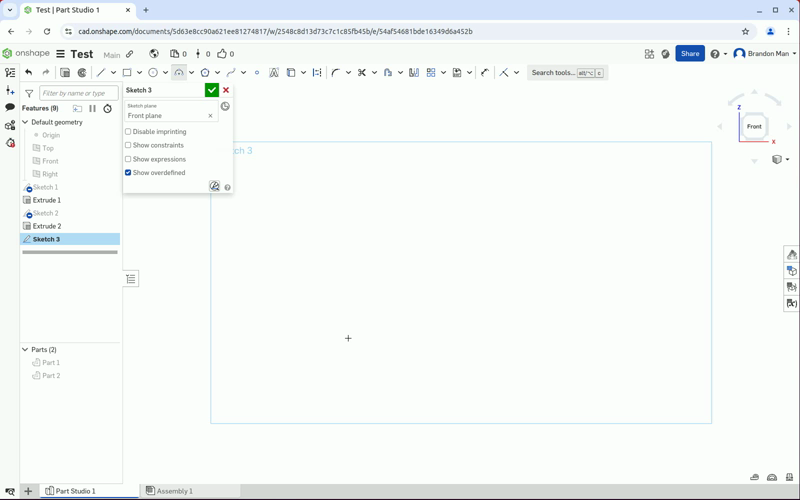
click(348, 337)
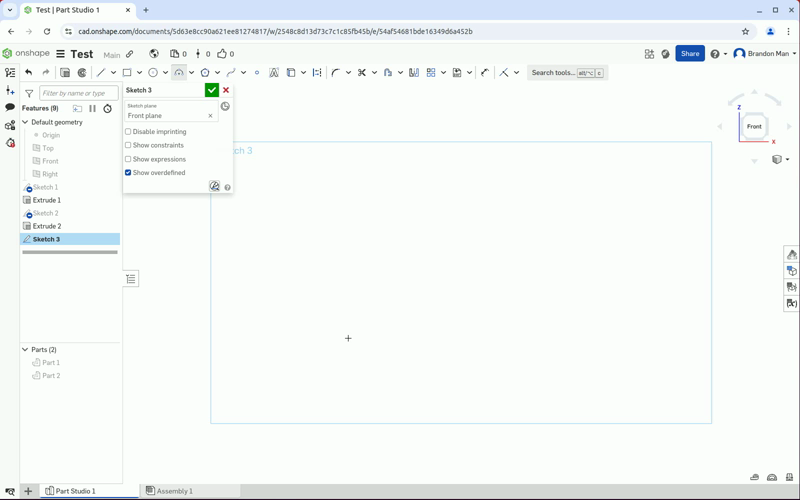
key_up(shift)
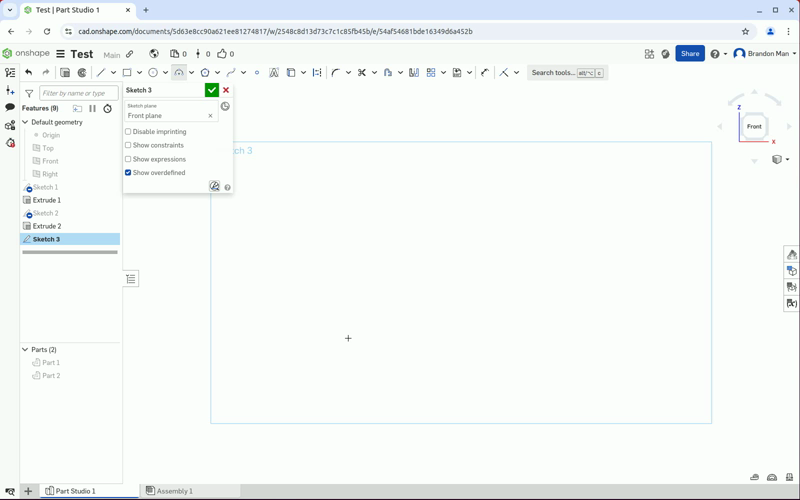
key_down(shift)
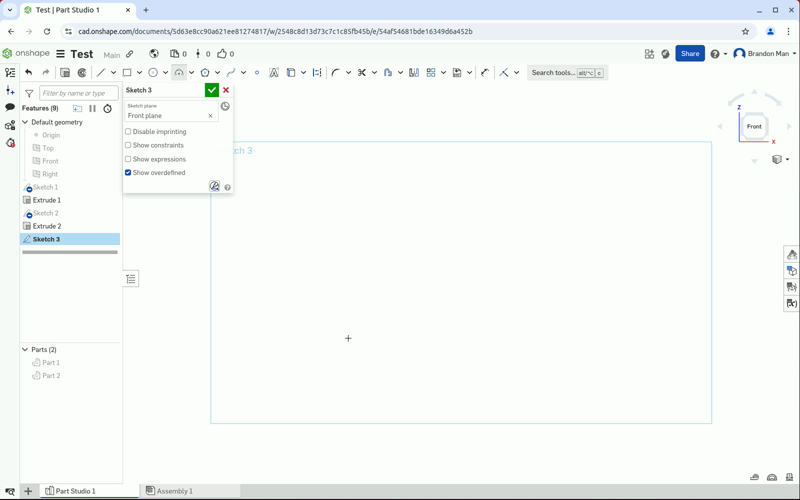
mouse_move(460, 393)
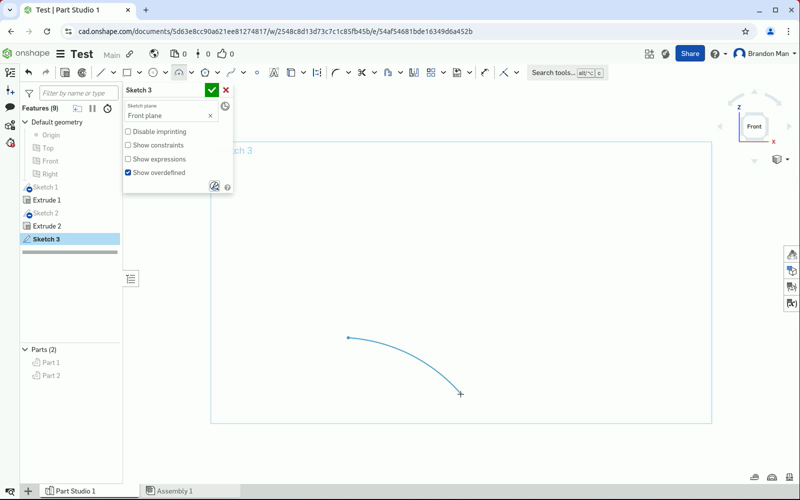
click(460, 393)
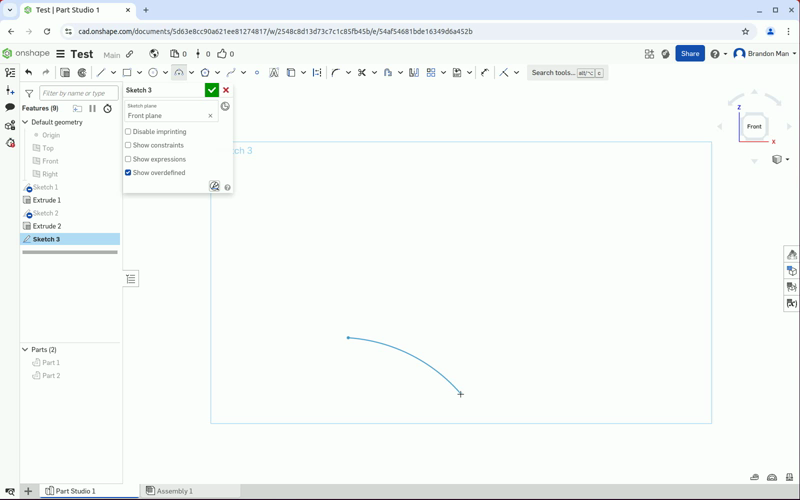
mouse_move(397, 379)
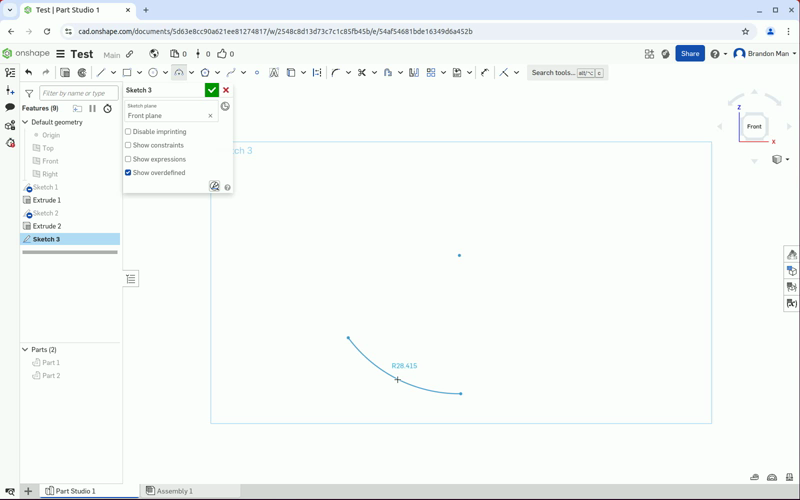
click(397, 379)
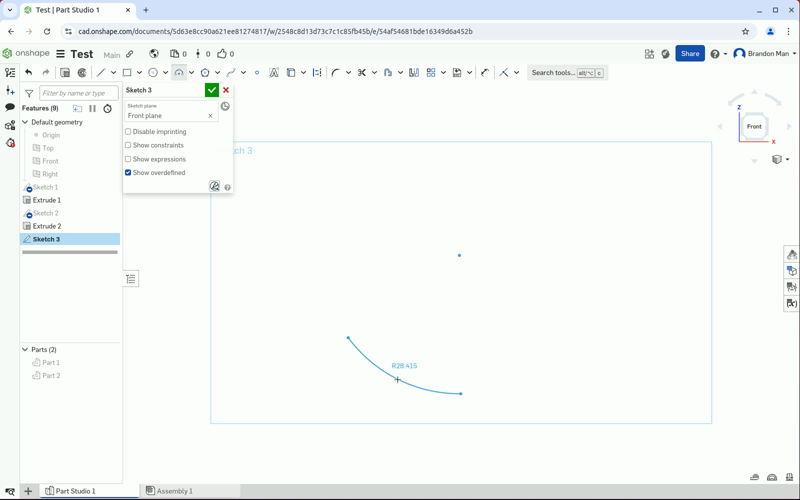
key_up(shift)
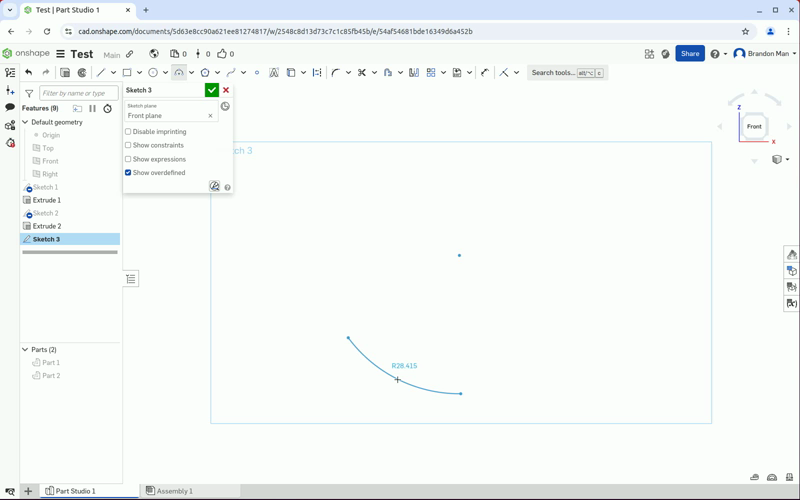
key(esc)
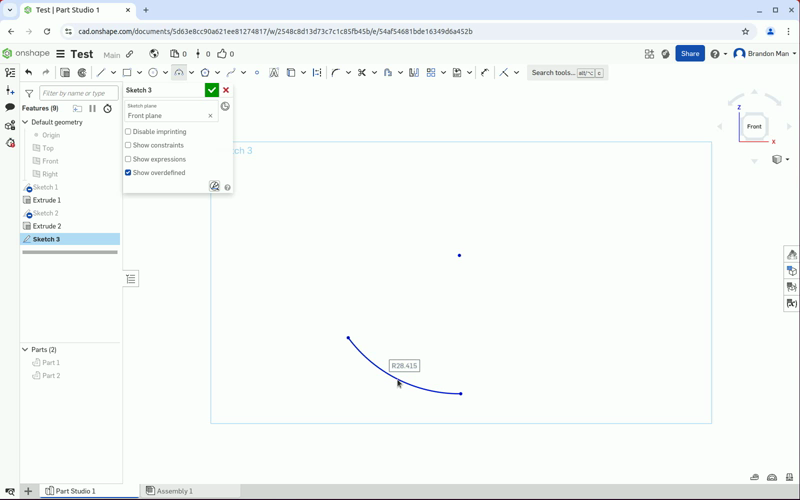
key(l)
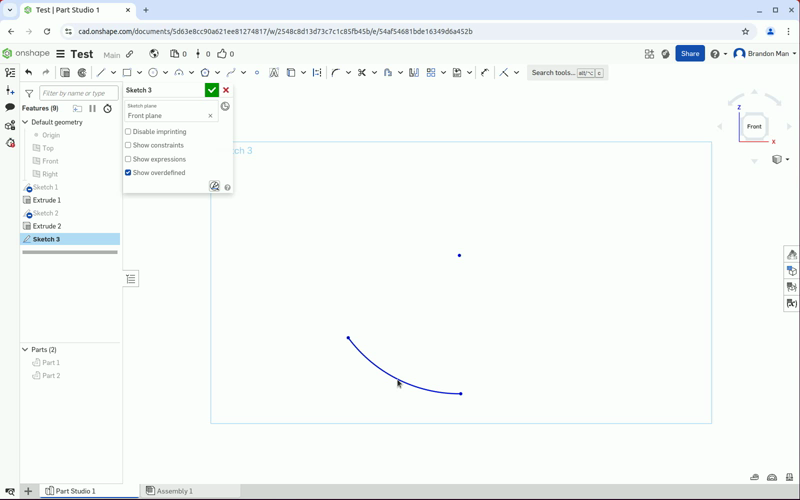
mouse_move(460, 393)
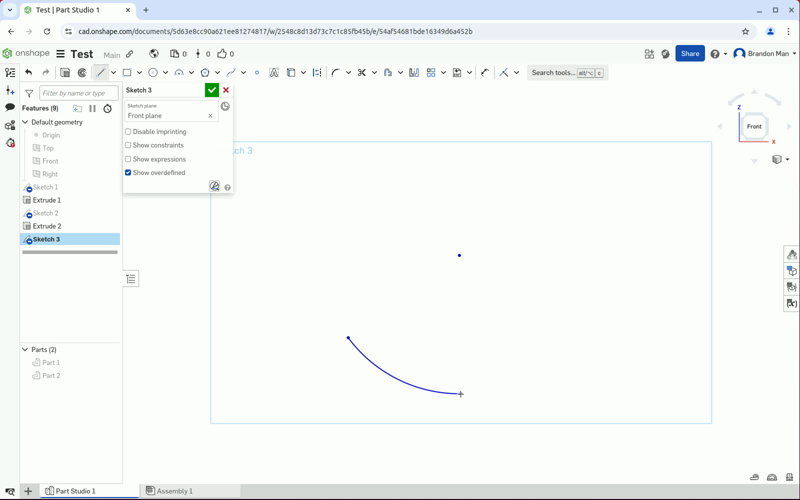
click(460, 393)
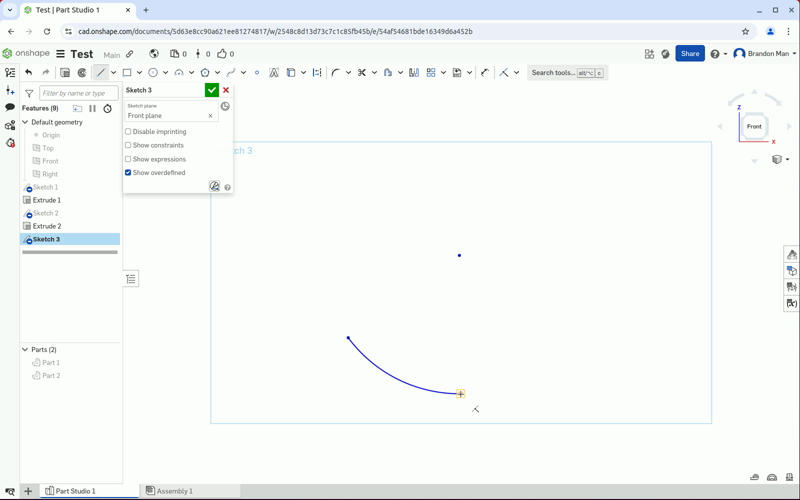
key_down(shift)
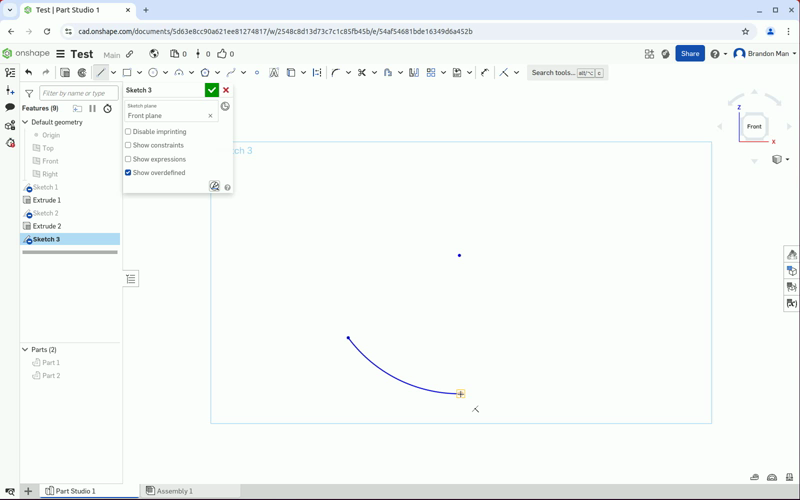
mouse_move(490, 393)
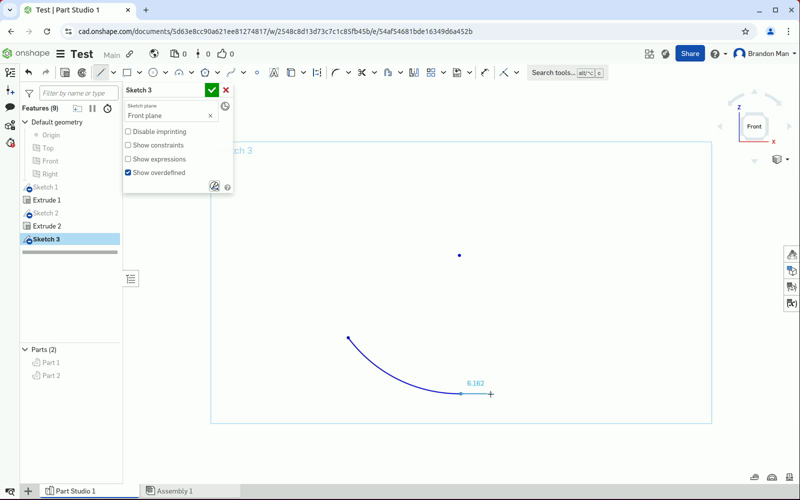
mouse_move(460, 338)
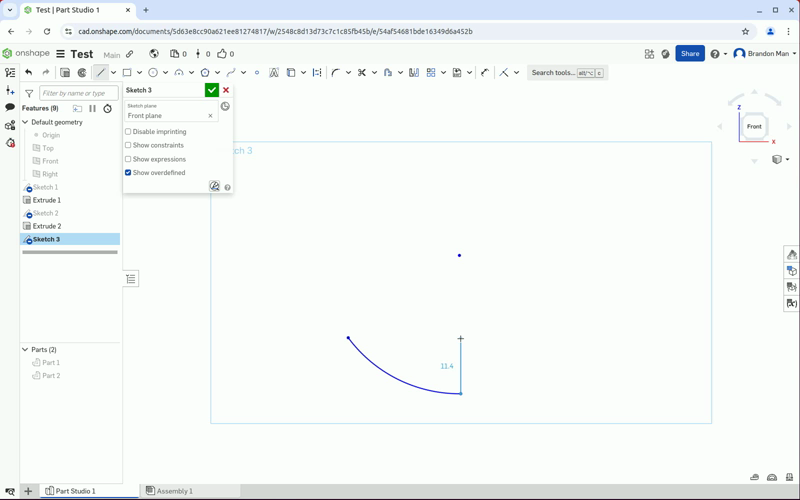
click(460, 338)
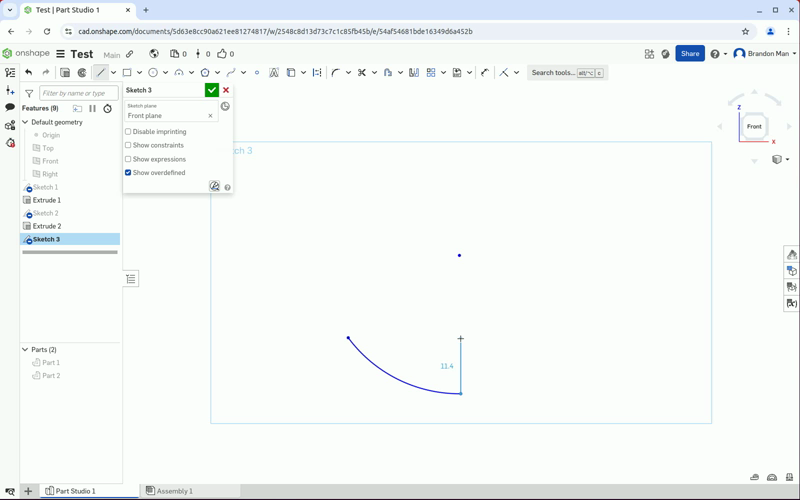
key_up(shift)
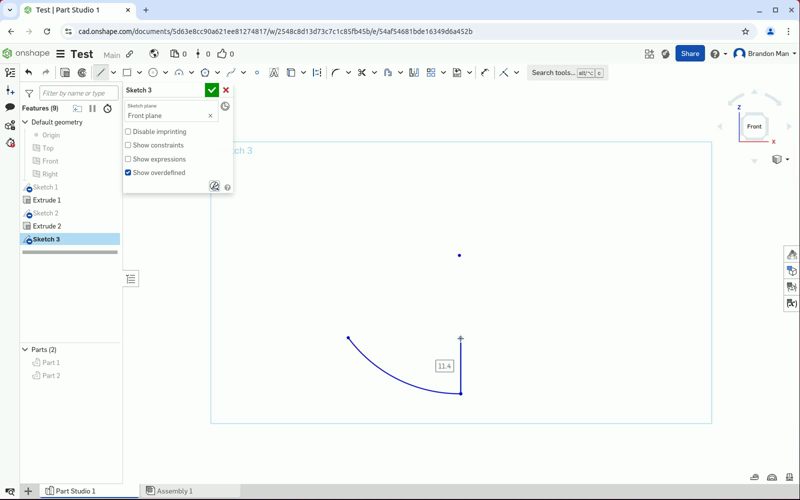
key_down(shift)
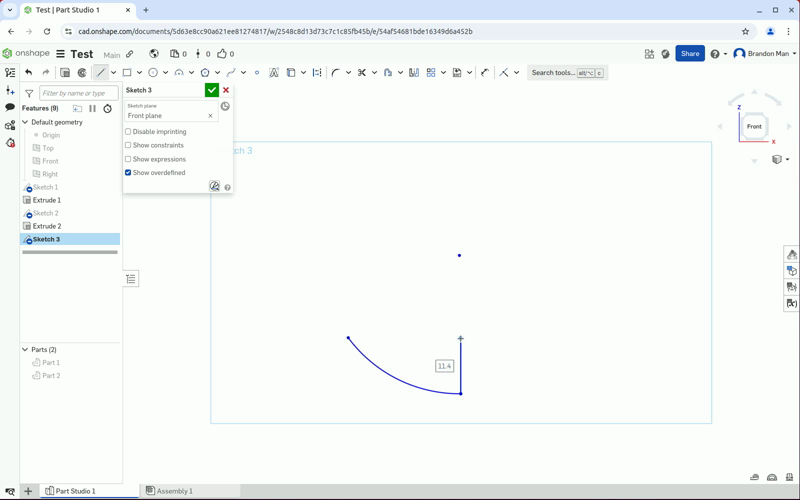
mouse_move(348, 337)
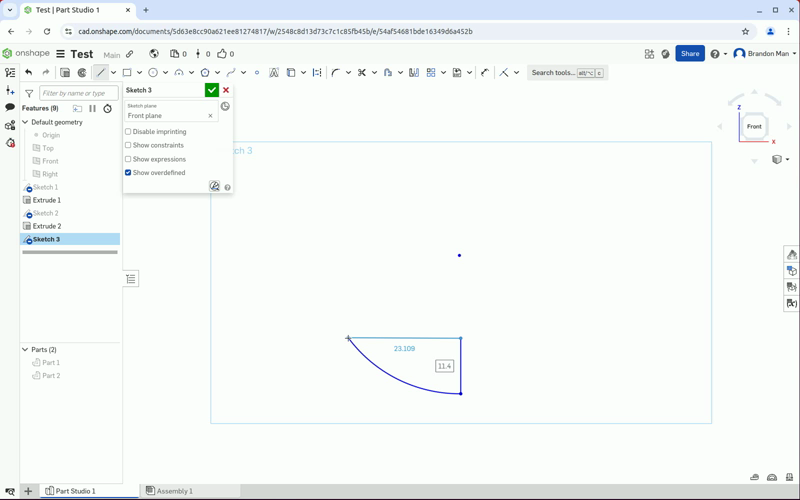
key_up(shift)
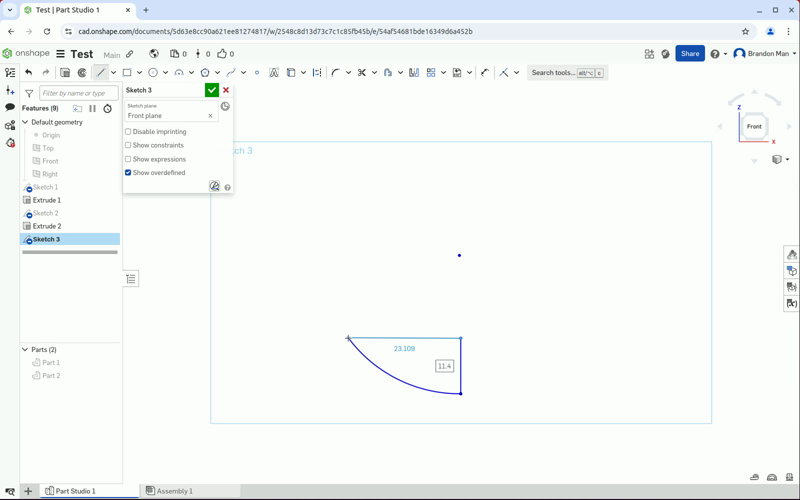
click(348, 337)
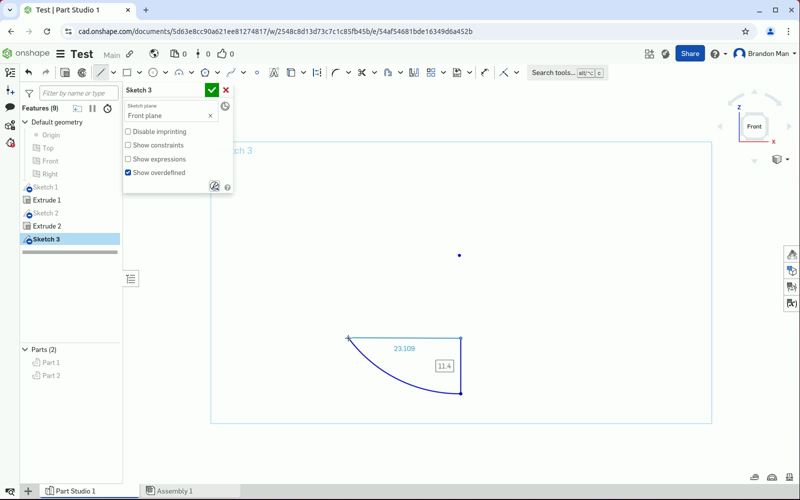
key(esc)
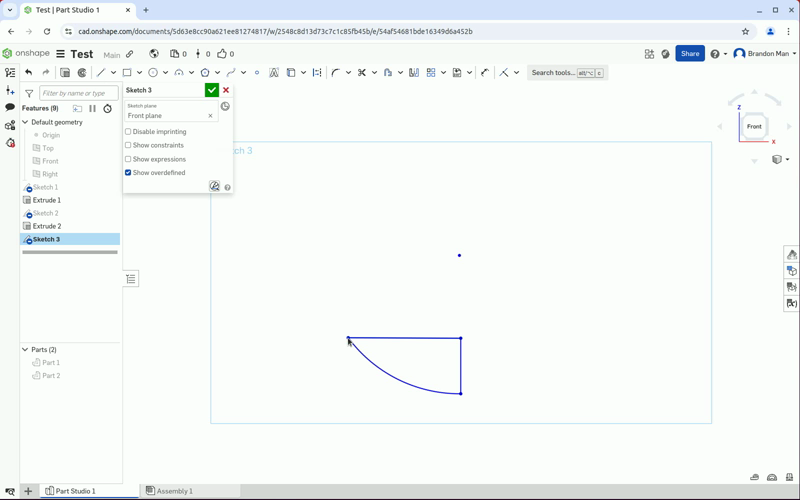
mouse_move(423, 343)
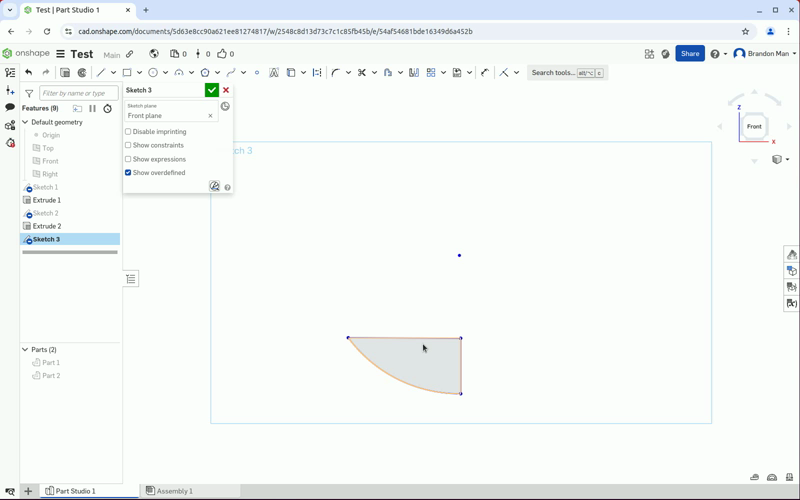
click(423, 343)
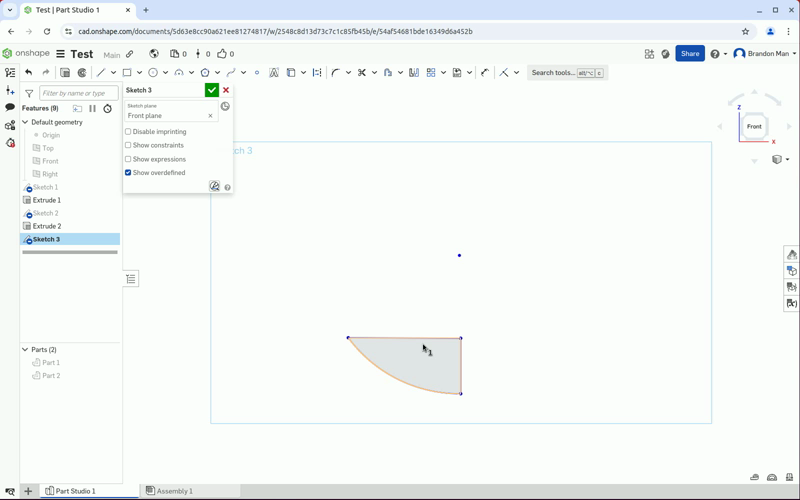
mouse_move(73, 352)
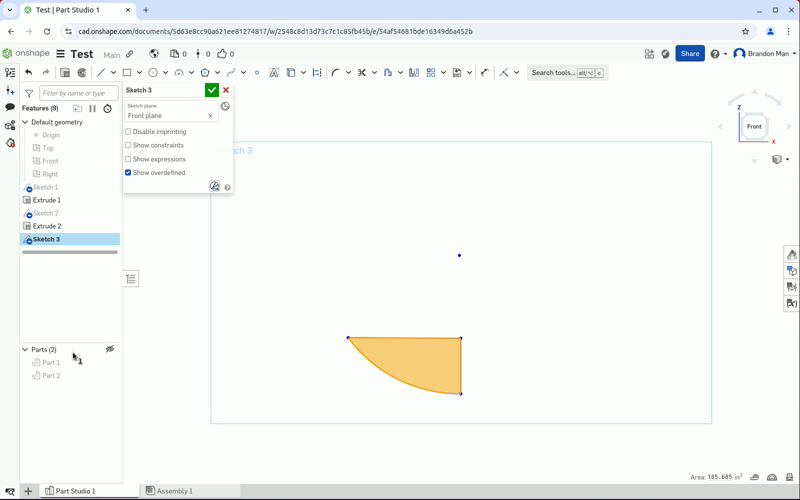
key(shift+y)
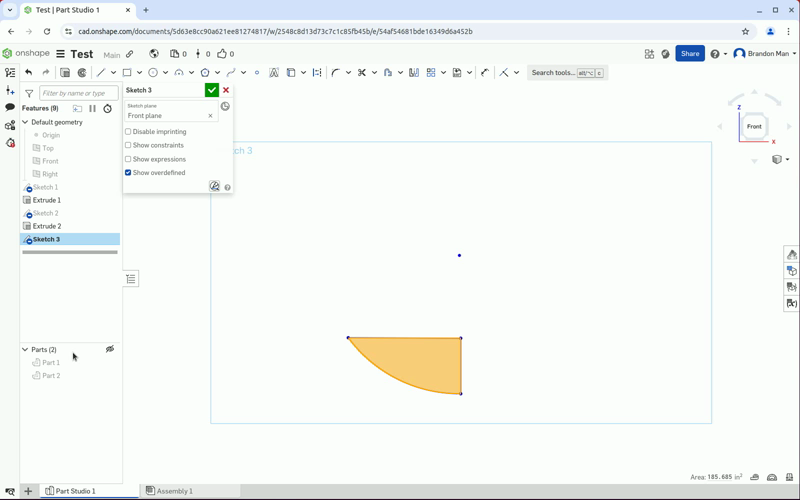
key(shift+e)
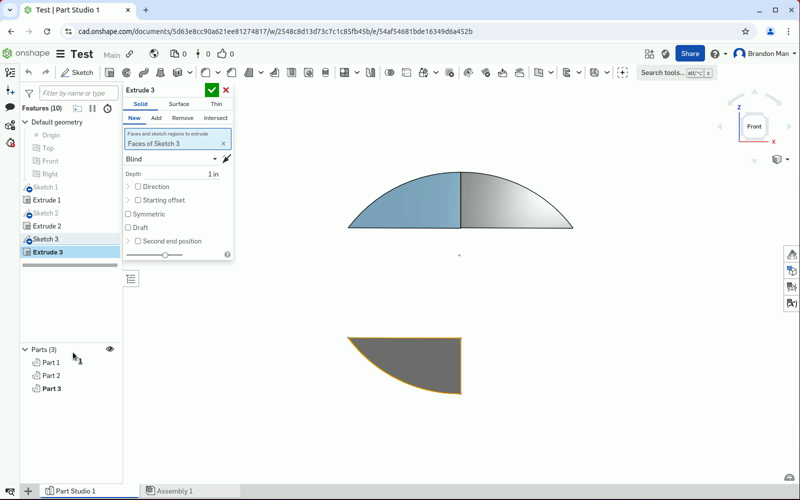
mouse_move(143, 106)
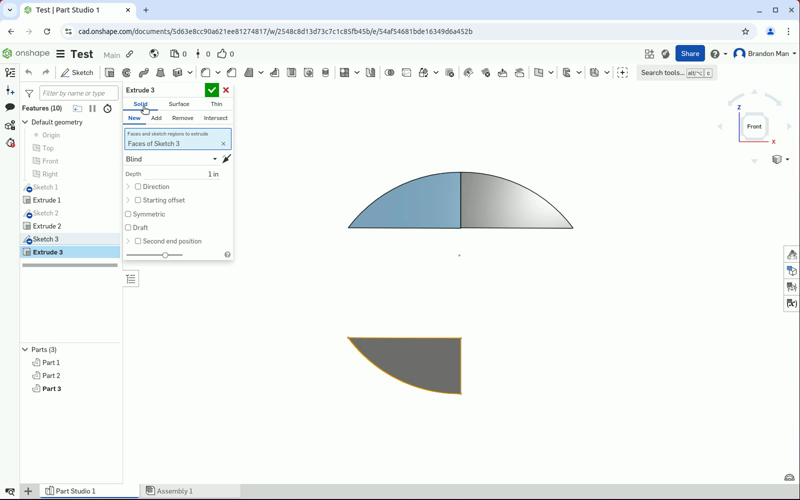
click(143, 106)
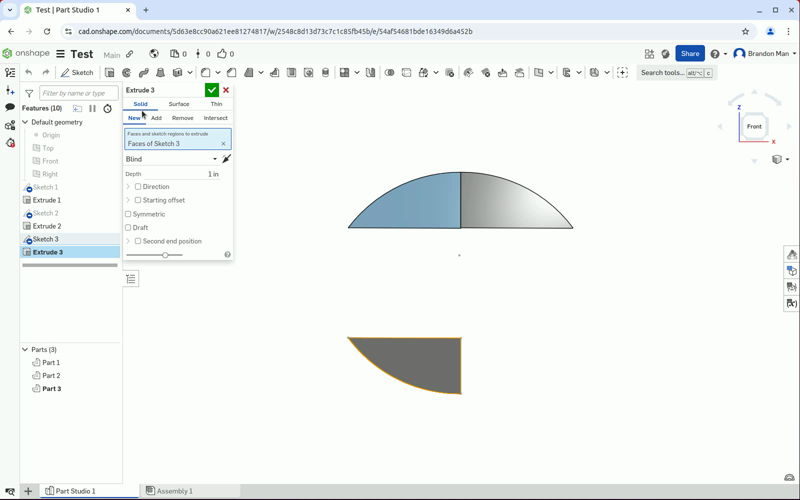
mouse_move(137, 120)
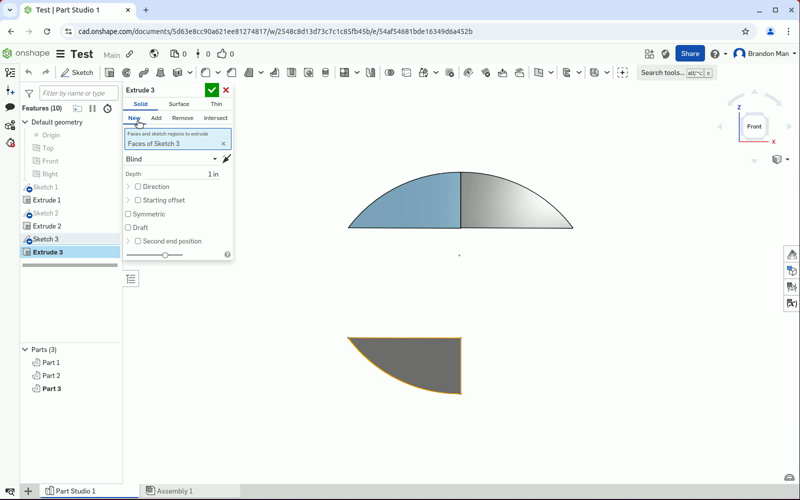
click(137, 120)
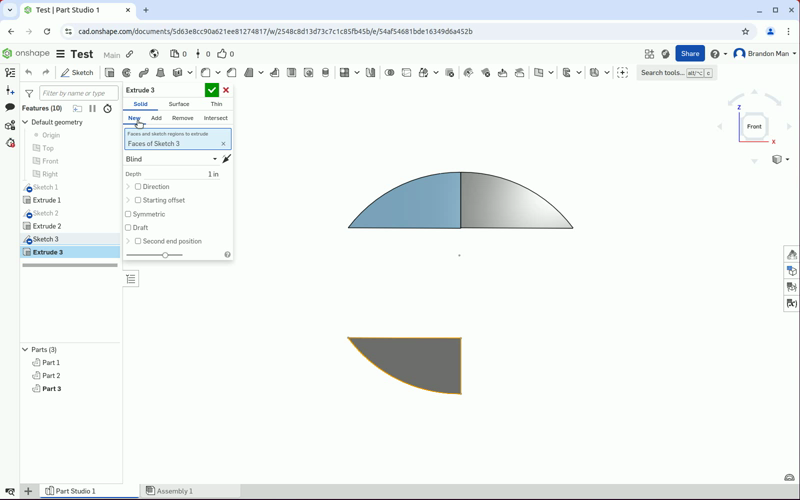
key(tab, 4)
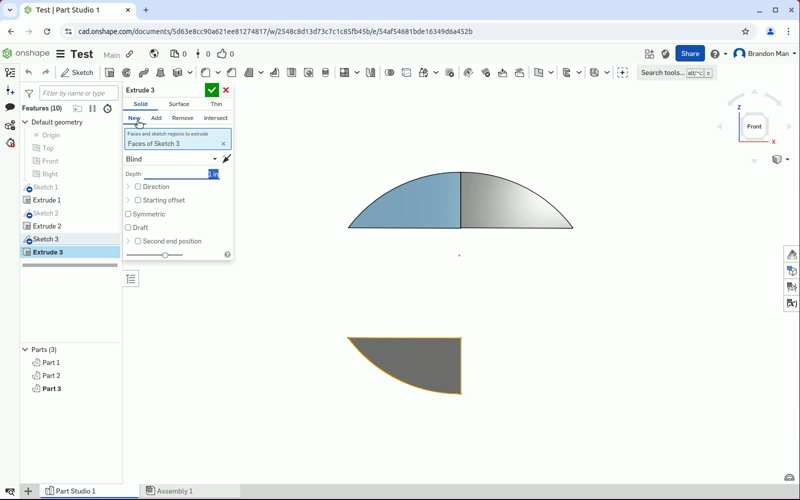
text(30.57)
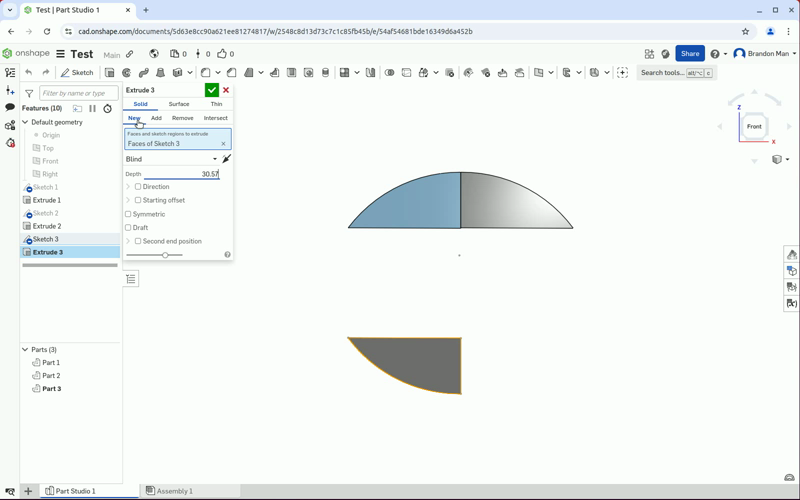
key(enter)
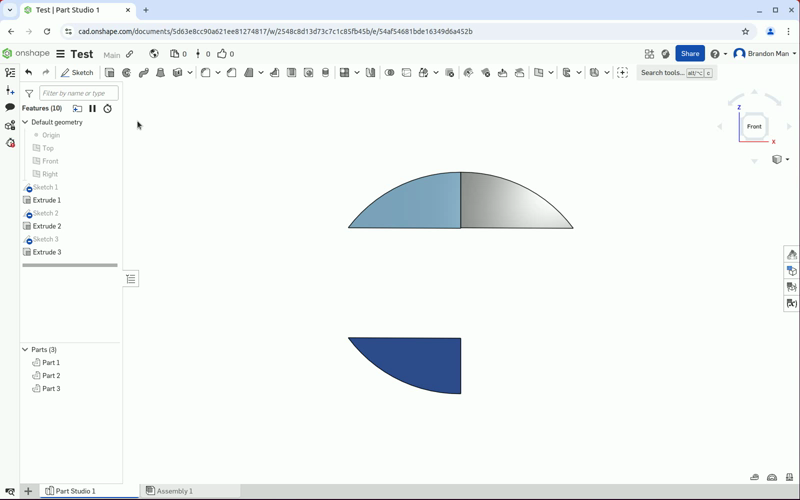
key(shift+h)
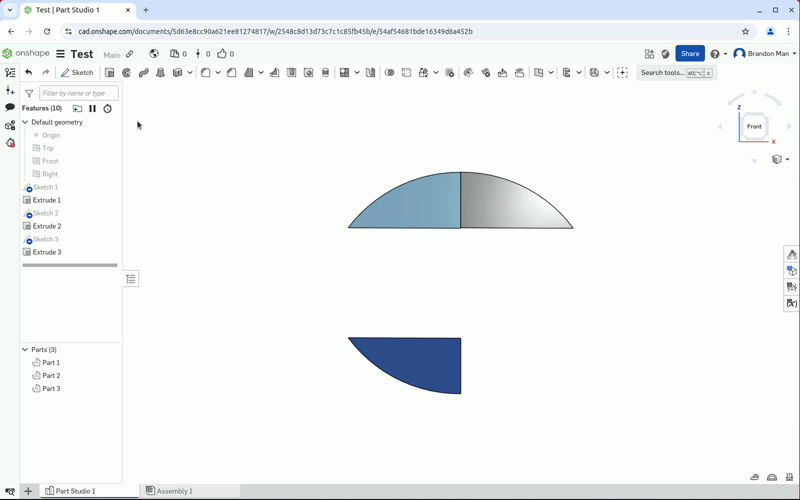
key(shift+h)
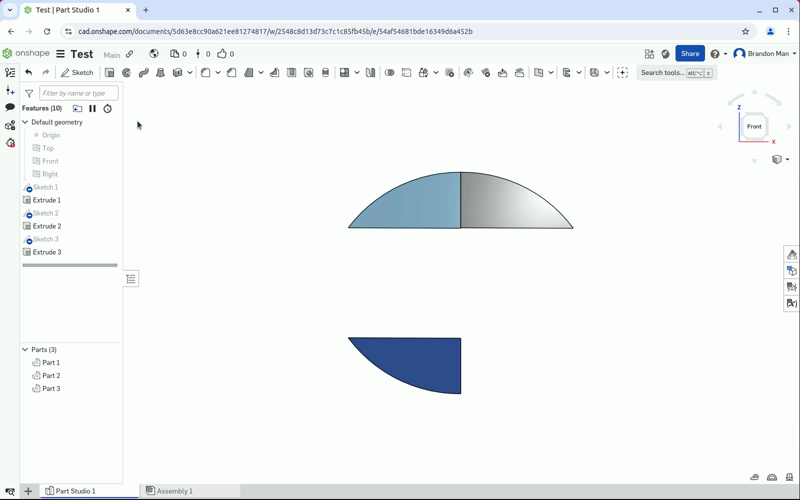
mouse_move(73, 189)
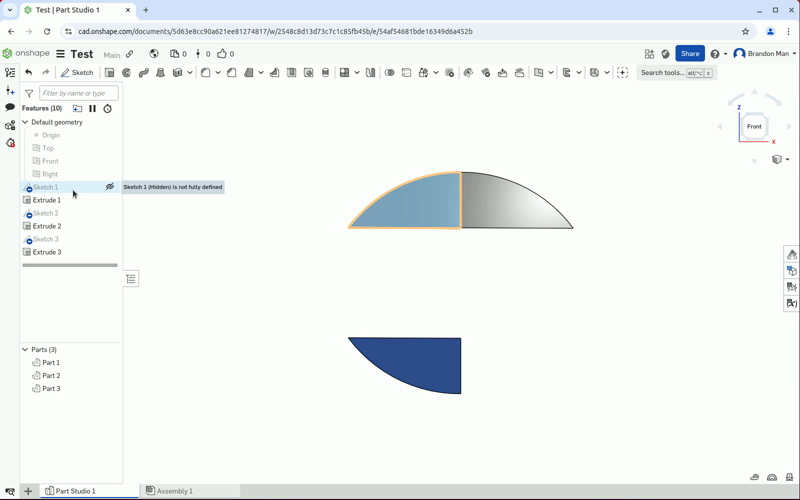
click(73, 189)
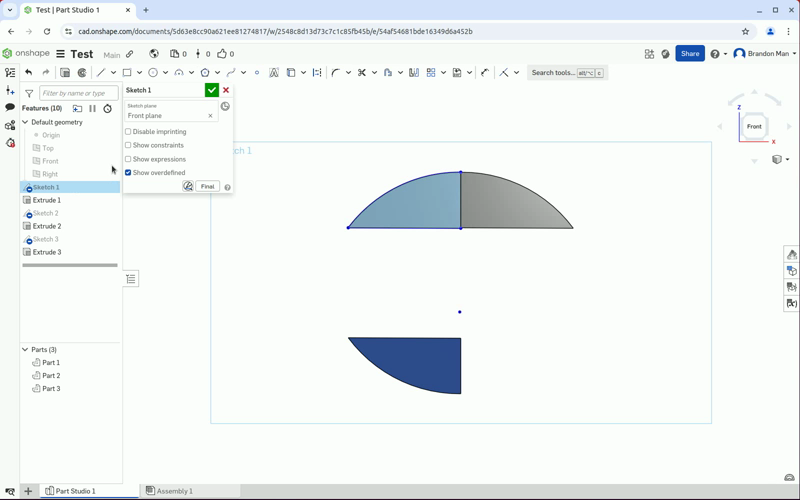
mouse_move(229, 92)
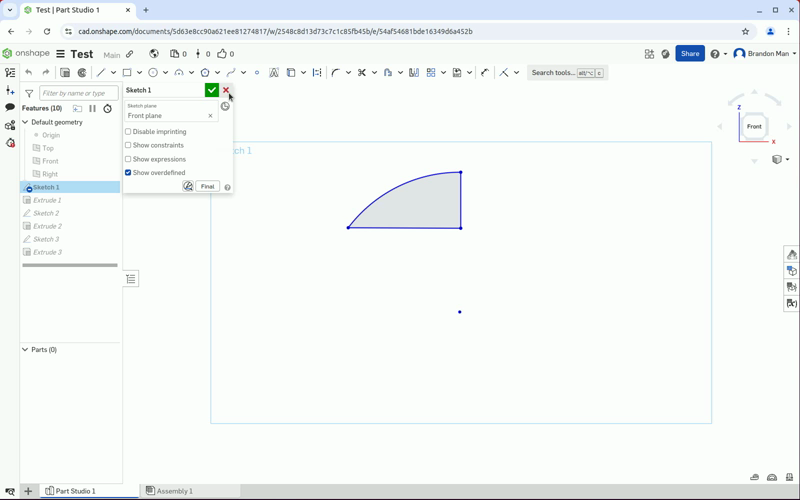
click(229, 92)
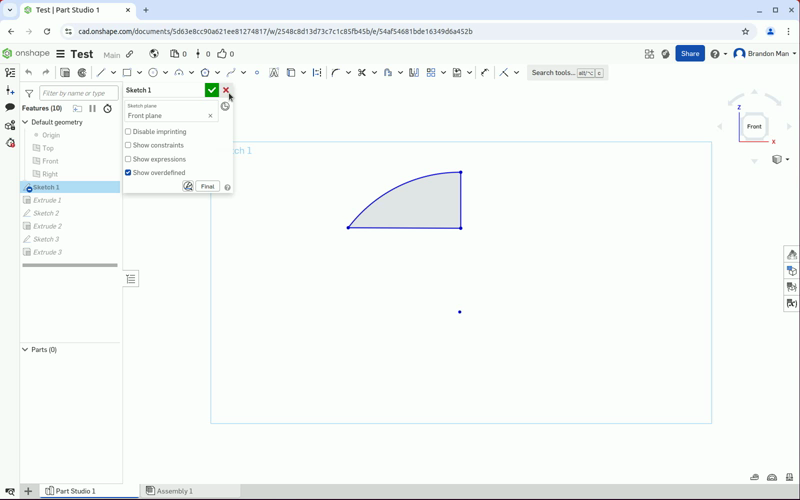
key(shift+s)
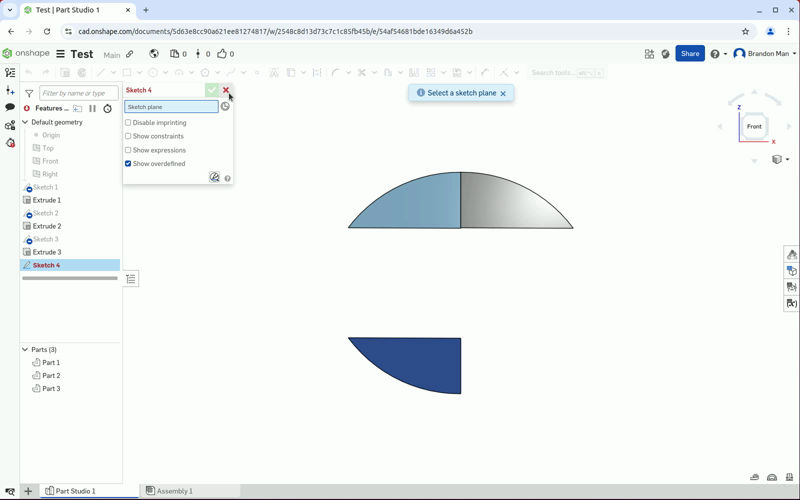
mouse_move(73, 163)
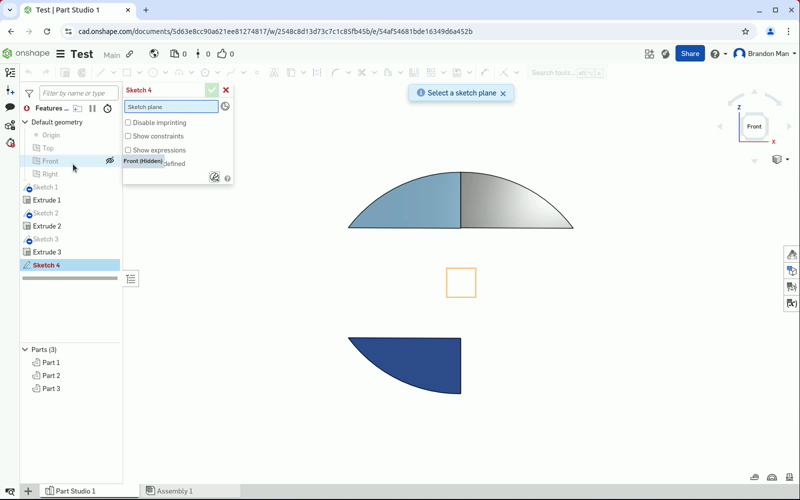
click(73, 163)
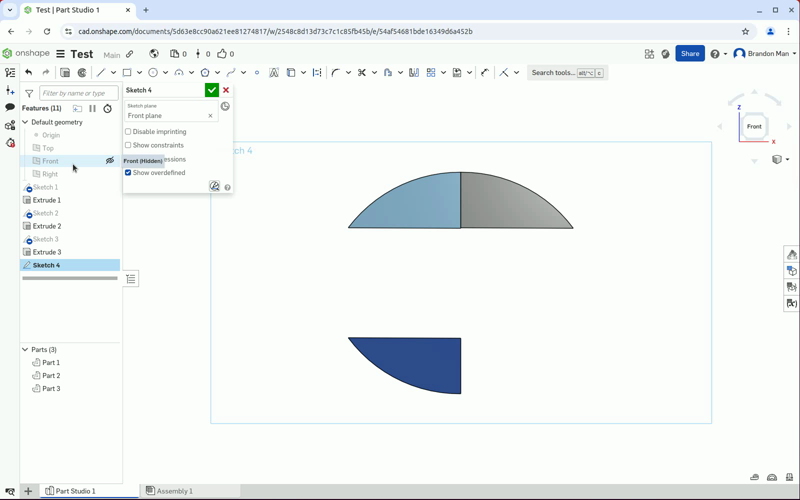
mouse_move(73, 352)
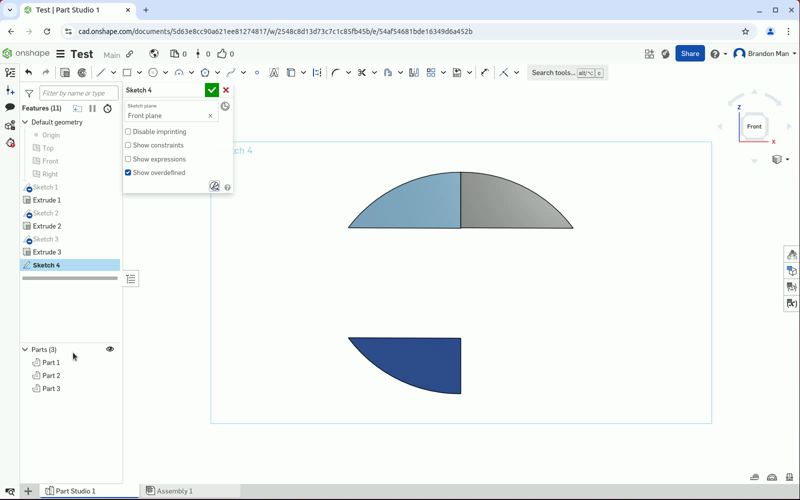
key(y)
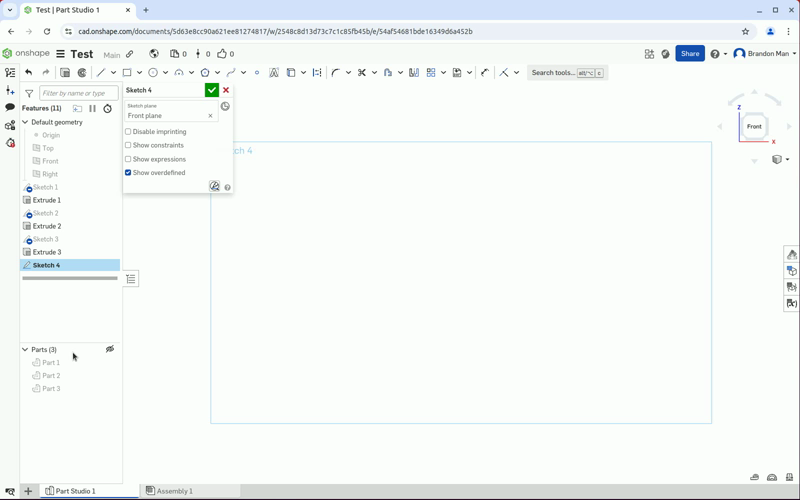
key(a)
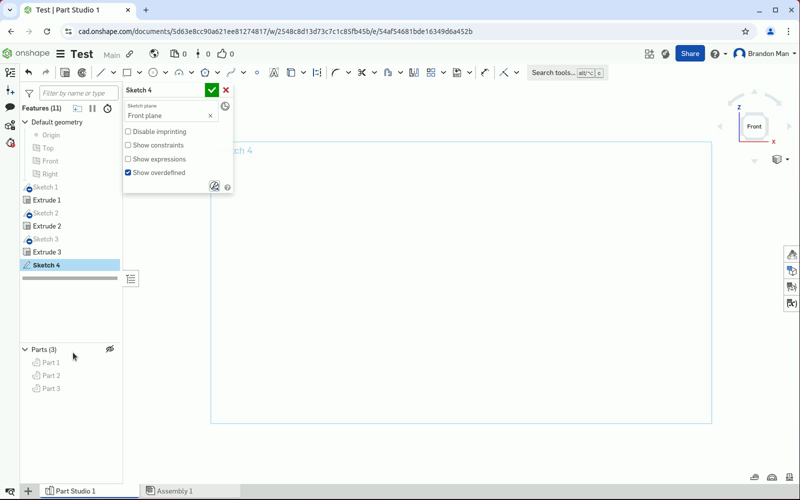
key_down(shift)
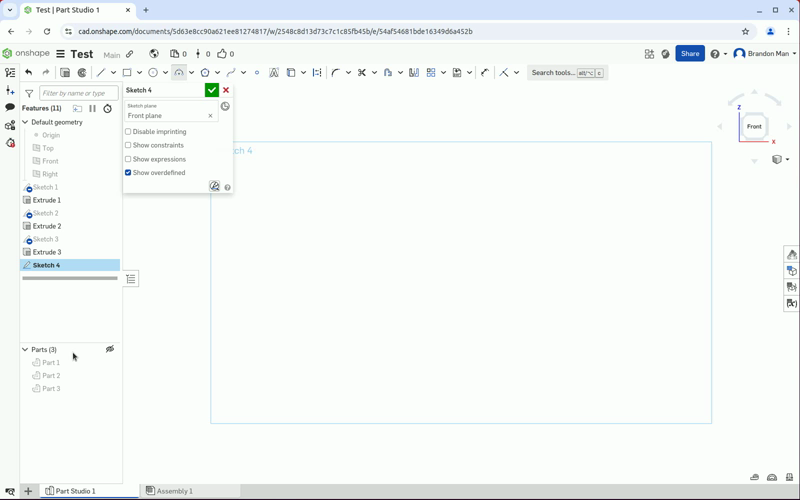
mouse_move(460, 393)
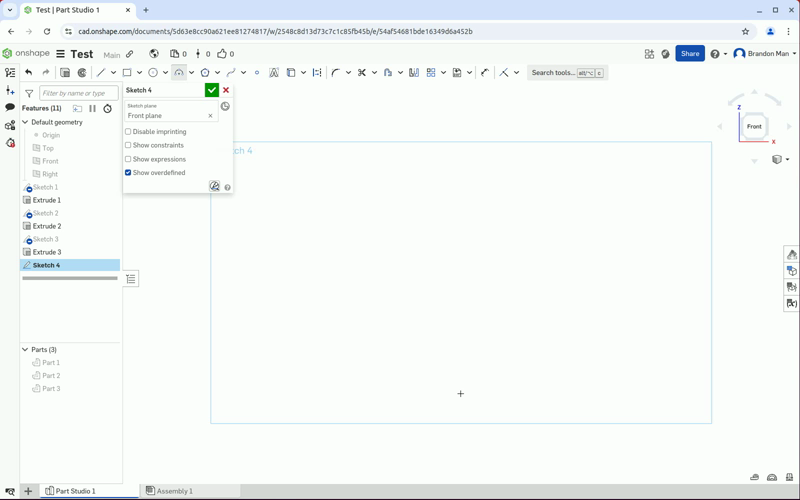
click(460, 393)
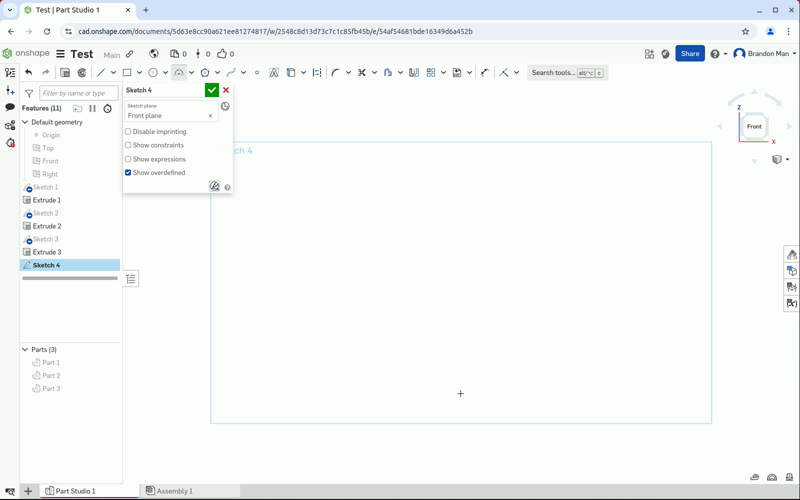
key_up(shift)
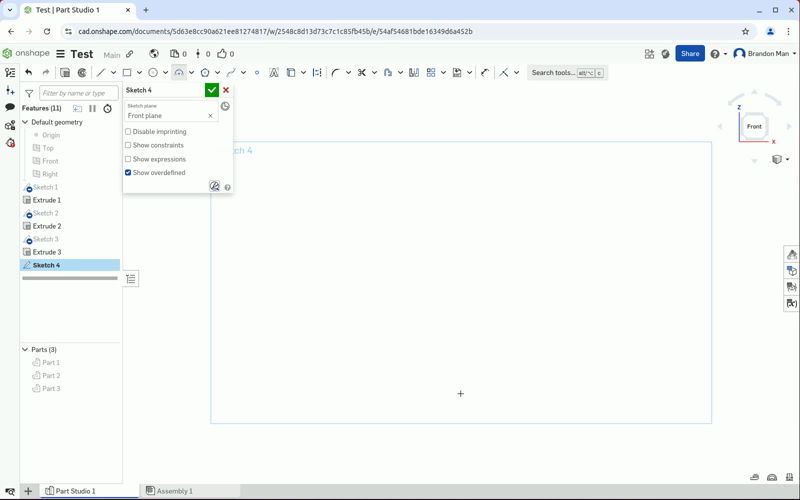
key_down(shift)
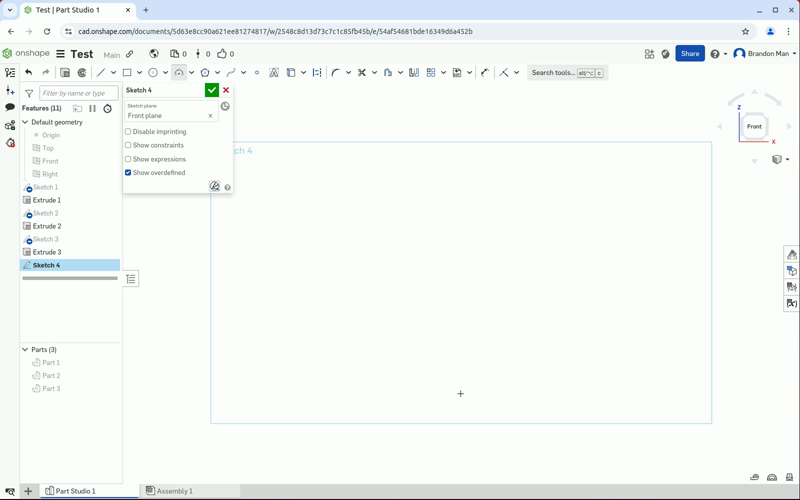
mouse_move(573, 337)
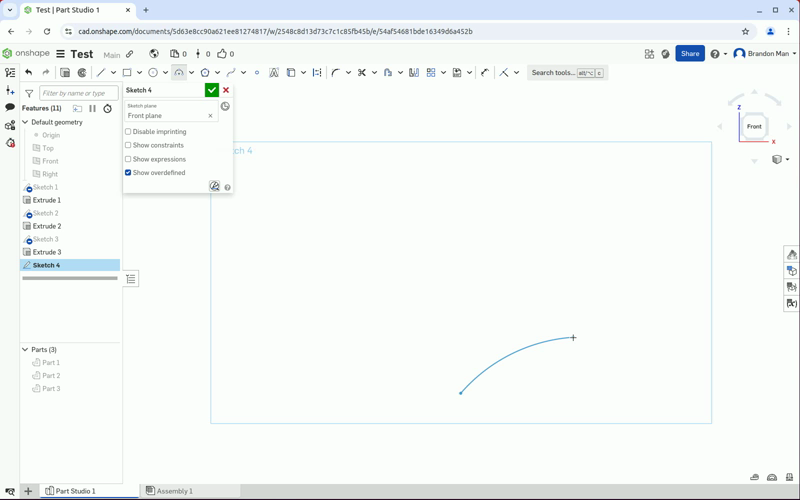
click(573, 337)
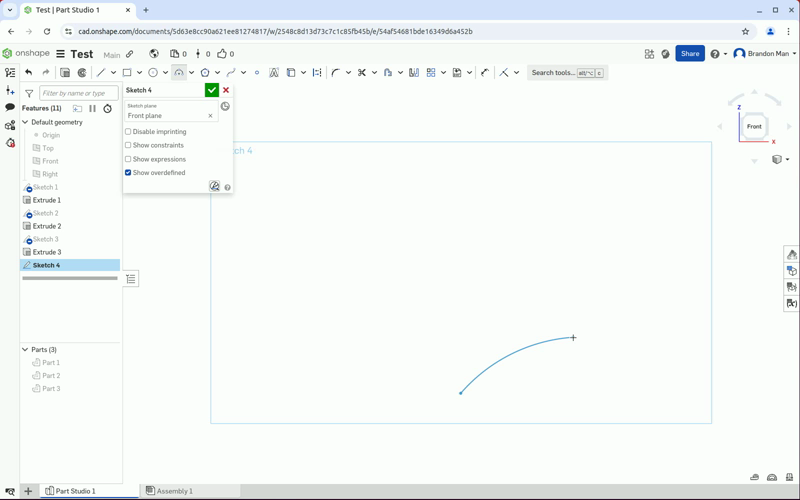
mouse_move(523, 378)
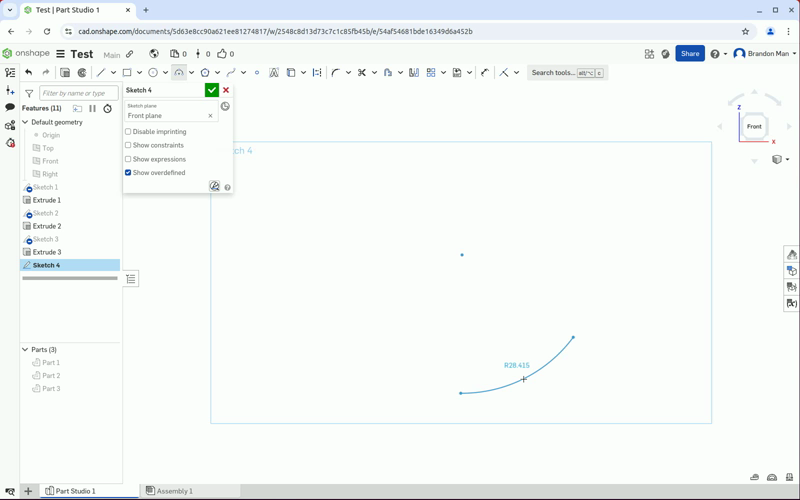
click(523, 378)
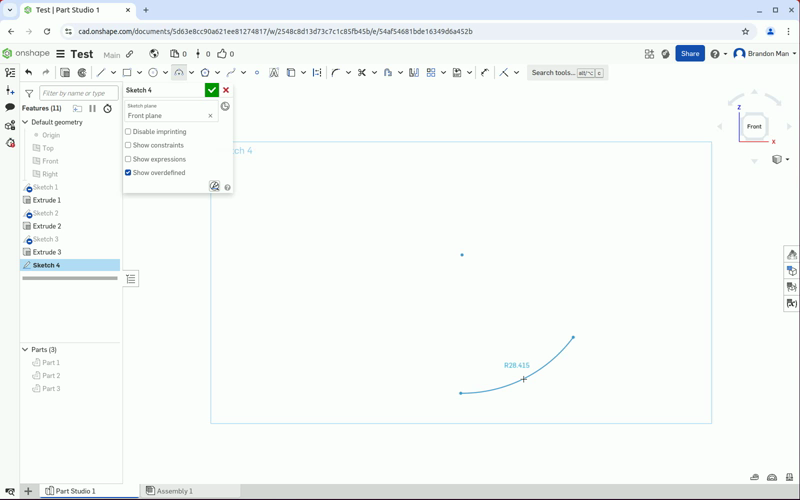
key_up(shift)
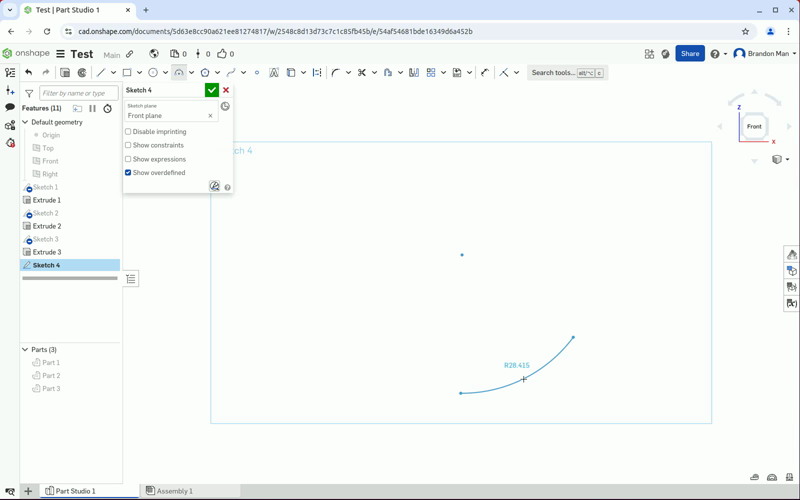
key(esc)
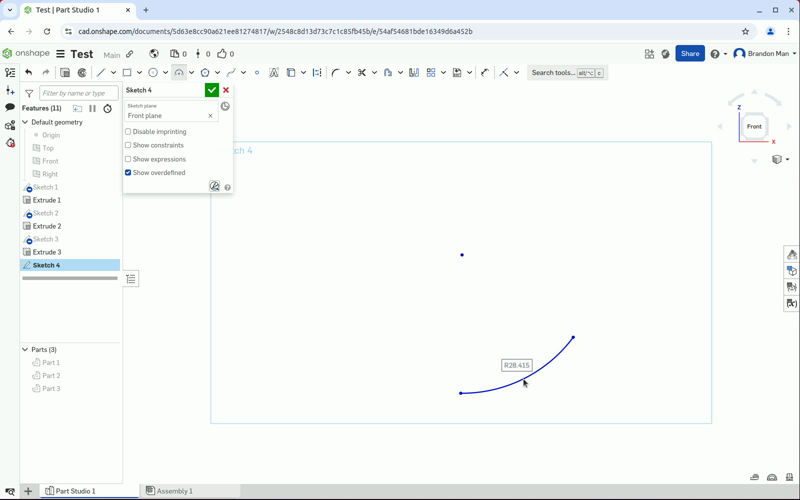
key(l)
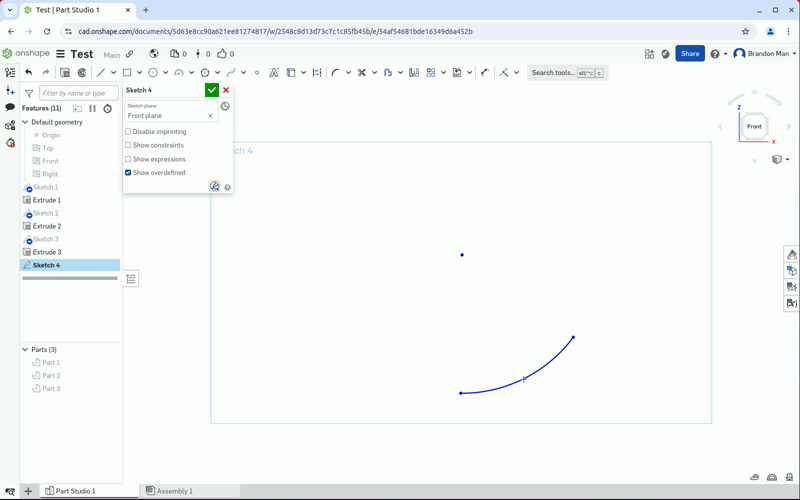
mouse_move(573, 337)
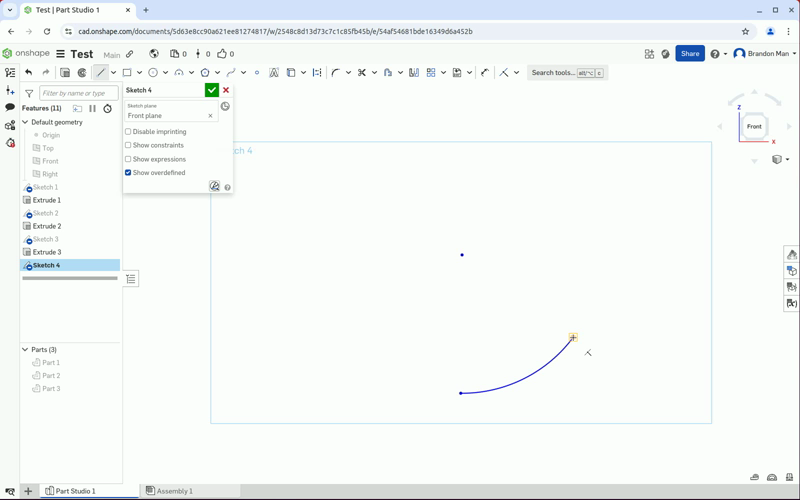
click(573, 337)
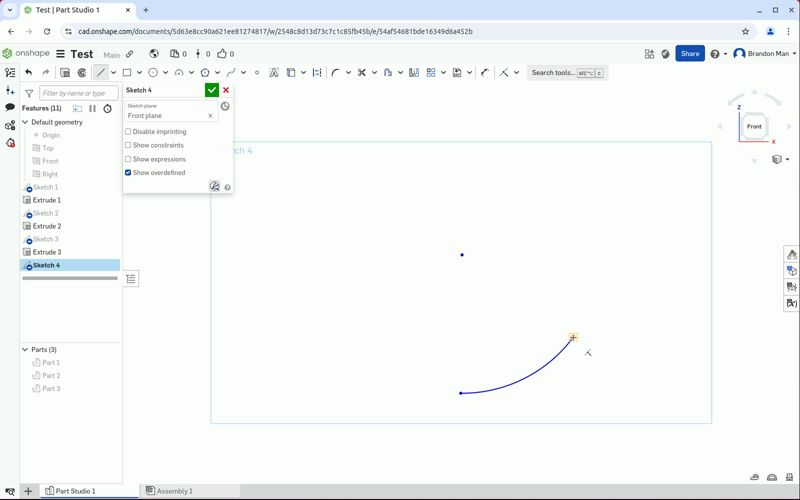
key_down(shift)
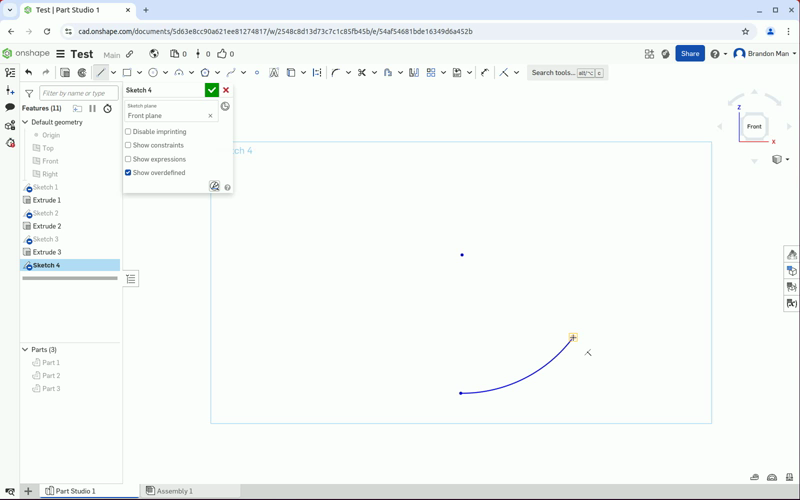
mouse_move(460, 337)
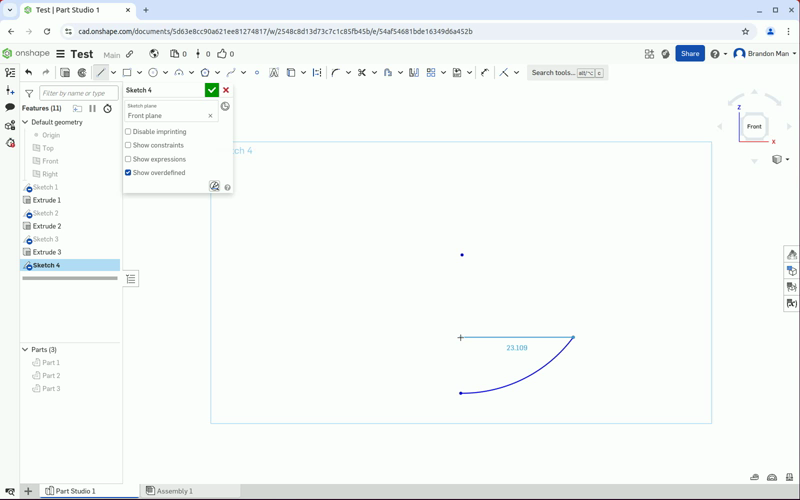
click(460, 337)
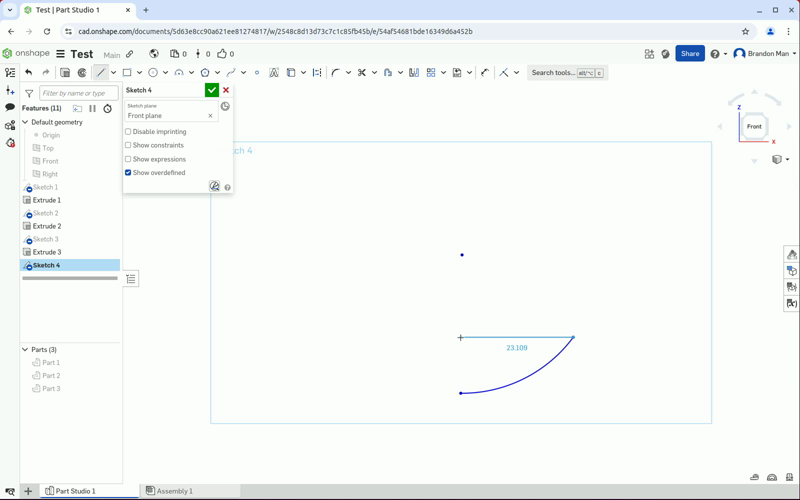
key_up(shift)
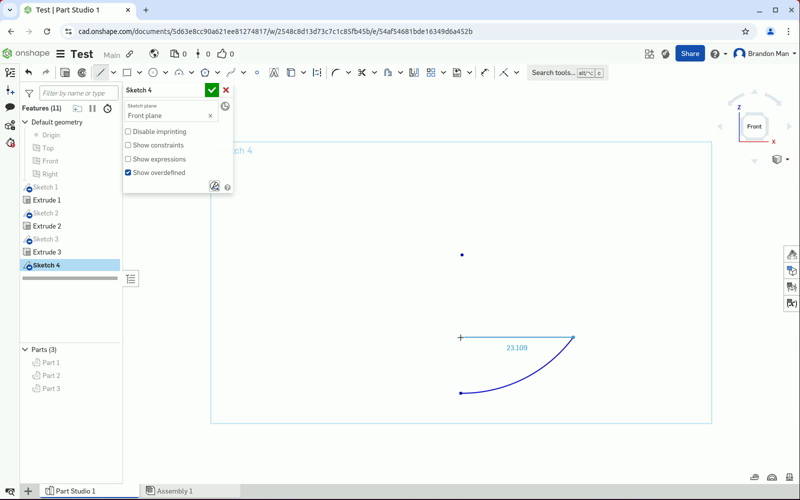
mouse_move(490, 337)
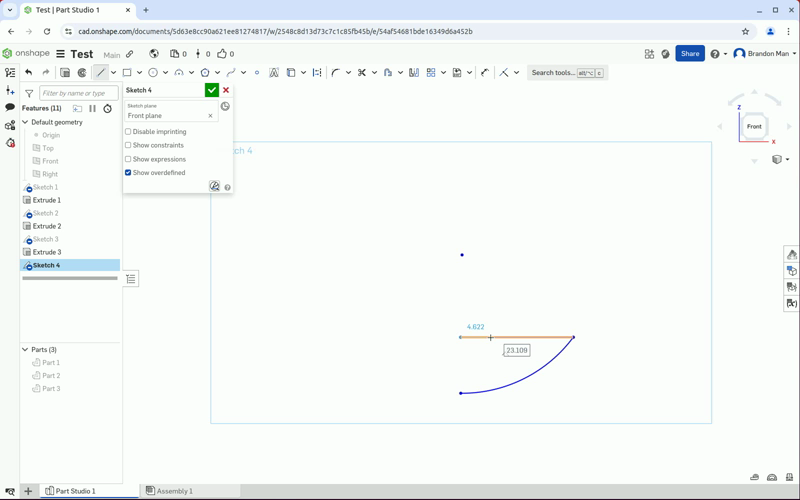
key_down(shift)
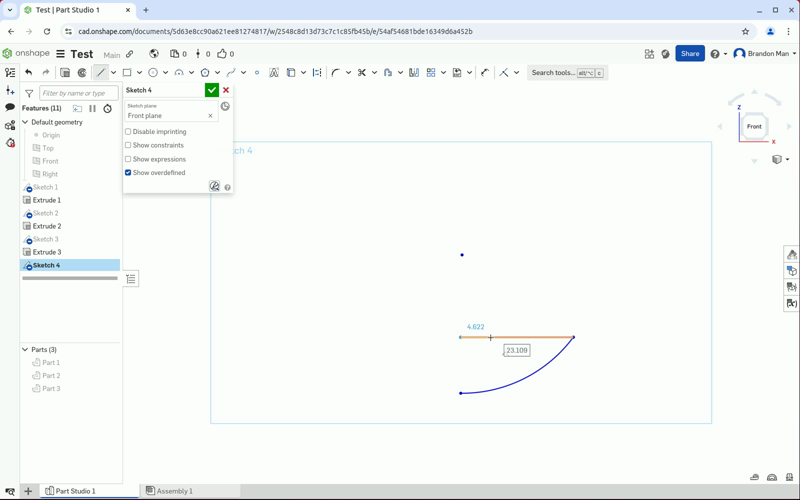
mouse_move(460, 393)
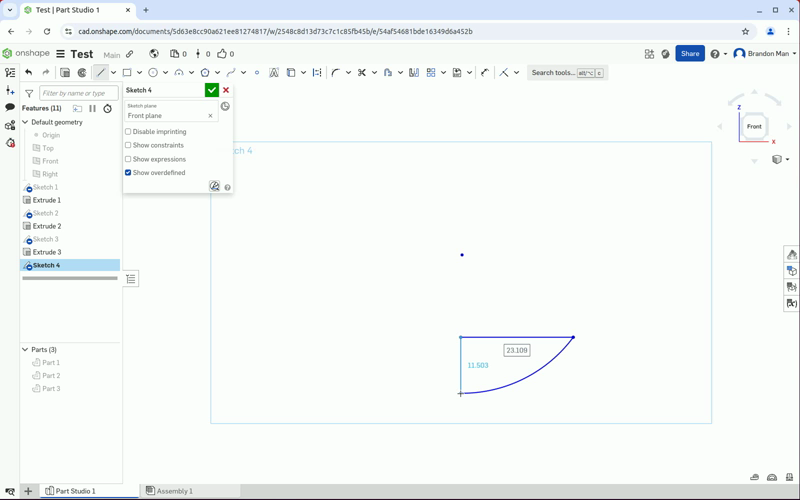
key_up(shift)
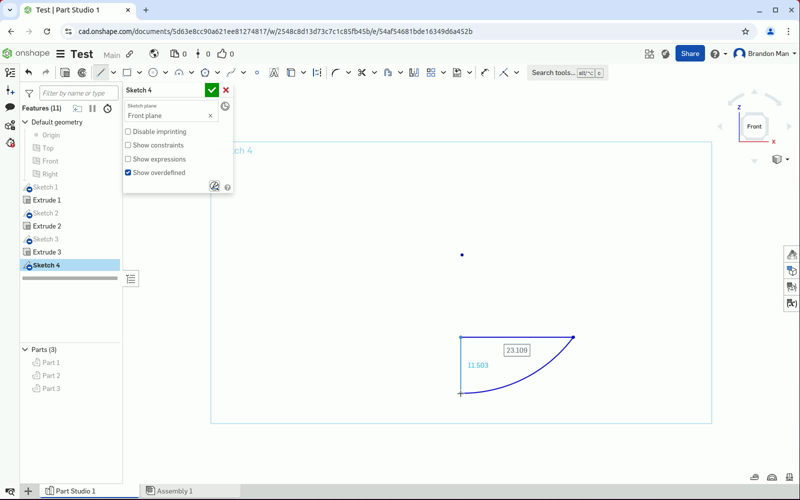
click(460, 393)
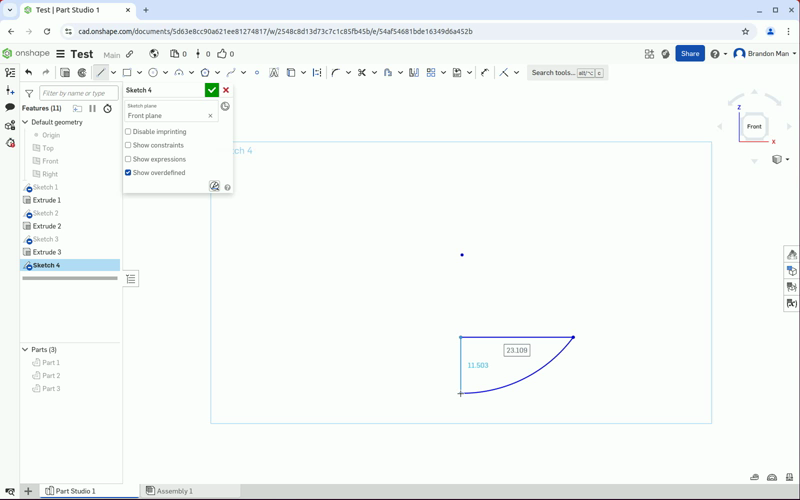
key(esc)
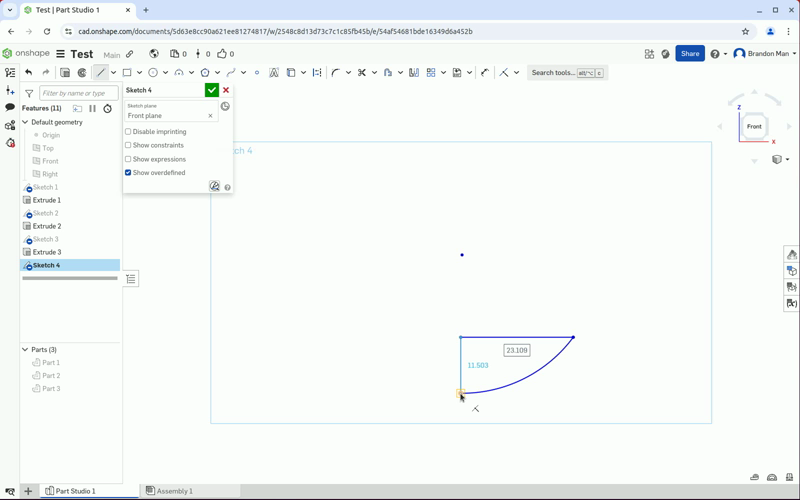
mouse_move(472, 356)
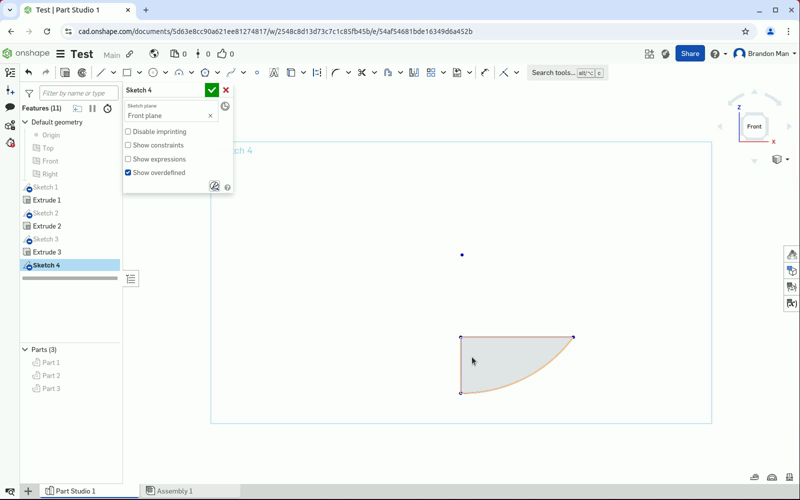
click(472, 356)
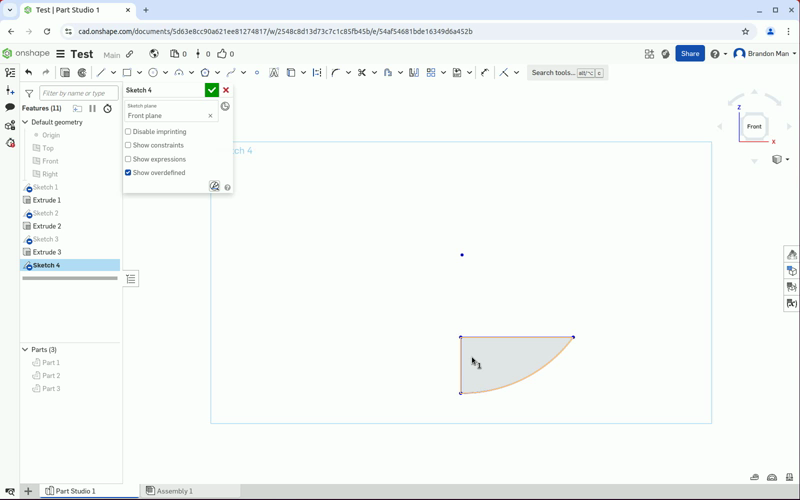
mouse_move(73, 352)
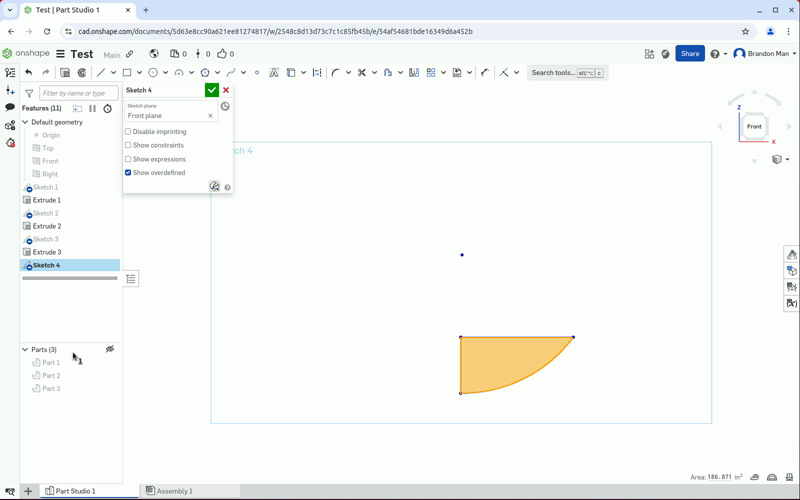
key(shift+y)
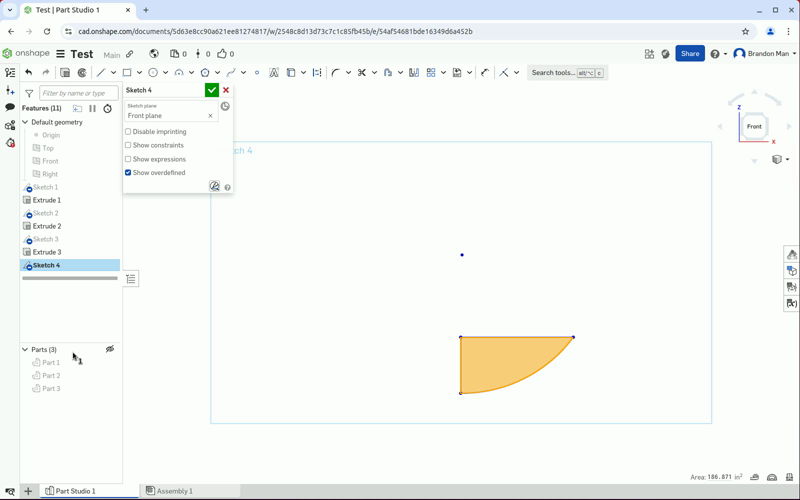
key(shift+e)
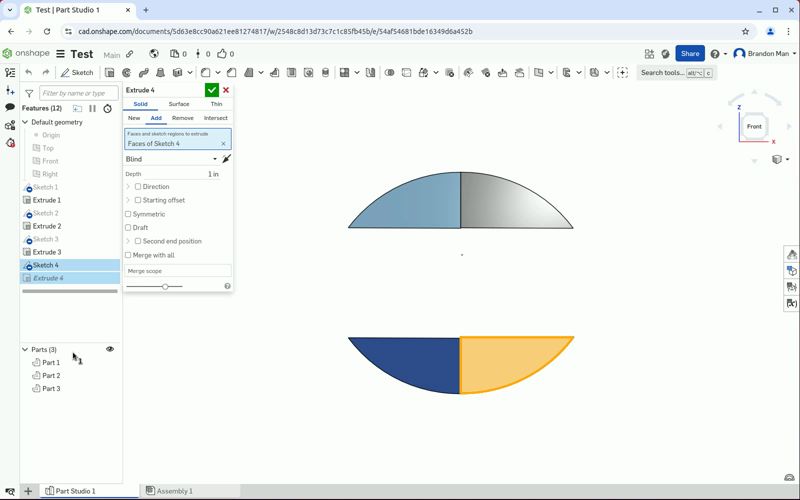
mouse_move(143, 106)
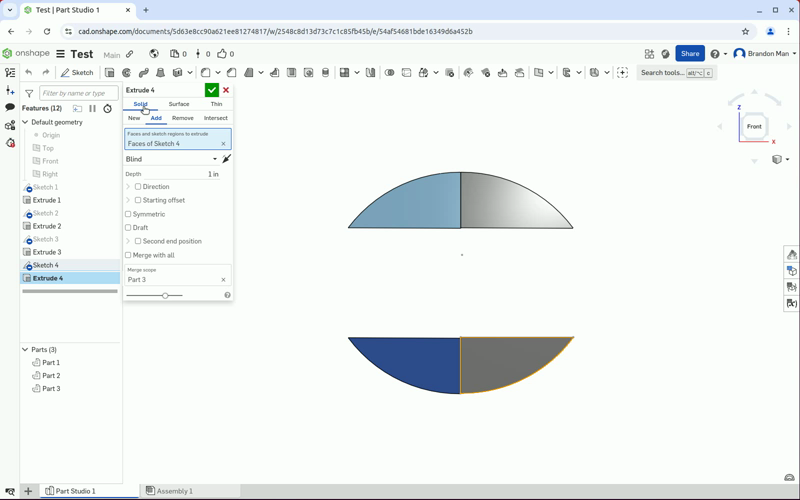
click(143, 106)
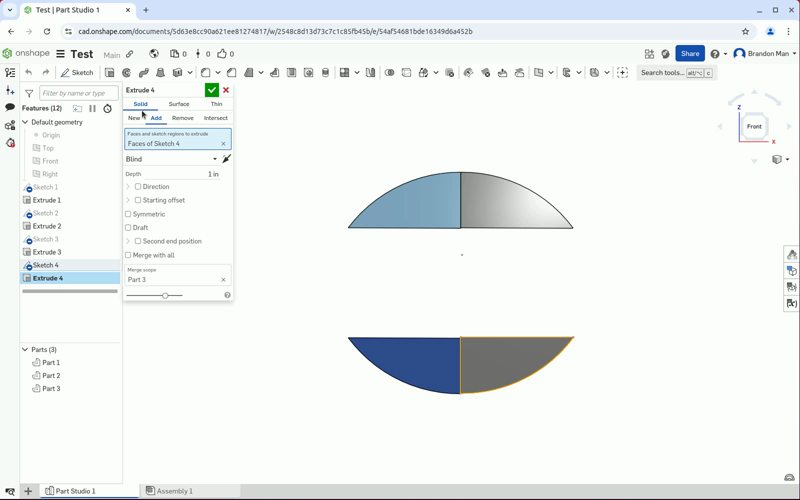
mouse_move(137, 120)
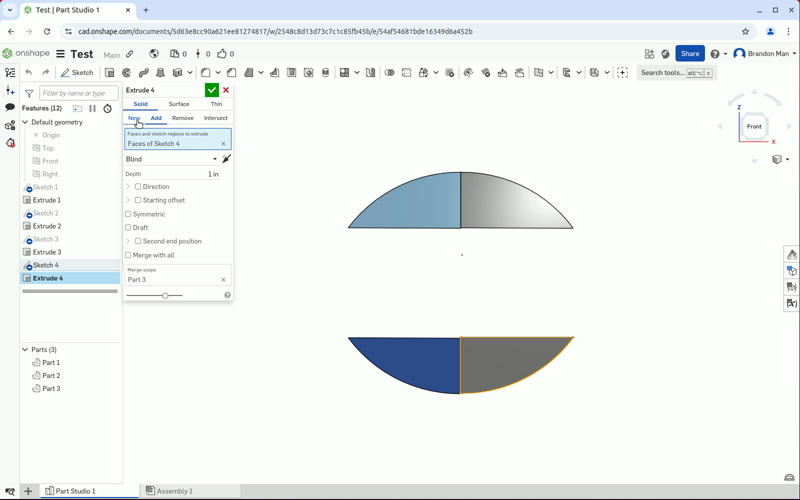
click(137, 120)
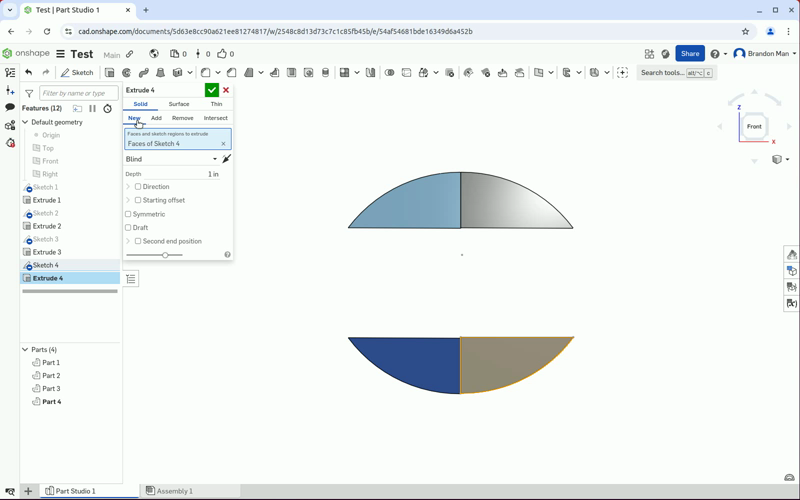
key(tab, 4)
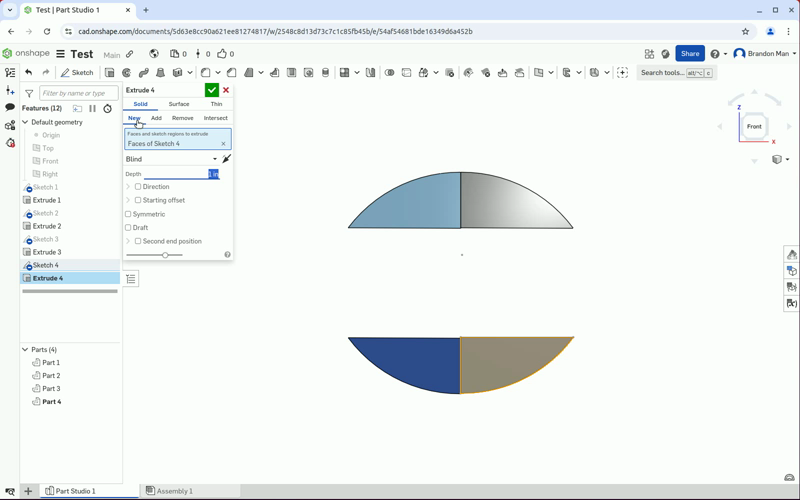
text(30.57)
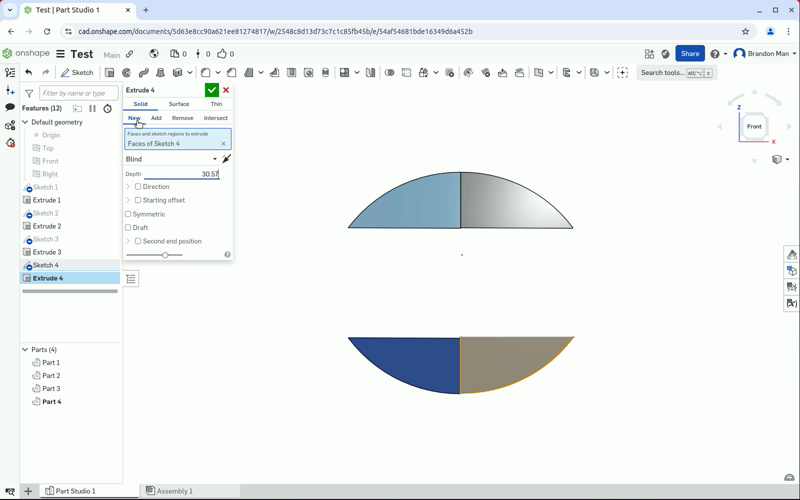
key(enter)
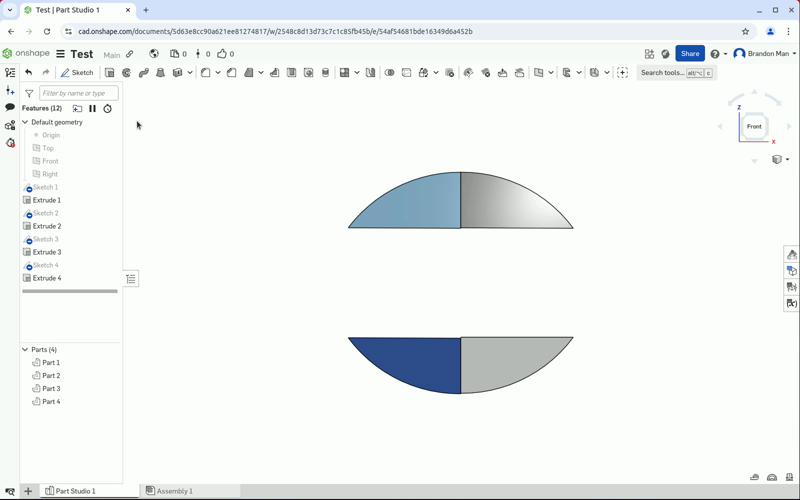
key(shift+h)
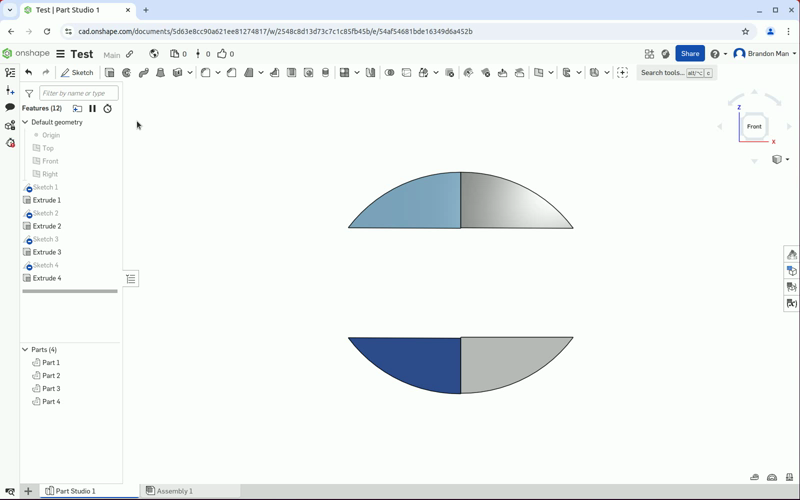
key(shift+h)
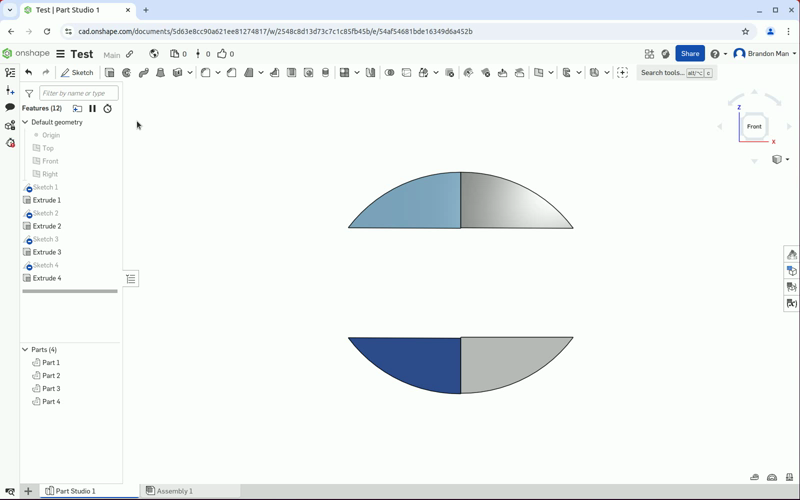
mouse_move(73, 189)
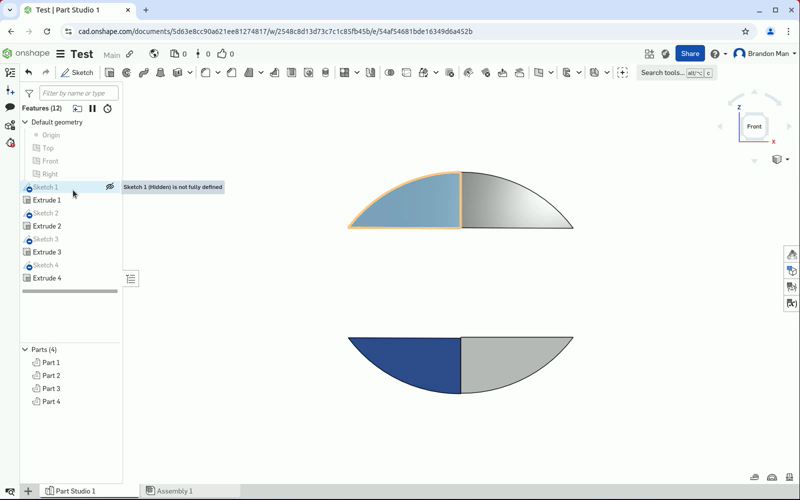
click(73, 189)
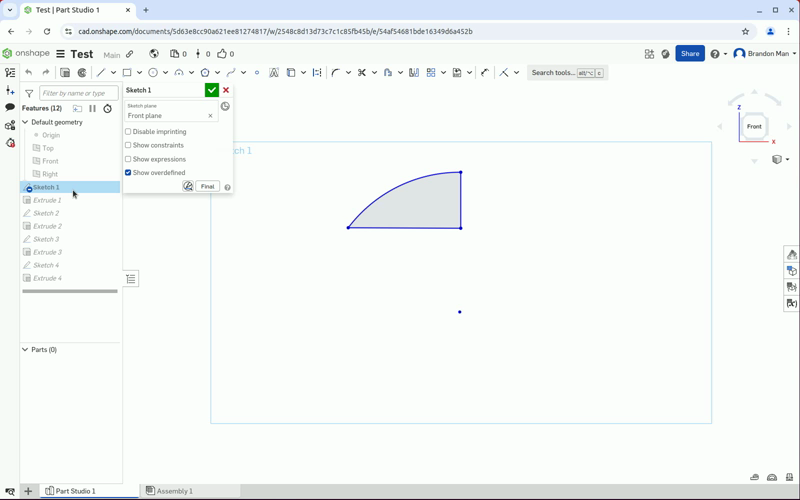
mouse_move(229, 92)
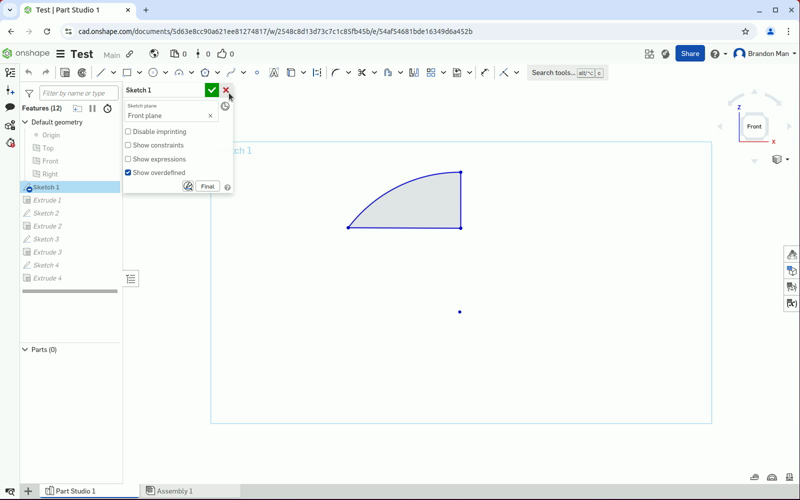
click(229, 92)
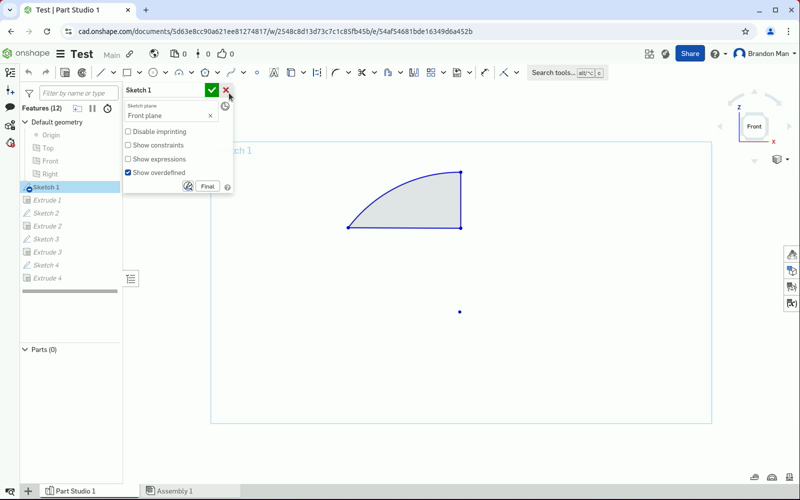
key(shift+s)
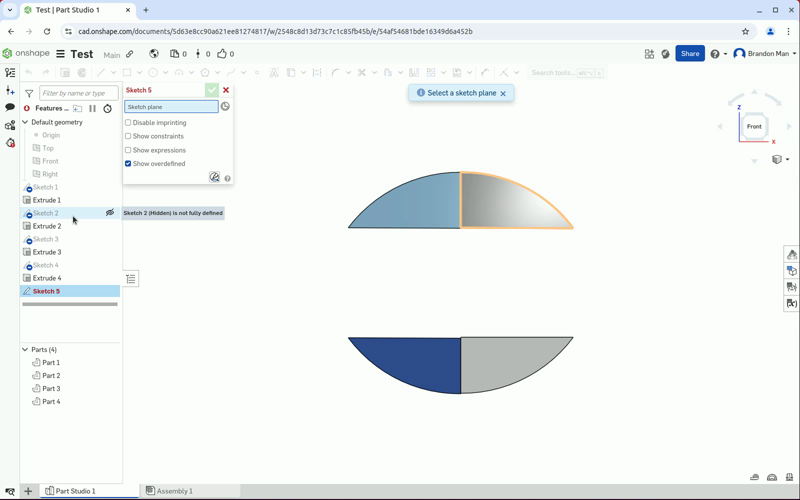
scroll(3)
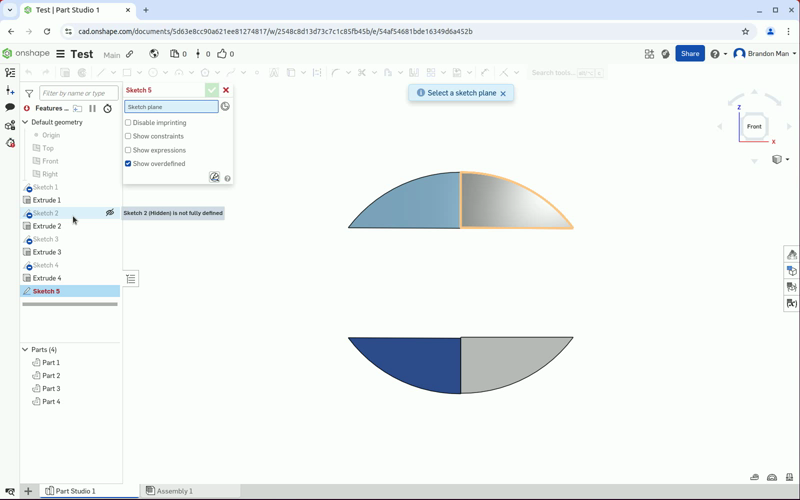
mouse_move(73, 163)
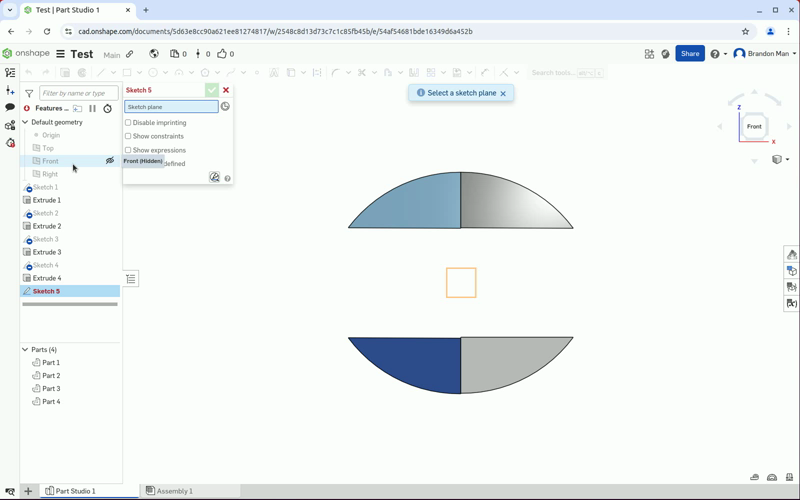
click(73, 163)
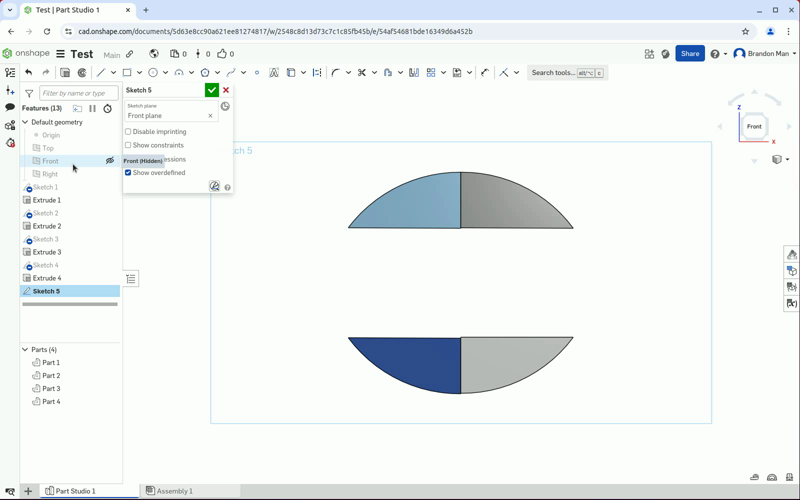
mouse_move(73, 352)
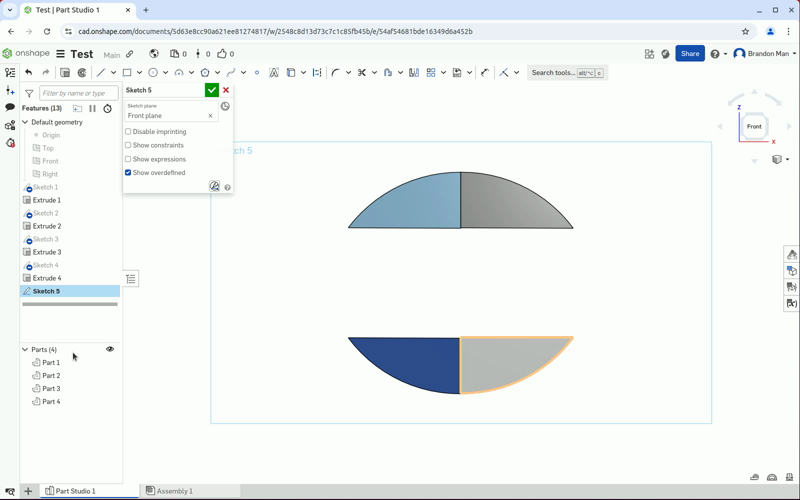
key(y)
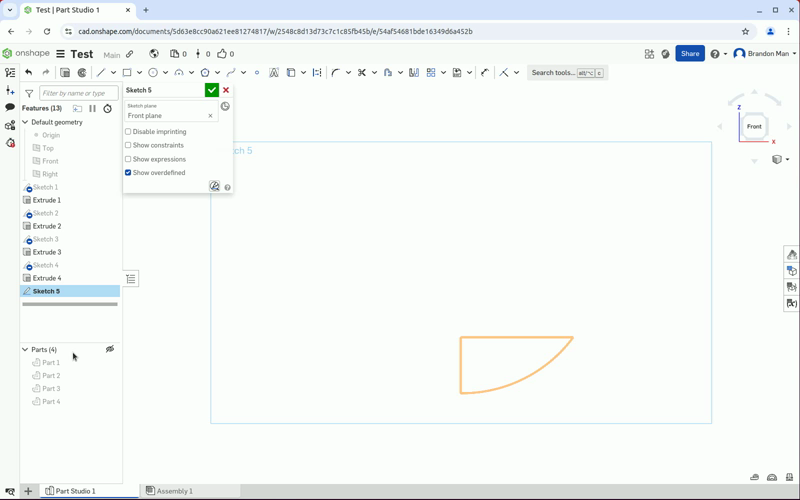
key(l)
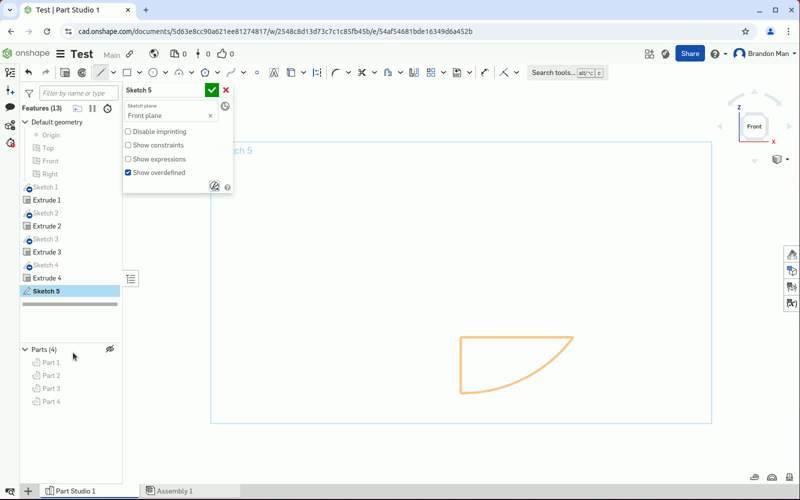
key_down(shift)
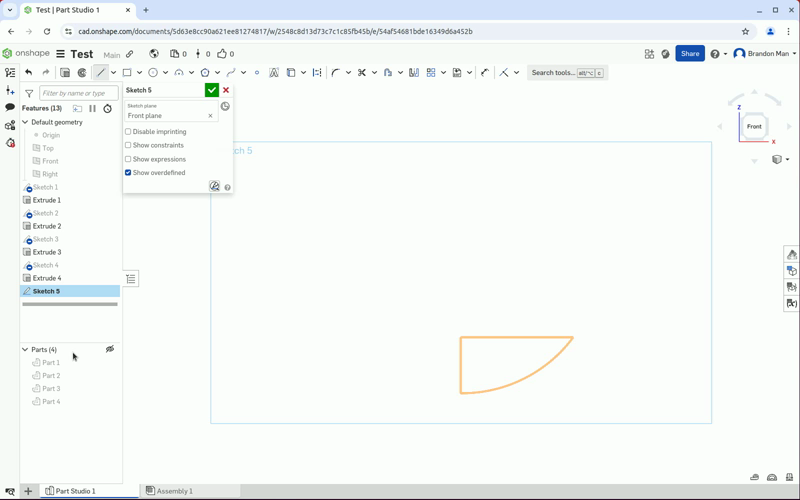
mouse_move(348, 337)
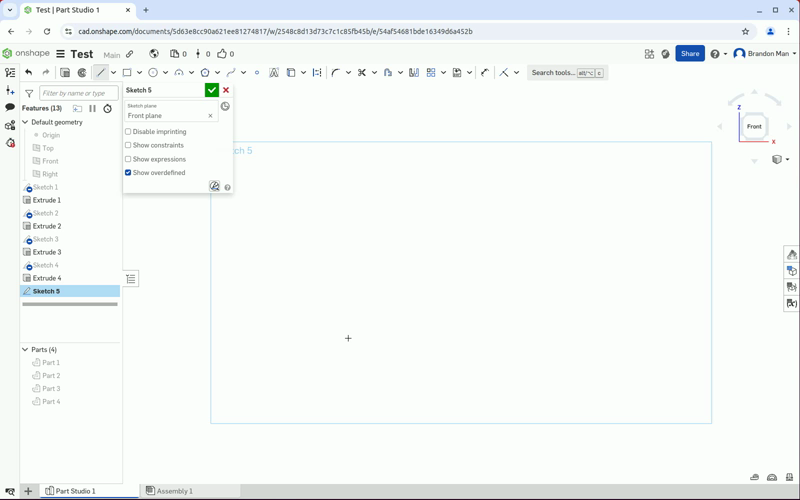
click(348, 337)
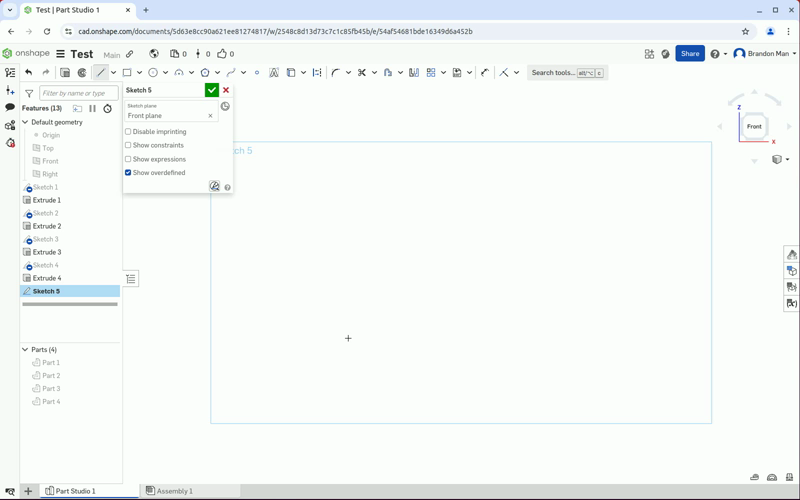
key_up(shift)
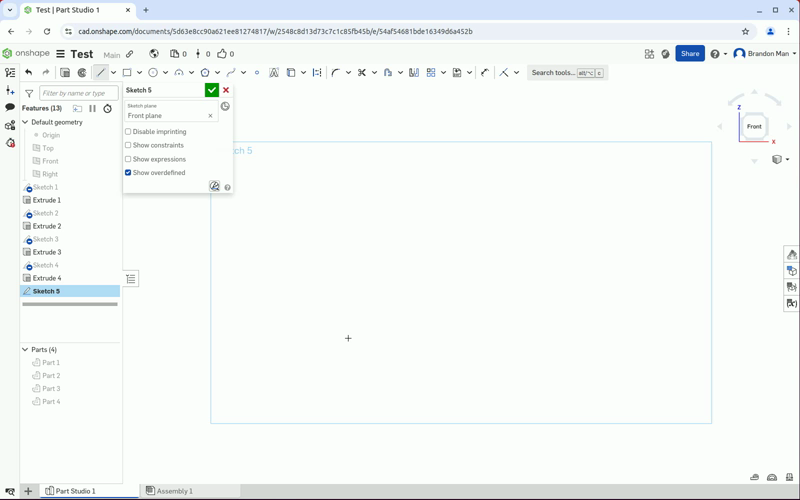
key_down(shift)
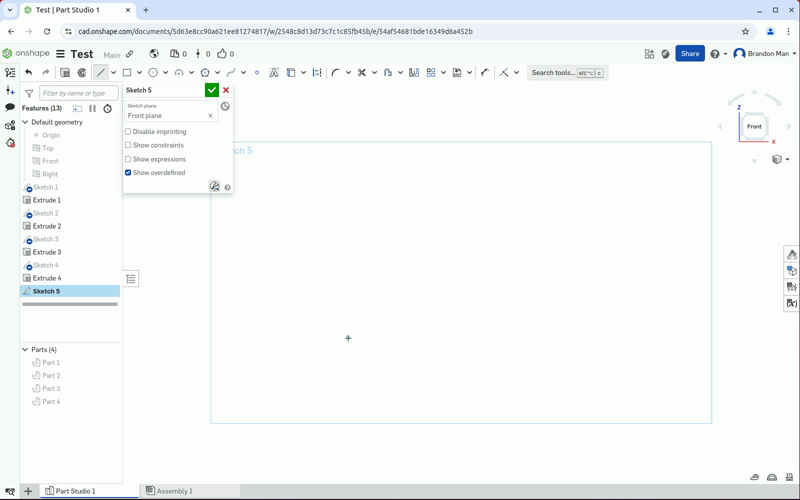
mouse_move(460, 338)
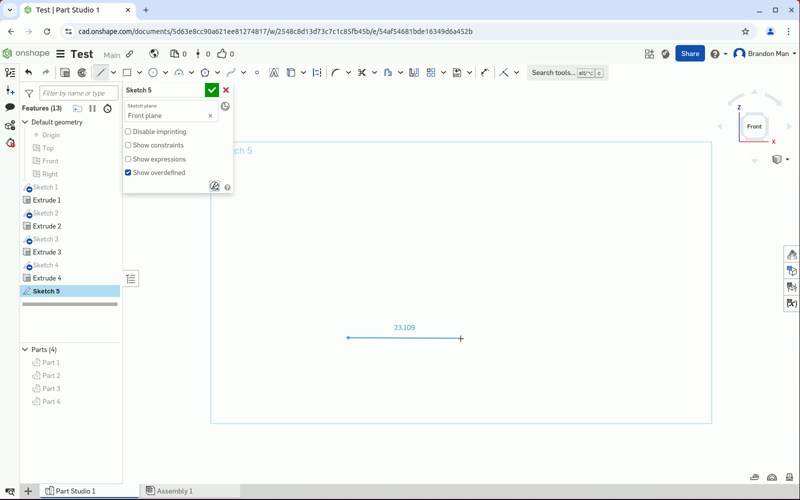
click(460, 338)
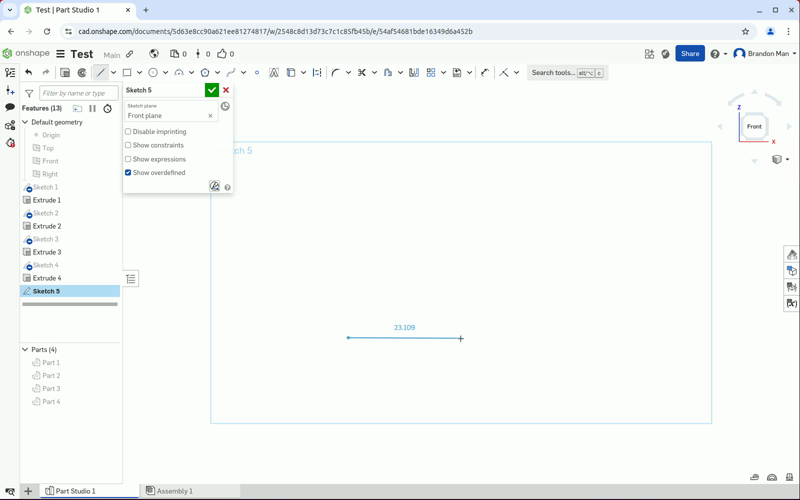
key_up(shift)
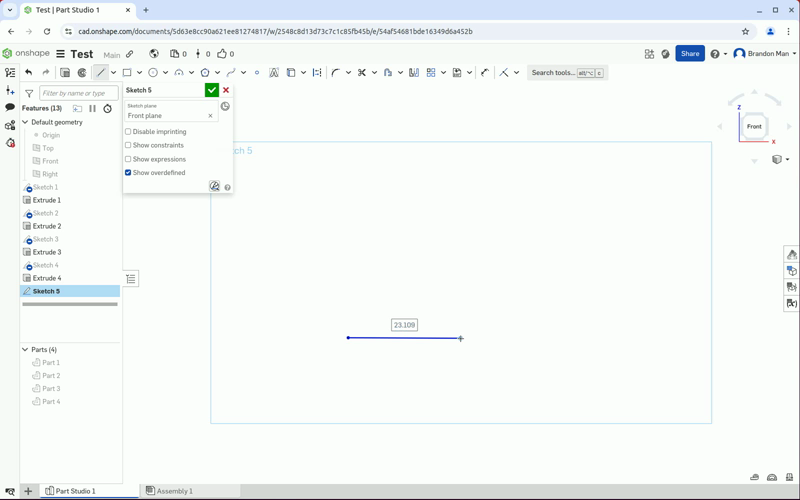
key_down(shift)
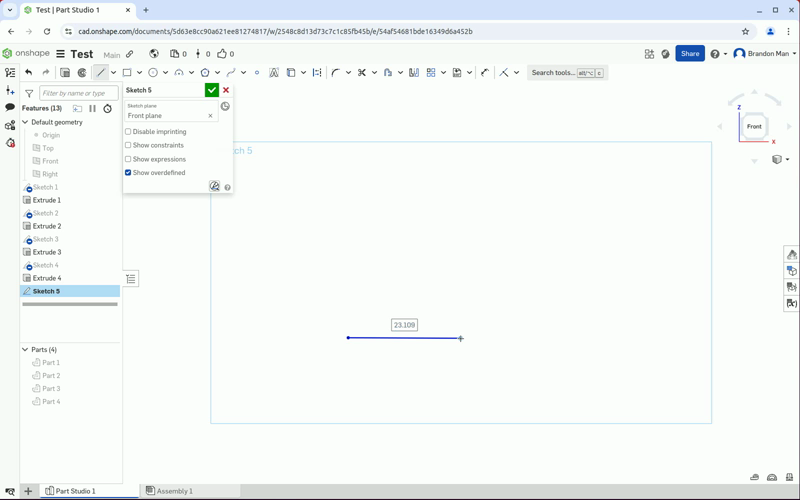
mouse_move(490, 338)
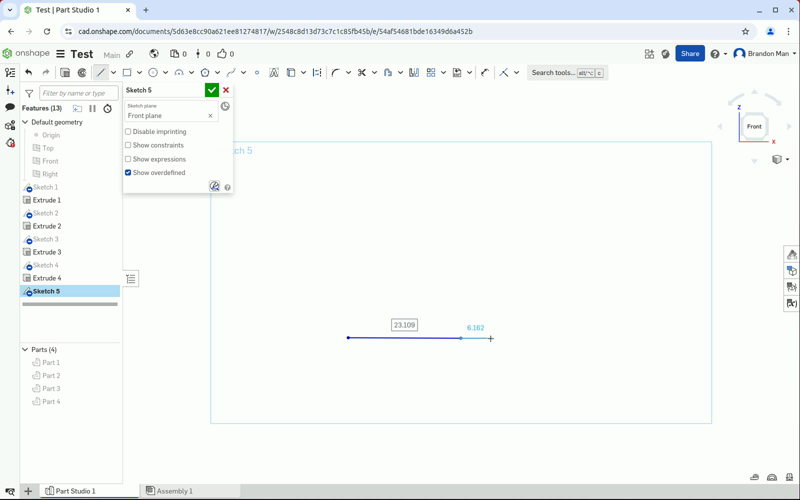
mouse_move(460, 283)
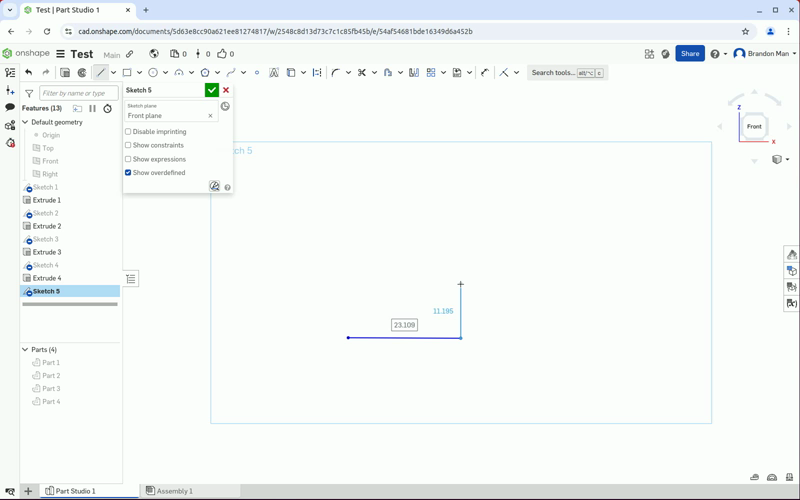
click(460, 283)
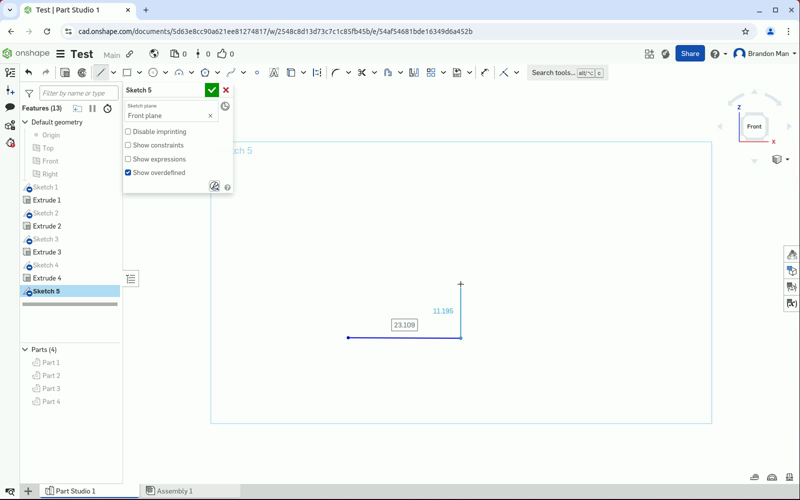
key_up(shift)
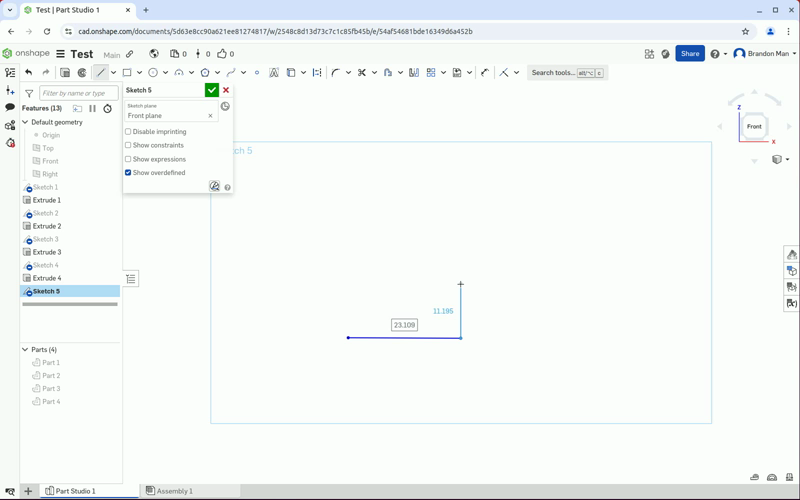
key_down(shift)
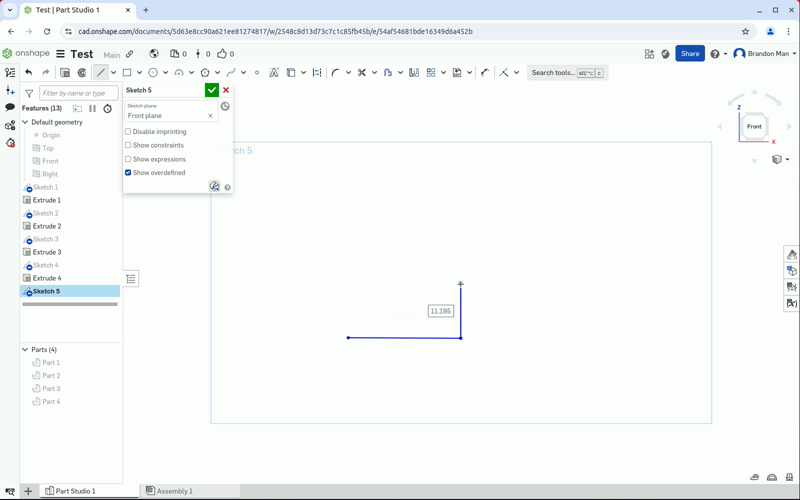
mouse_move(490, 283)
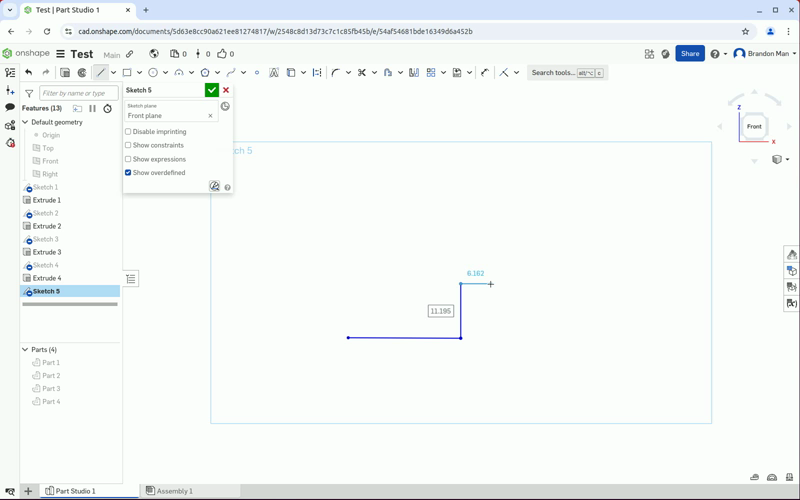
mouse_move(460, 227)
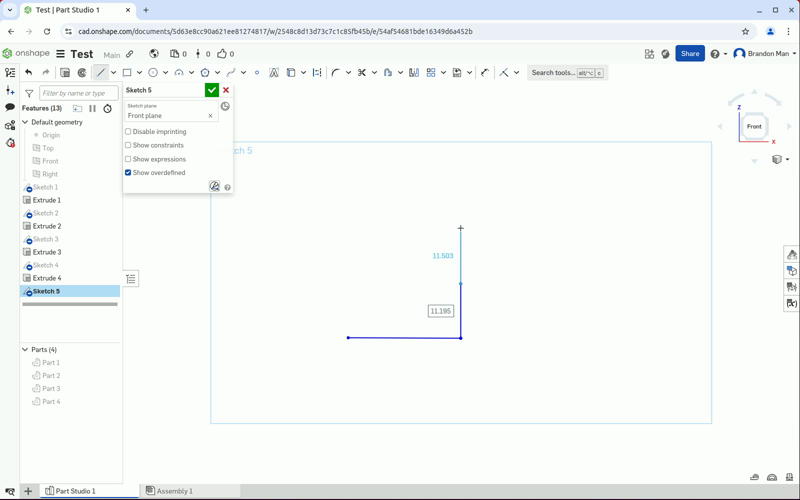
click(460, 227)
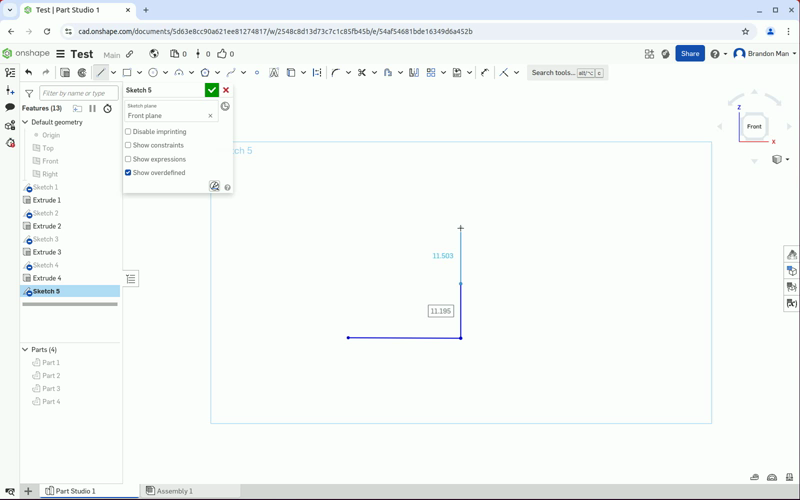
key_up(shift)
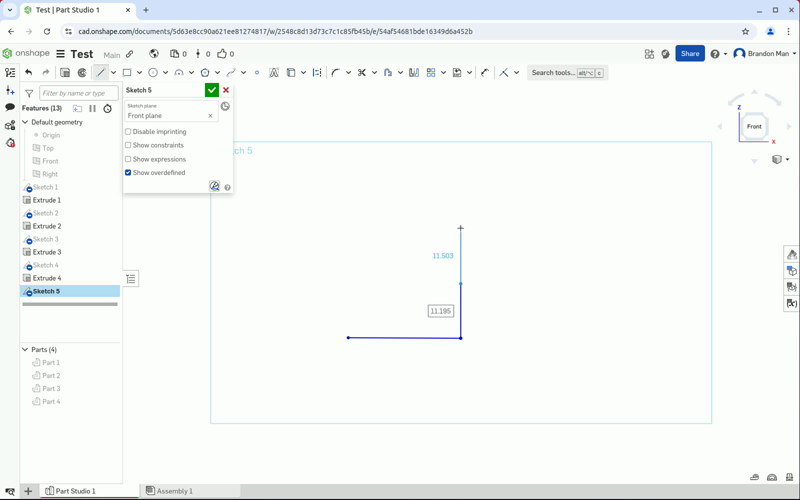
key_down(shift)
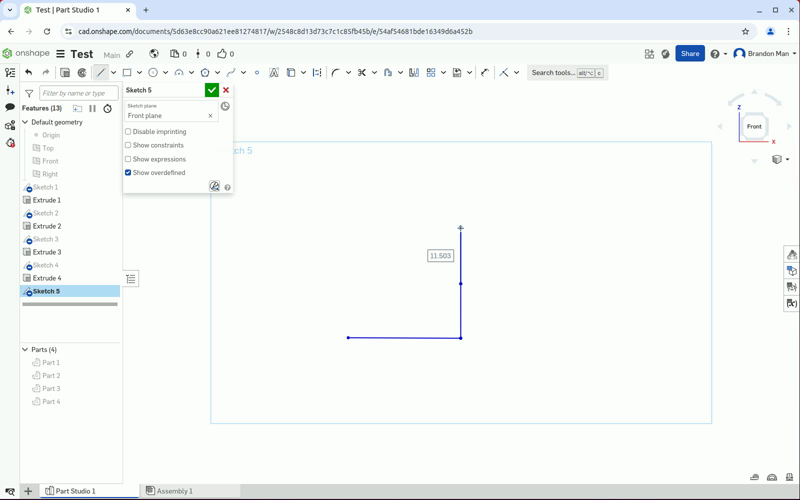
mouse_move(348, 227)
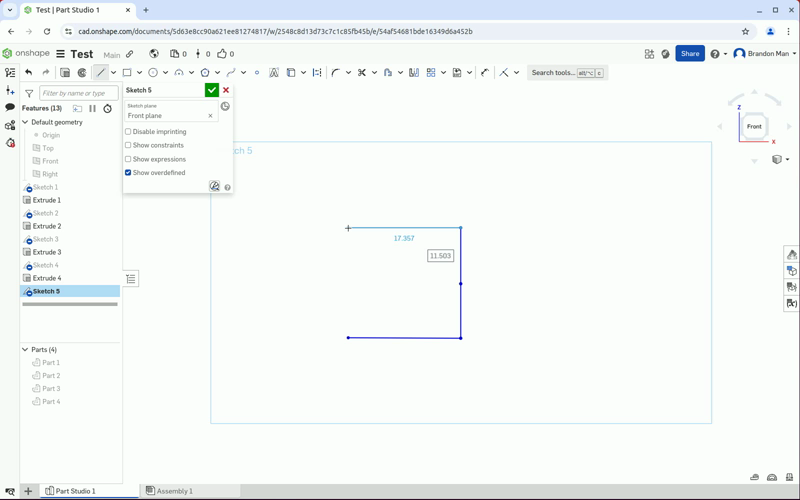
click(348, 227)
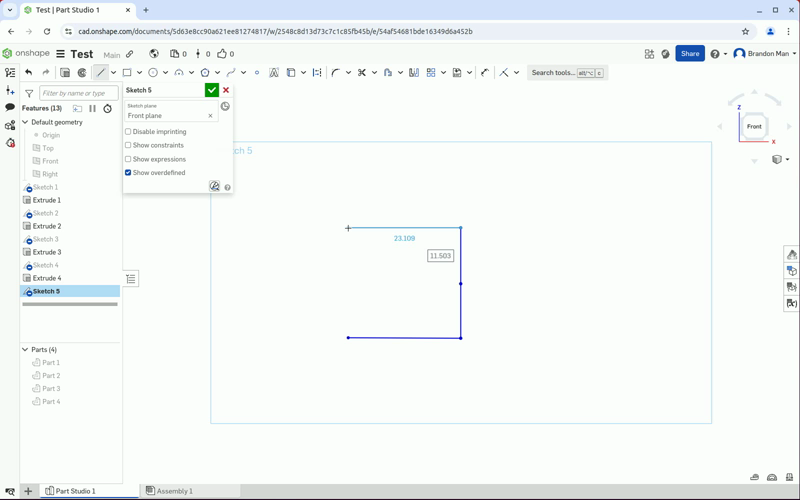
key_up(shift)
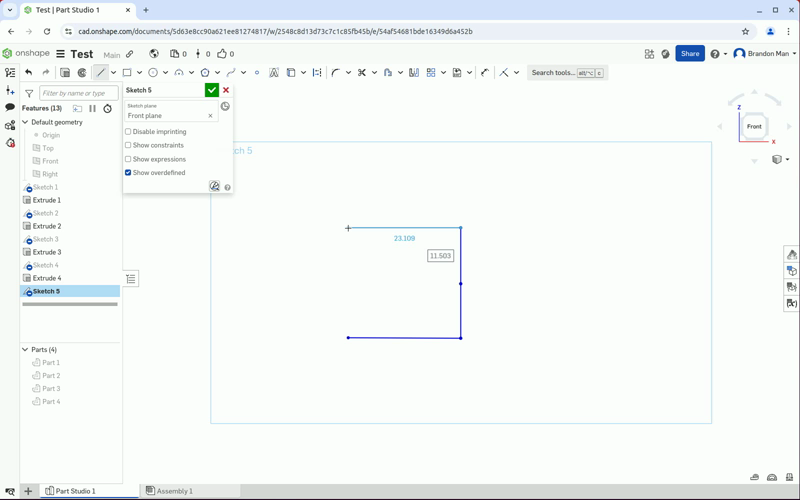
key_down(shift)
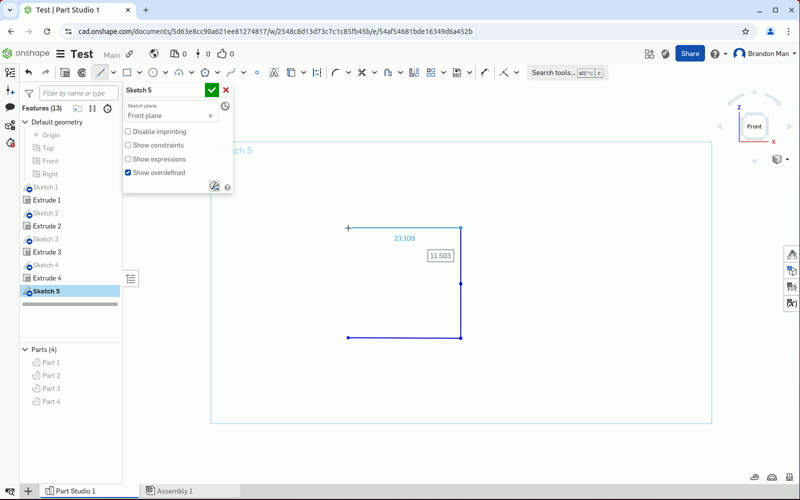
mouse_move(348, 337)
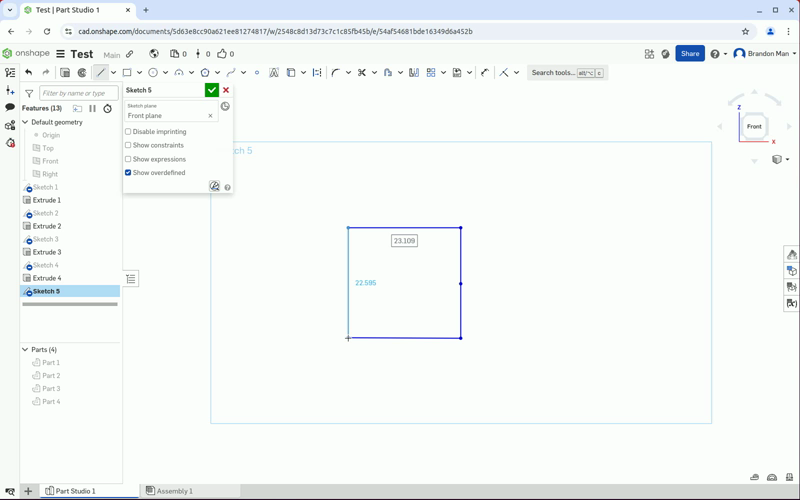
key_up(shift)
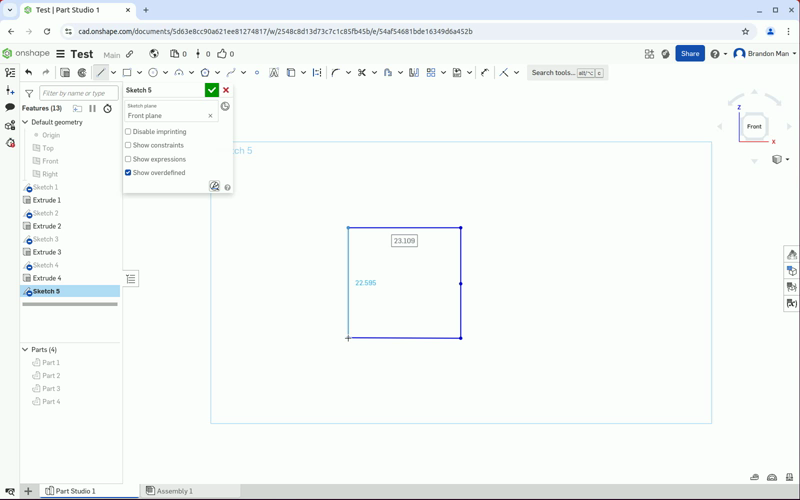
click(348, 337)
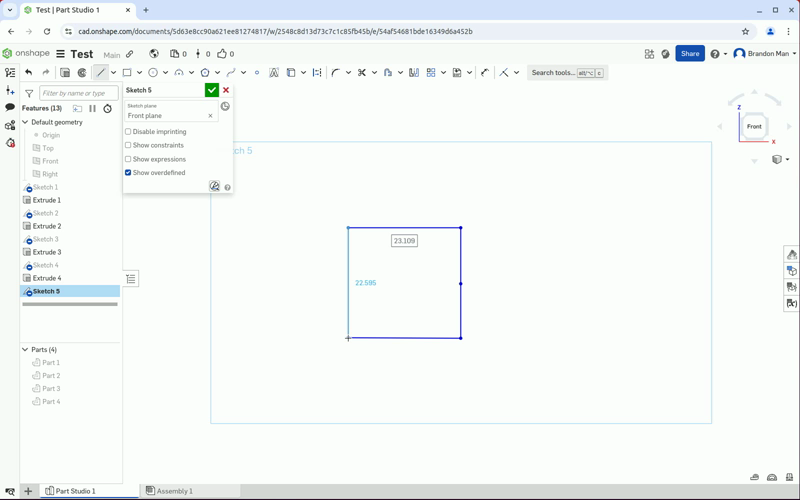
key(esc)
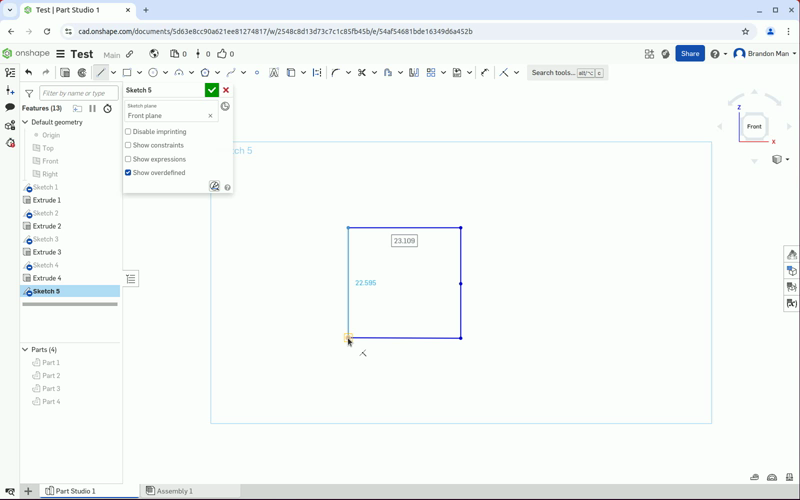
mouse_move(408, 255)
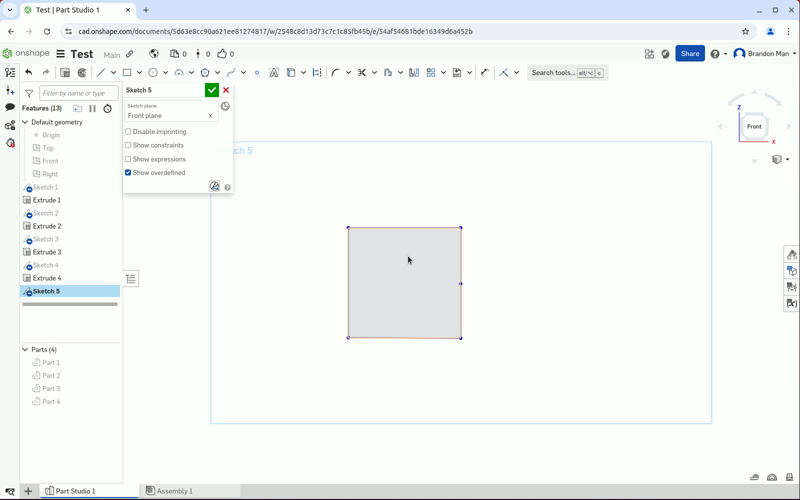
click(408, 255)
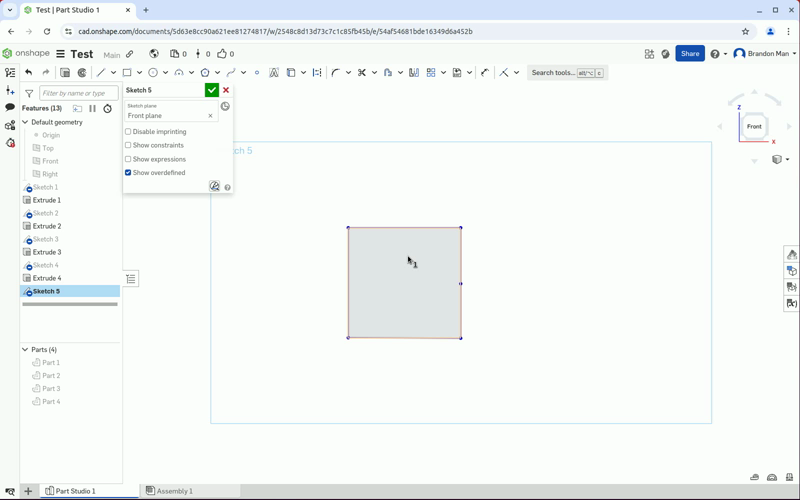
mouse_move(73, 352)
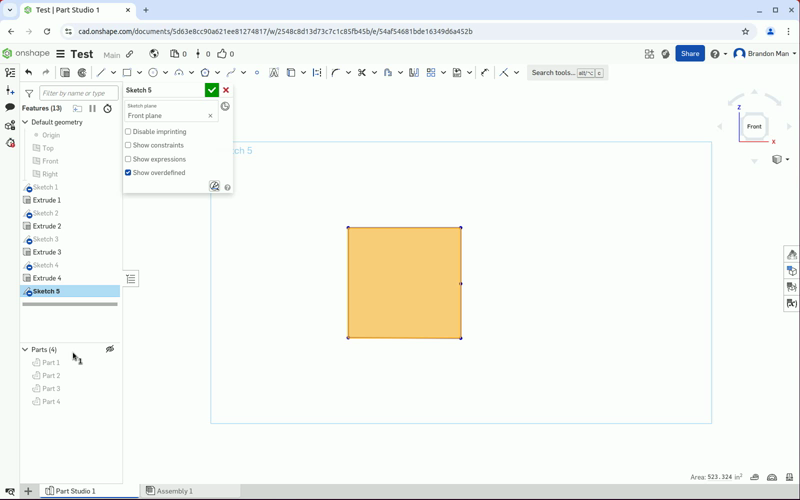
key(shift+y)
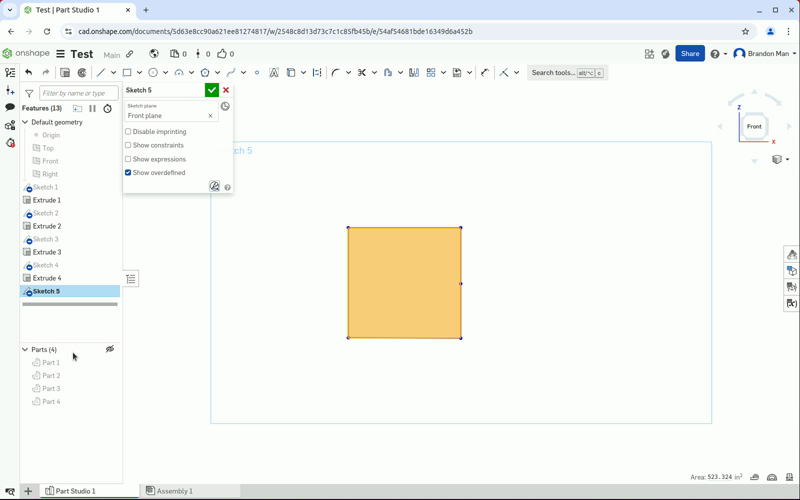
key(shift+e)
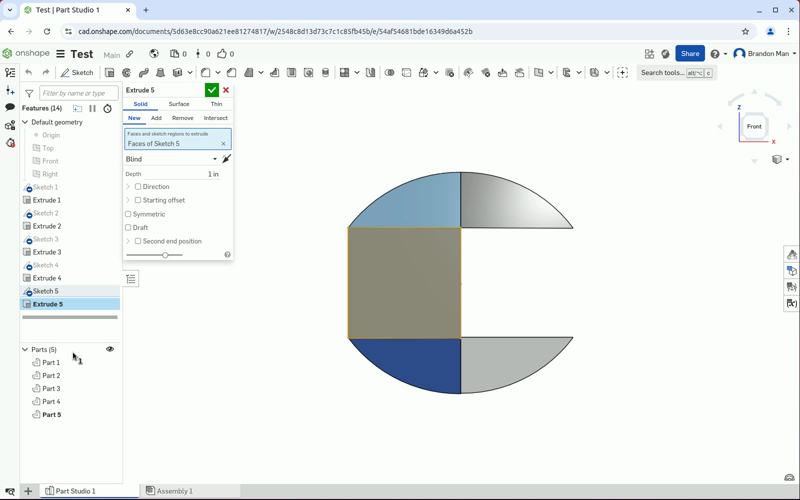
mouse_move(143, 106)
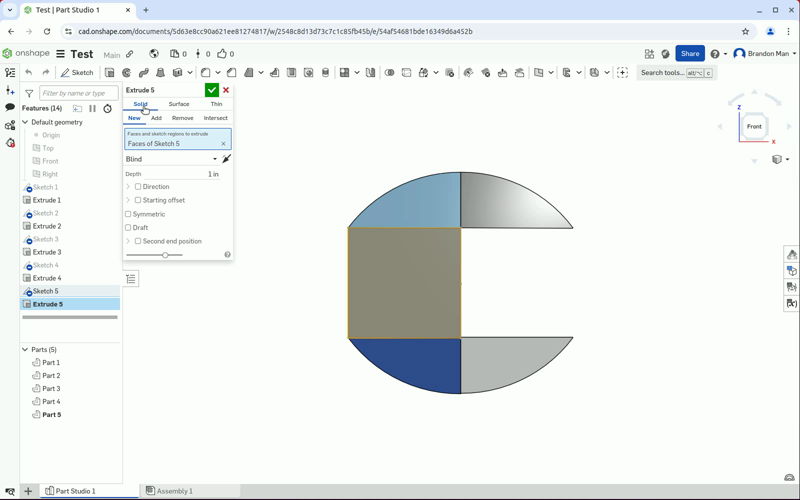
click(143, 106)
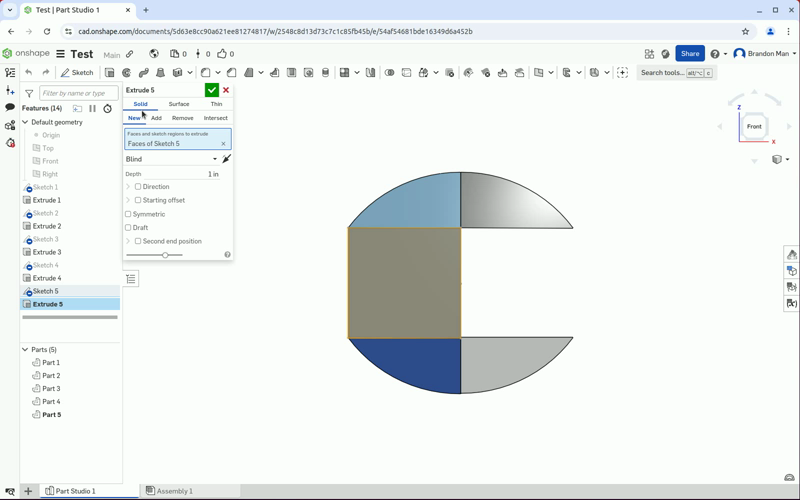
mouse_move(137, 120)
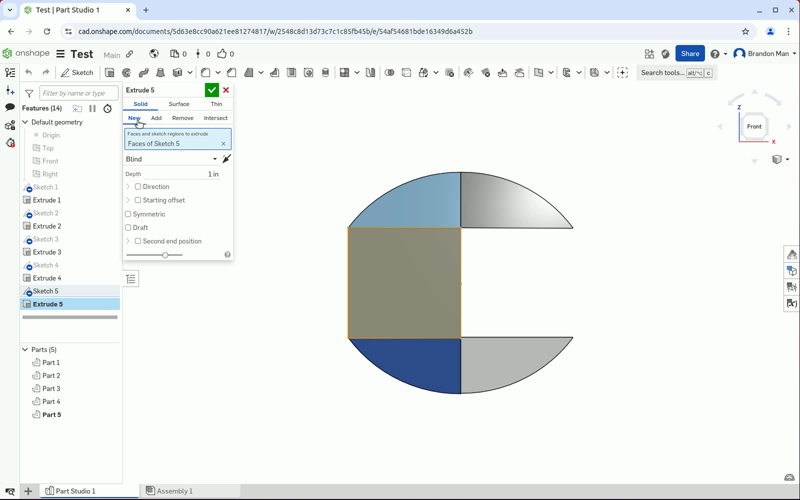
click(137, 120)
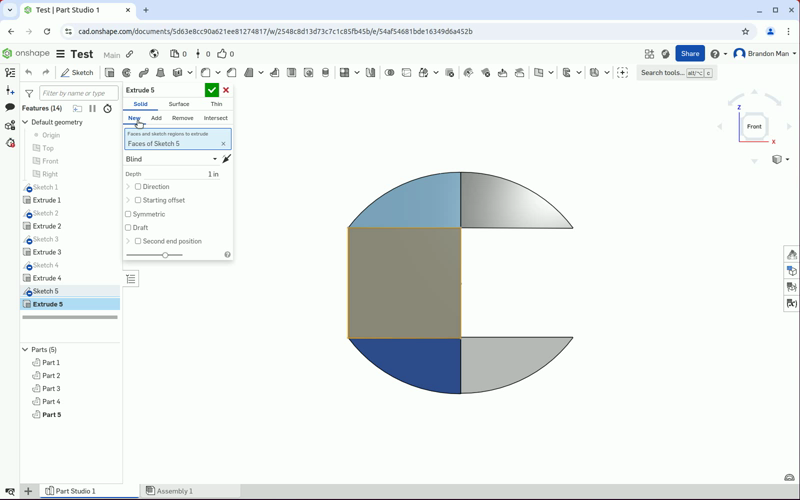
key(tab, 4)
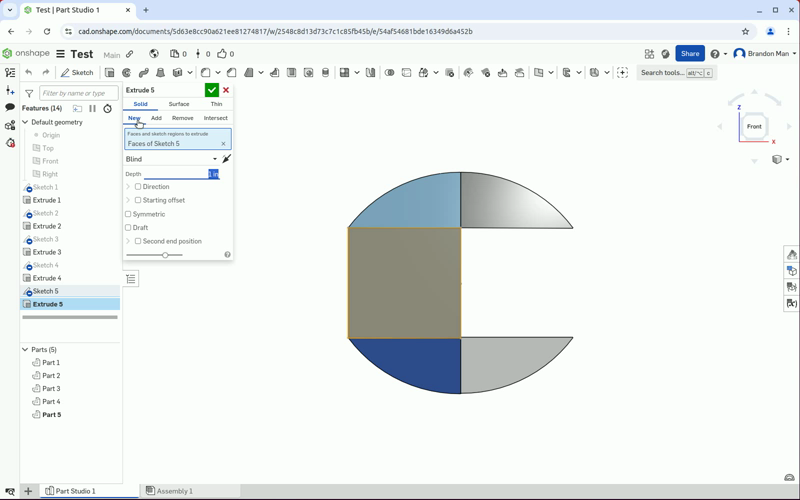
text(30.57)
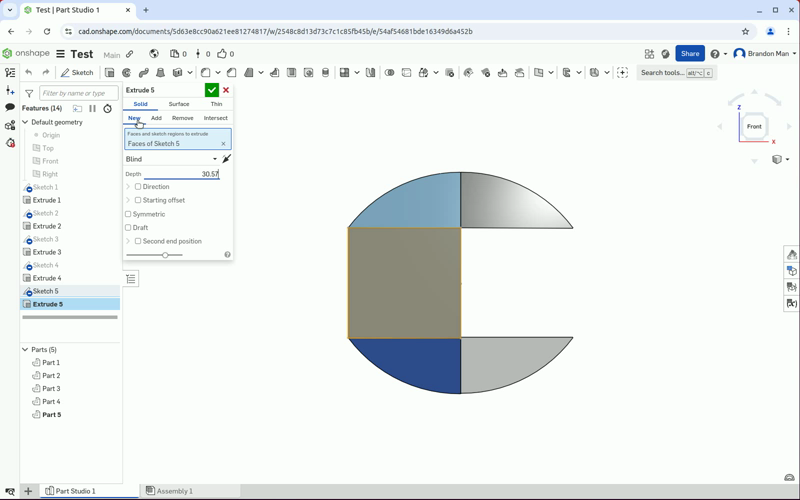
key(enter)
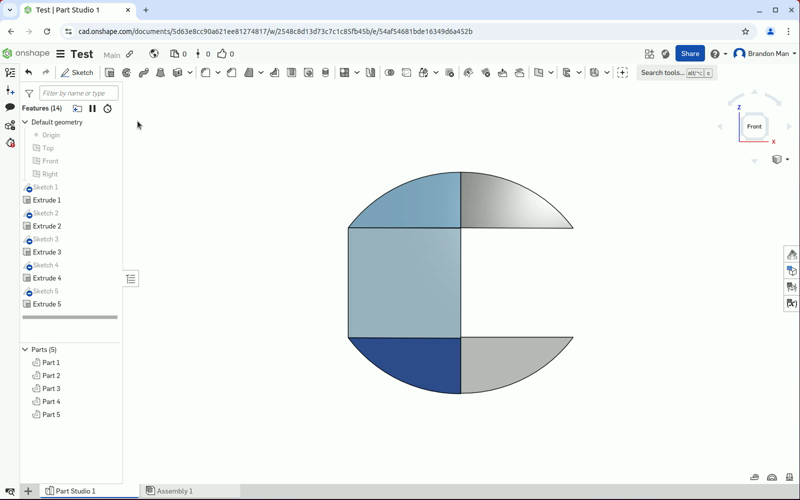
key(shift+h)
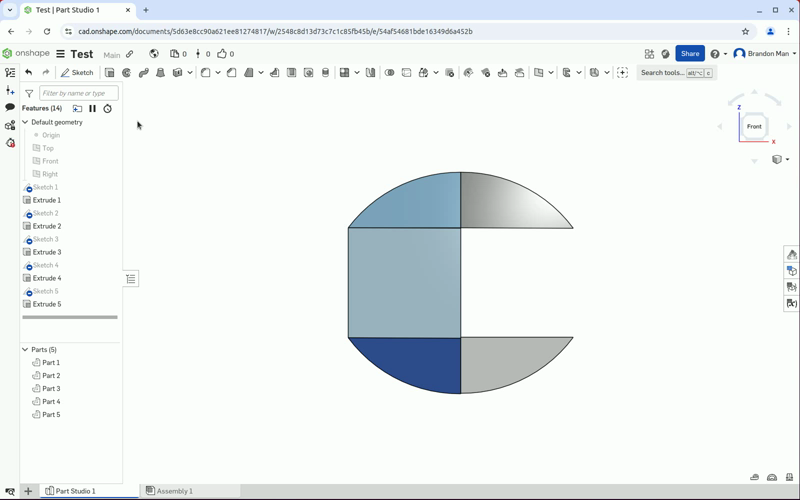
key(shift+h)
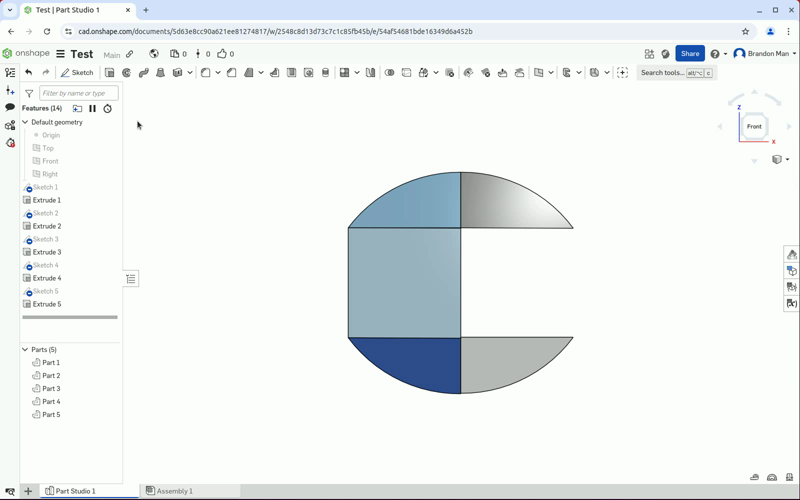
mouse_move(73, 189)
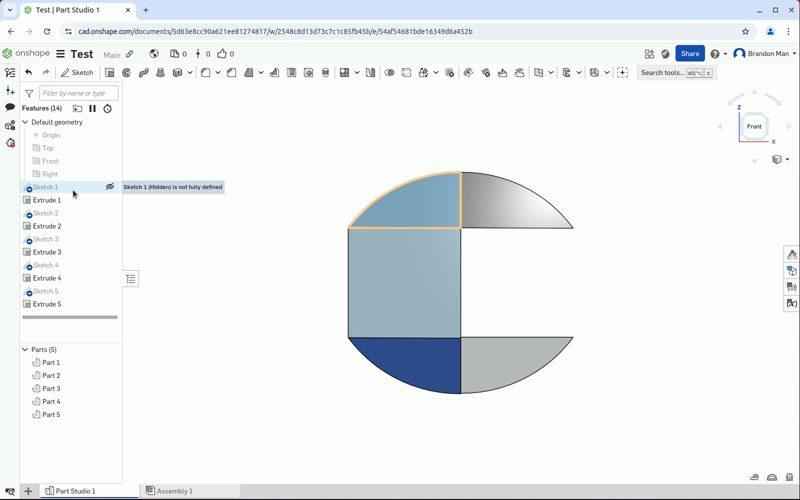
click(73, 189)
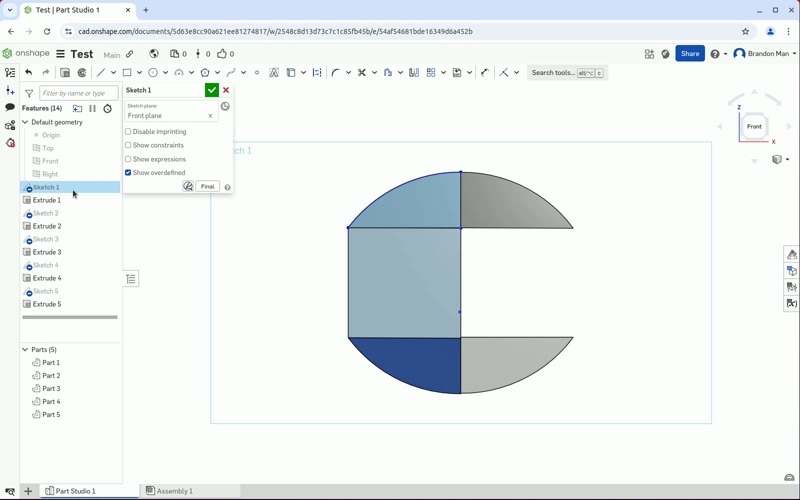
mouse_move(229, 92)
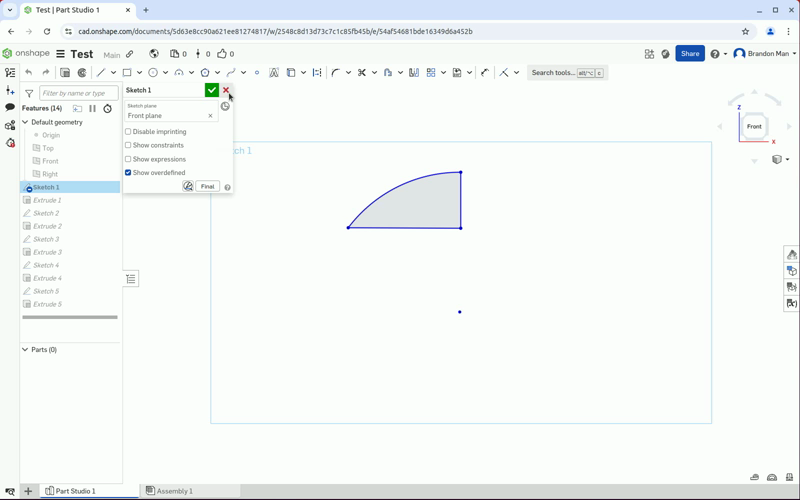
click(229, 92)
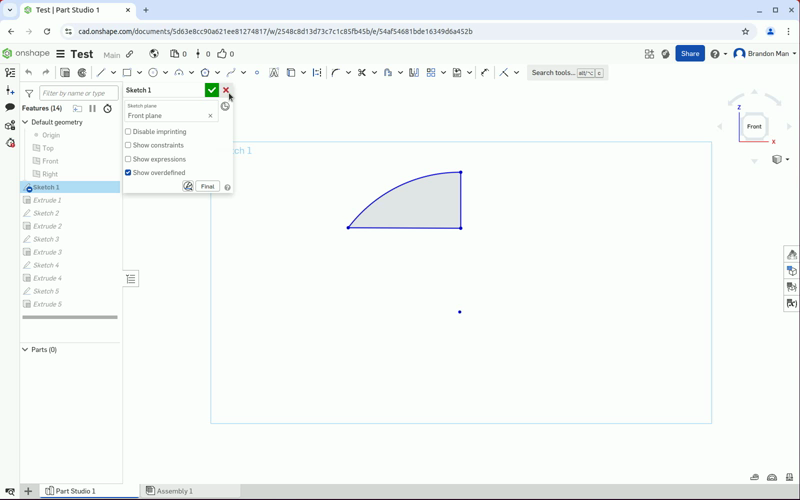
key(shift+s)
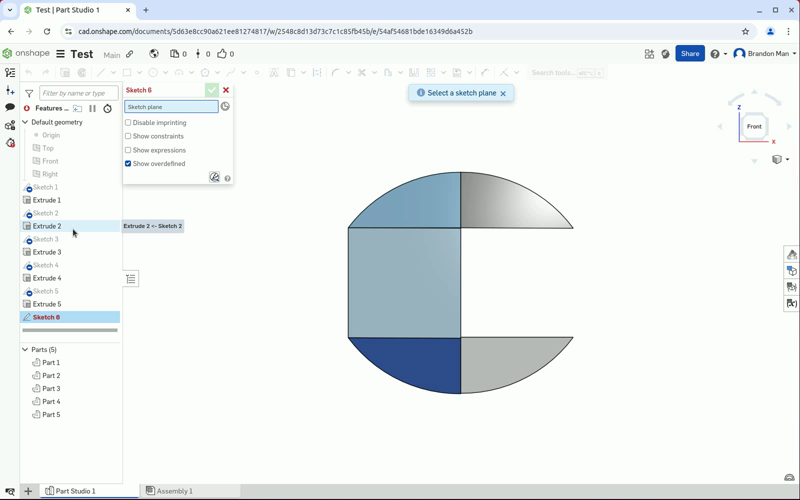
scroll(3)
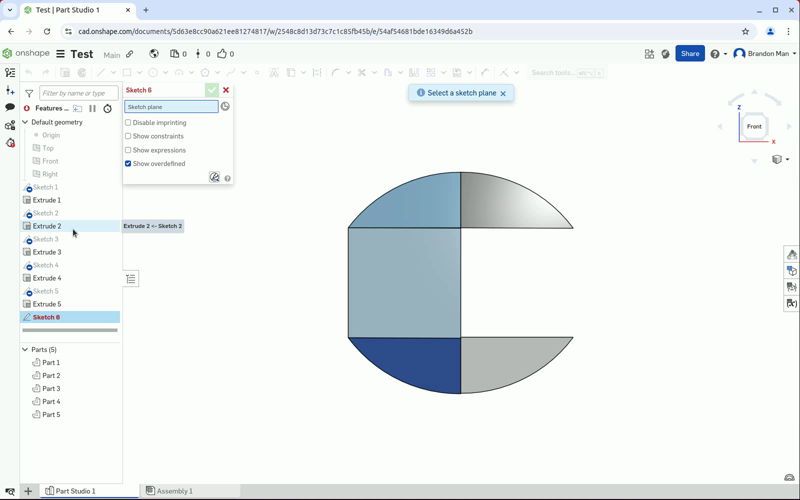
mouse_move(73, 163)
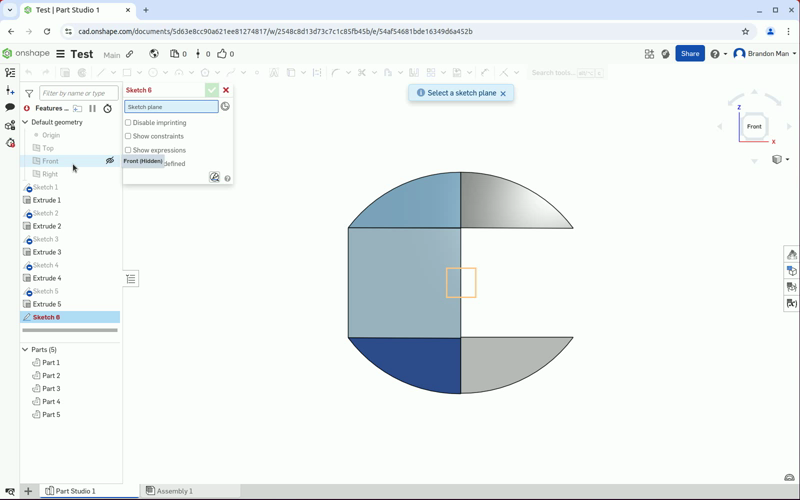
click(73, 163)
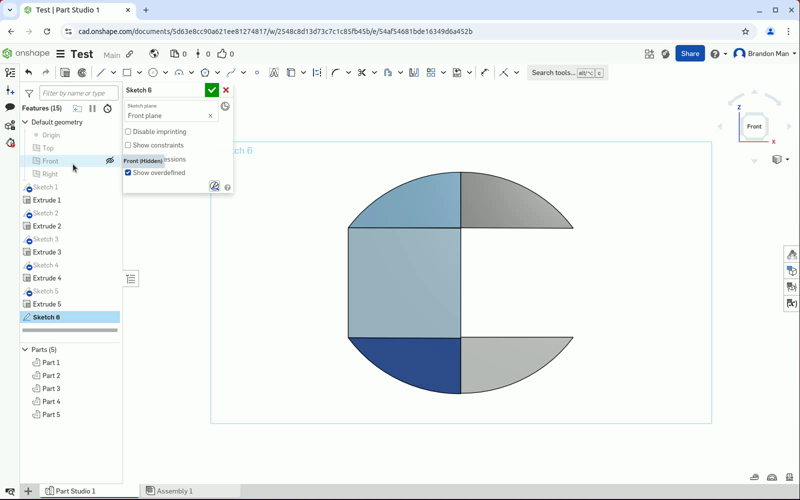
mouse_move(73, 352)
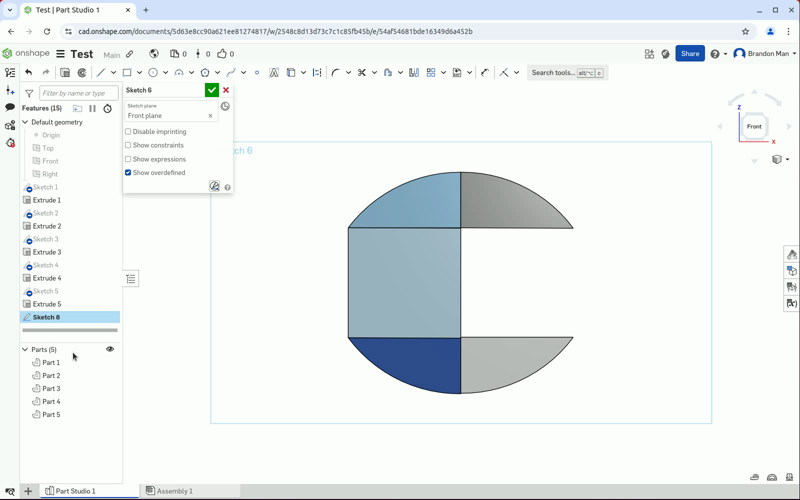
key(y)
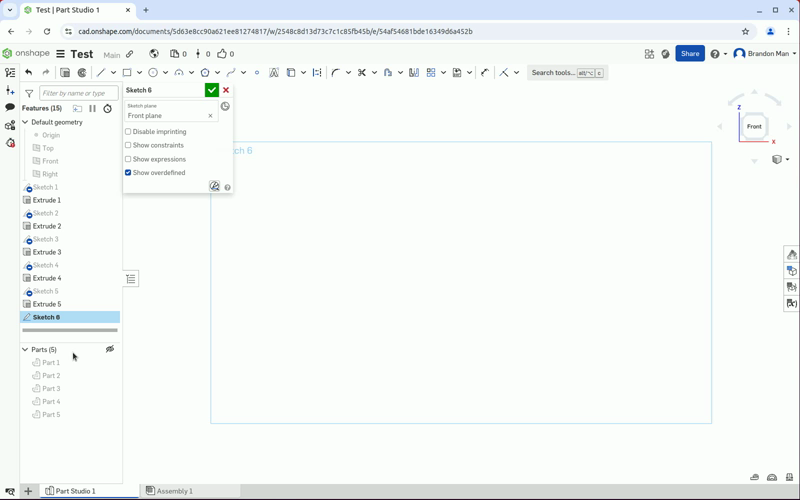
key(l)
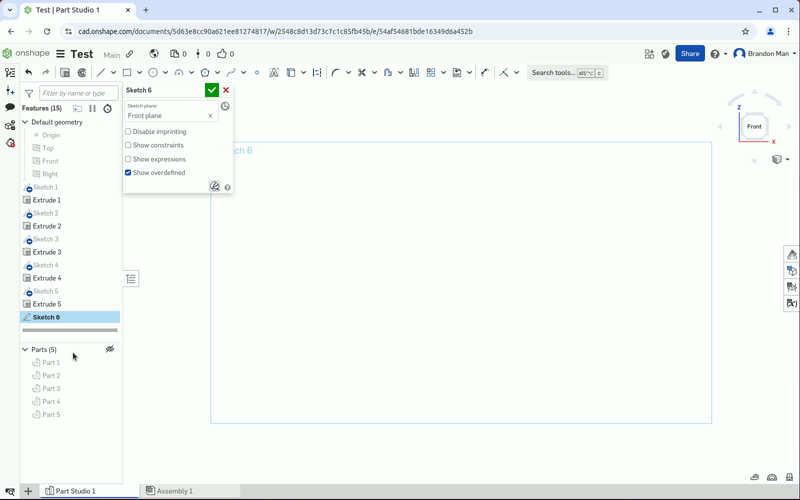
key_down(shift)
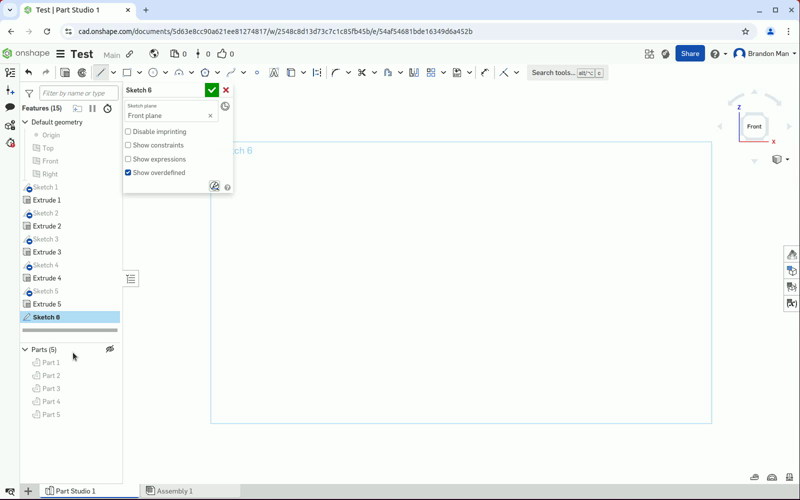
mouse_move(460, 337)
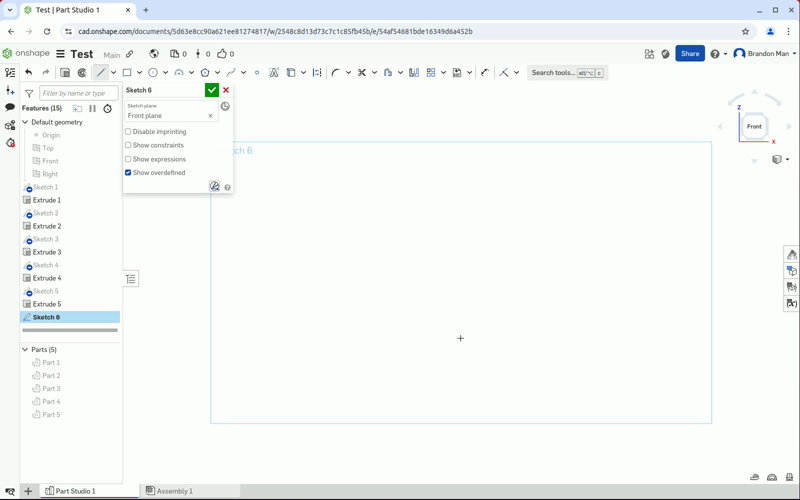
click(460, 337)
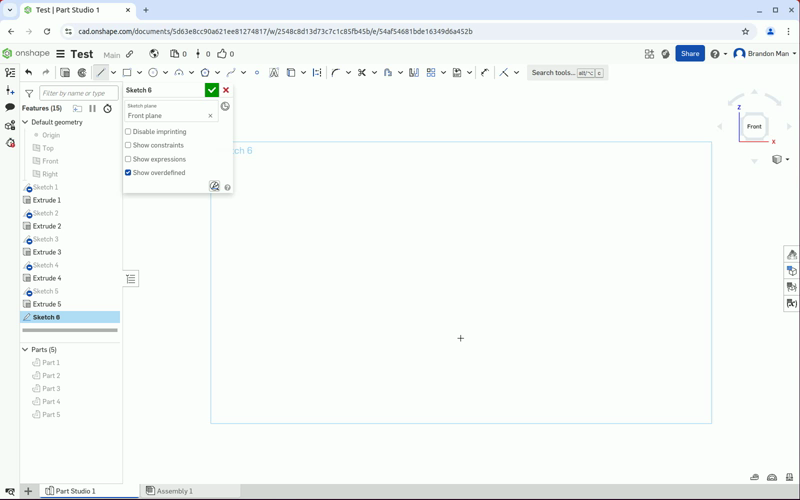
key_up(shift)
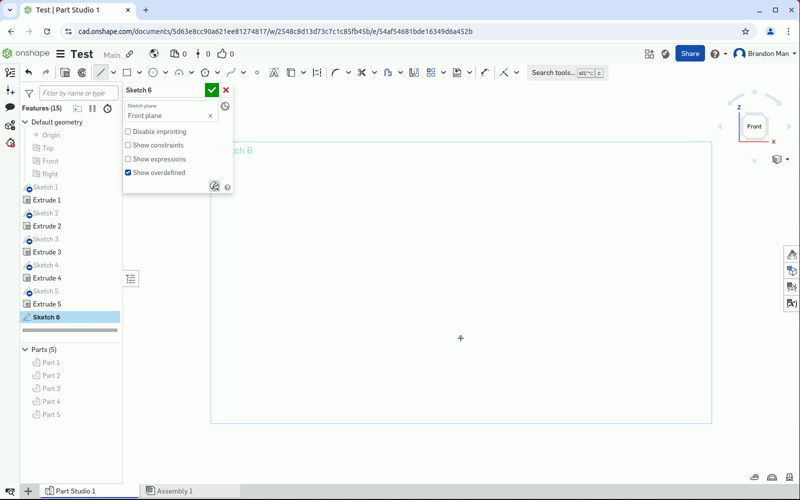
key_down(shift)
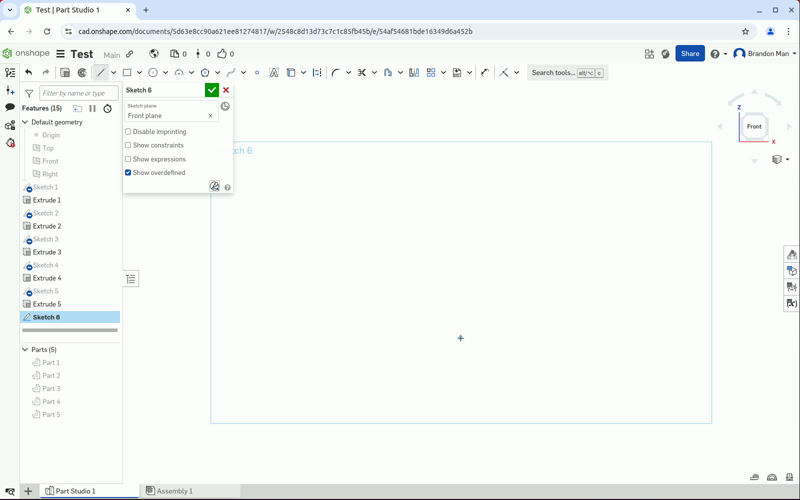
mouse_move(573, 338)
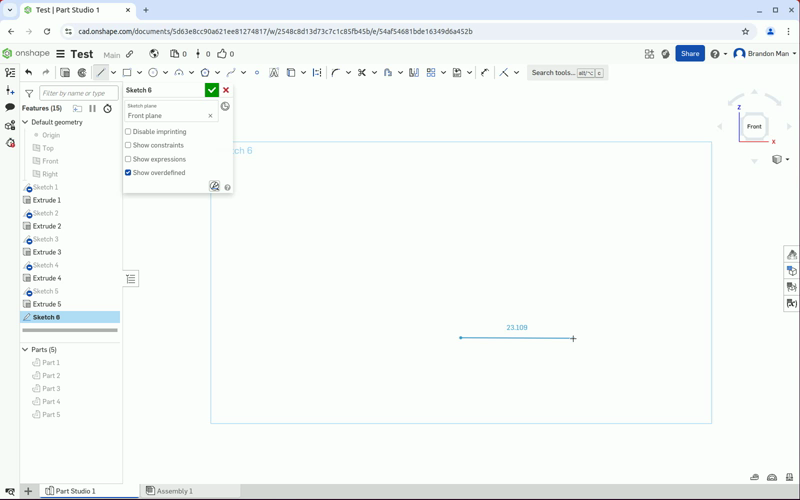
click(573, 338)
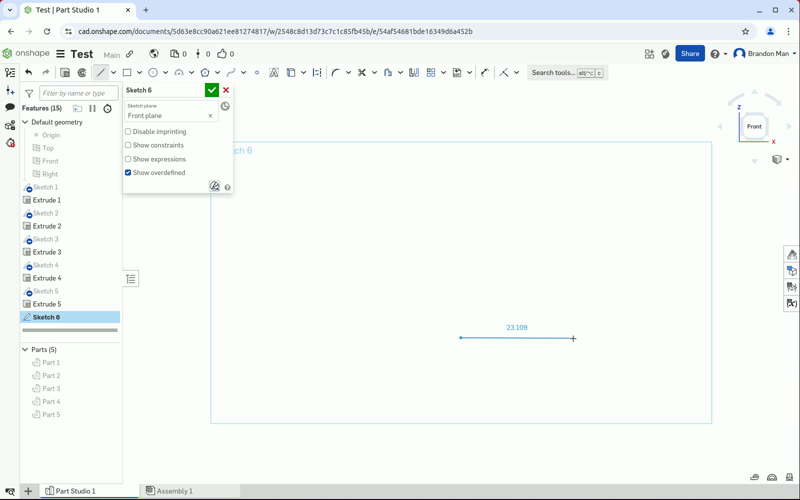
key_up(shift)
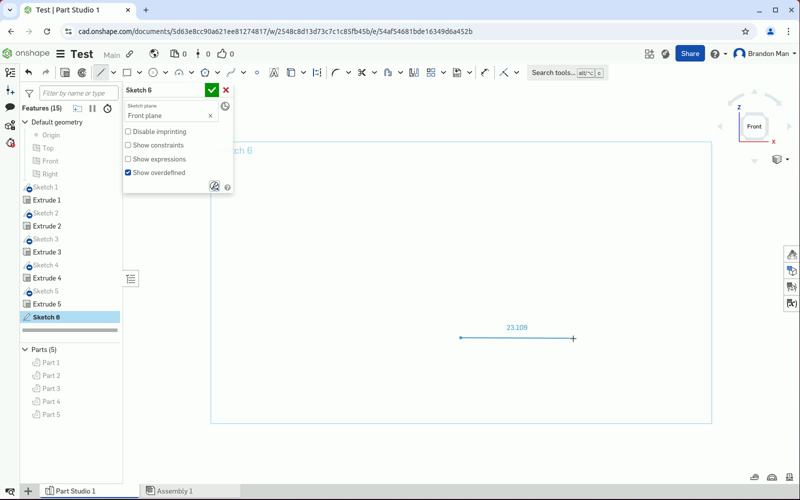
key_down(shift)
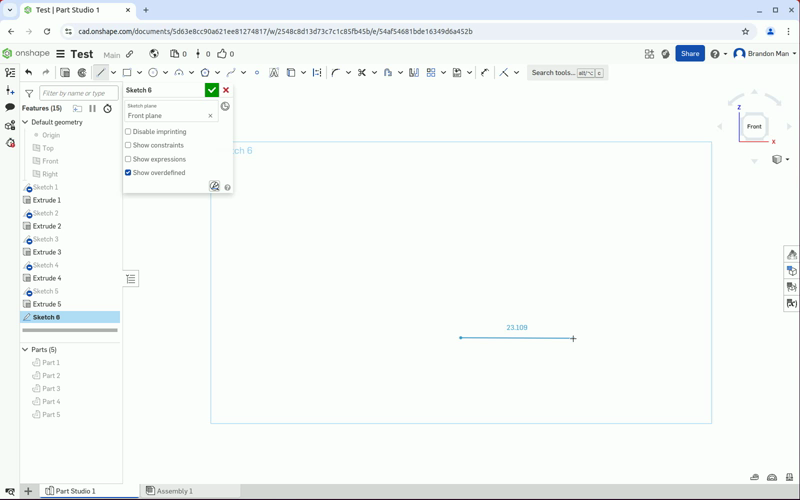
mouse_move(573, 227)
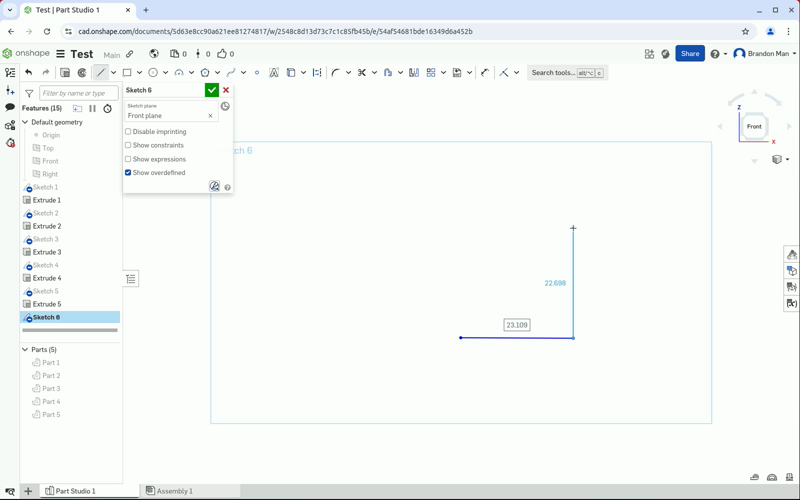
click(573, 227)
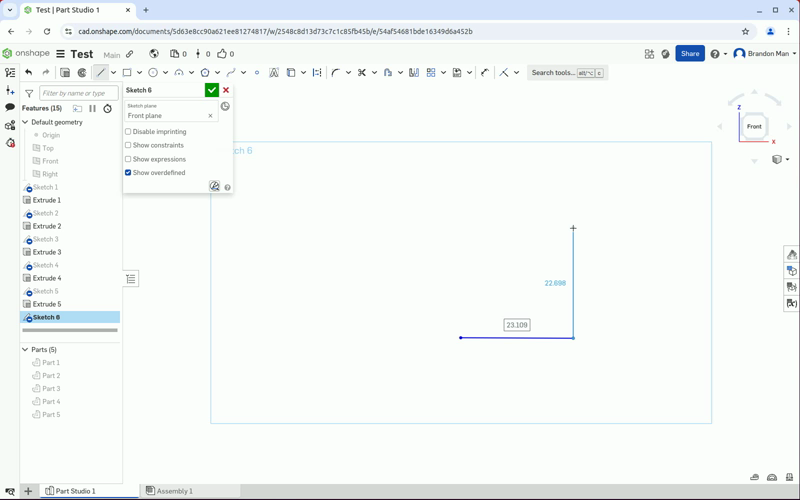
key_up(shift)
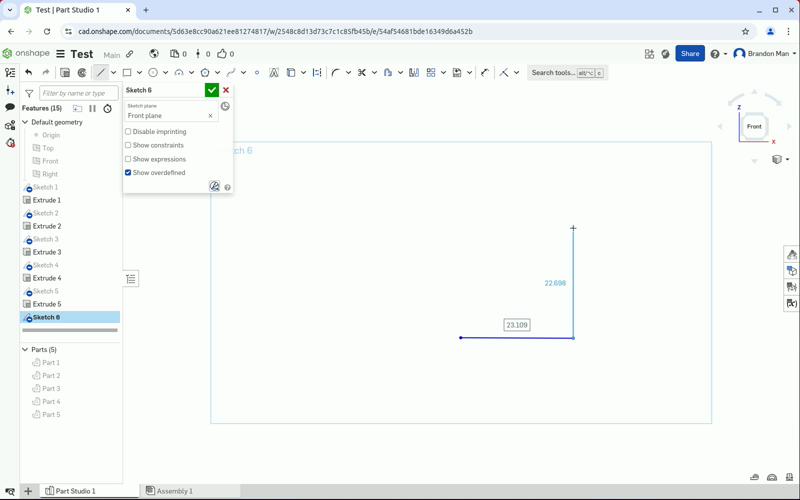
key_down(shift)
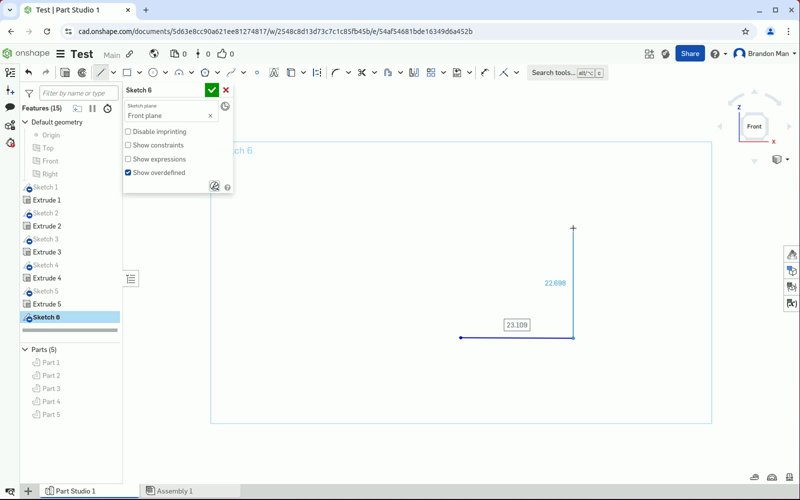
mouse_move(460, 227)
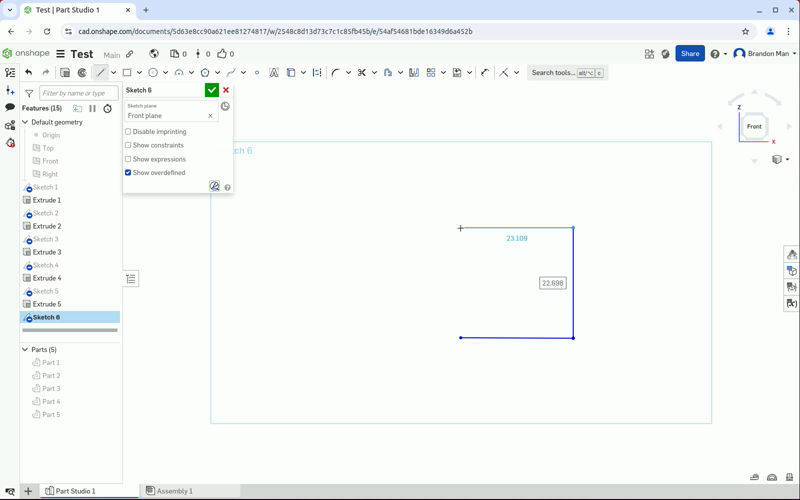
click(460, 227)
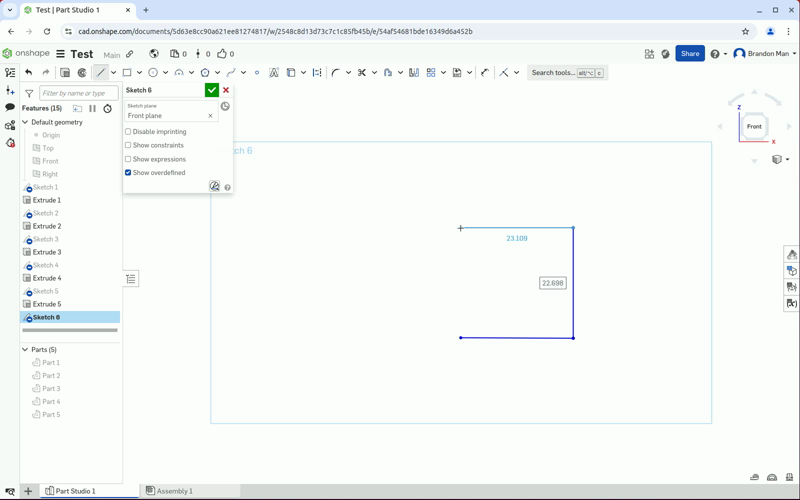
key_up(shift)
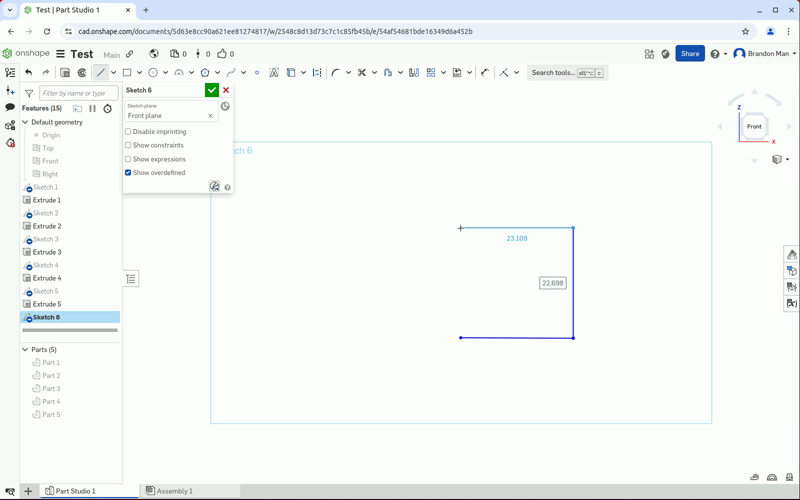
key_down(shift)
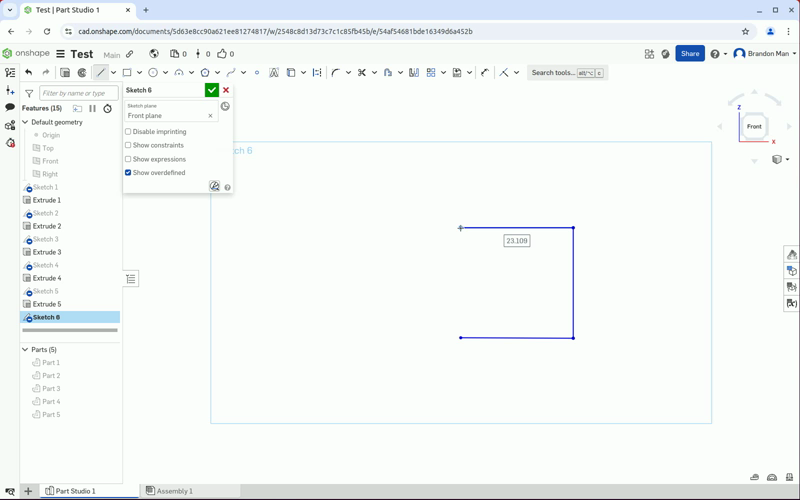
mouse_move(490, 227)
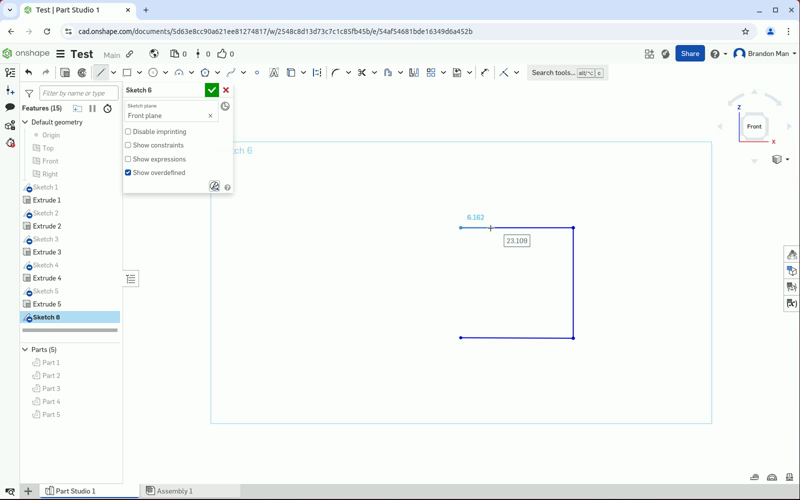
mouse_move(460, 283)
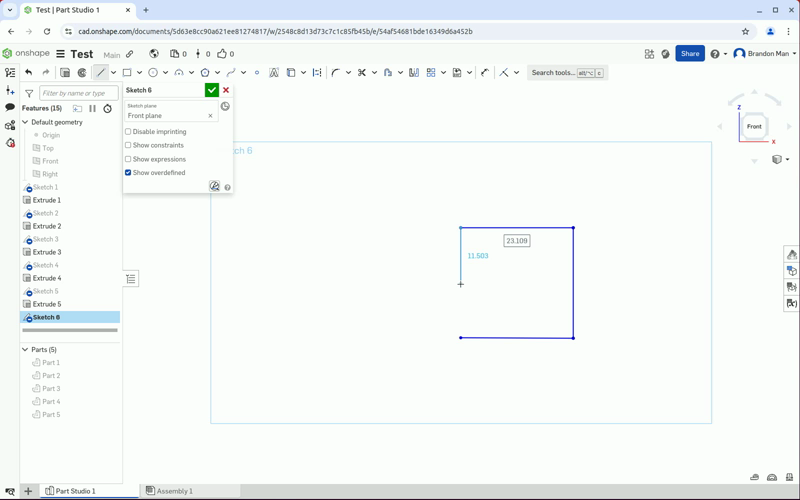
click(460, 283)
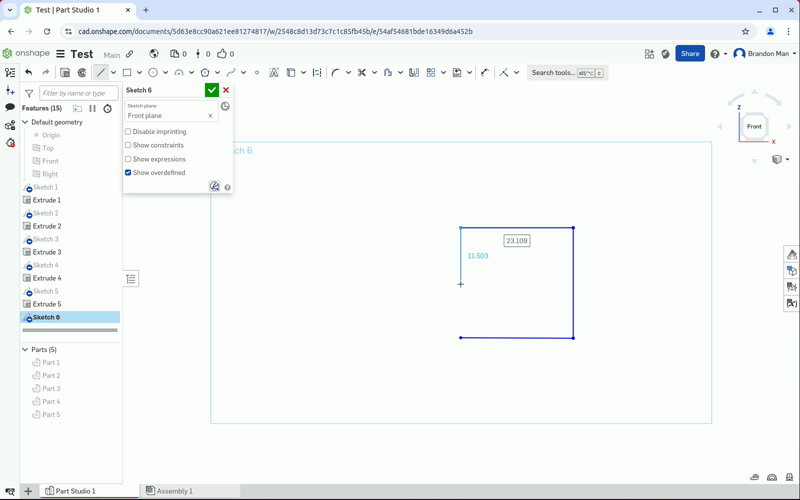
key_up(shift)
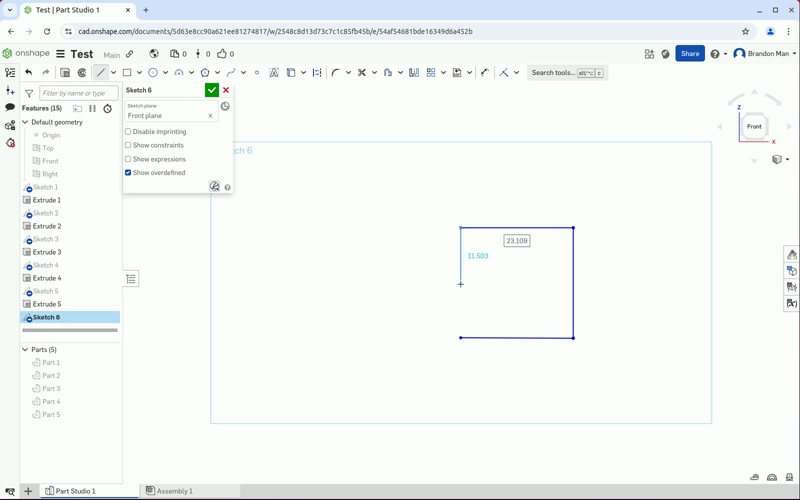
mouse_move(490, 283)
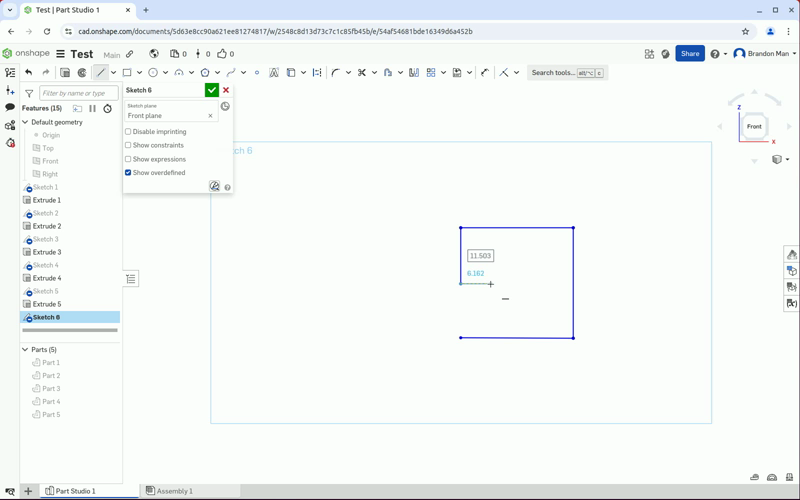
key_down(shift)
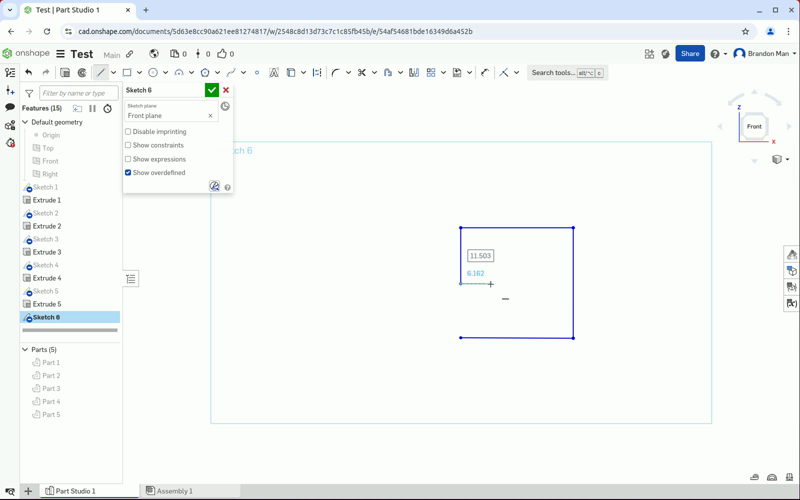
mouse_move(460, 337)
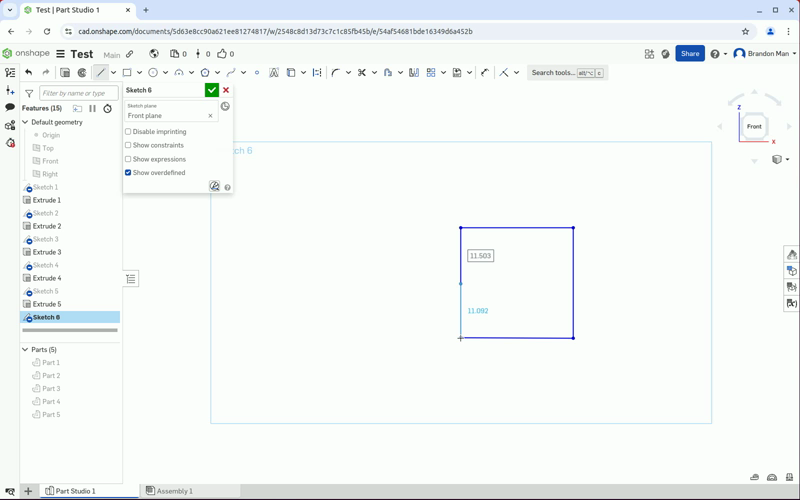
key_up(shift)
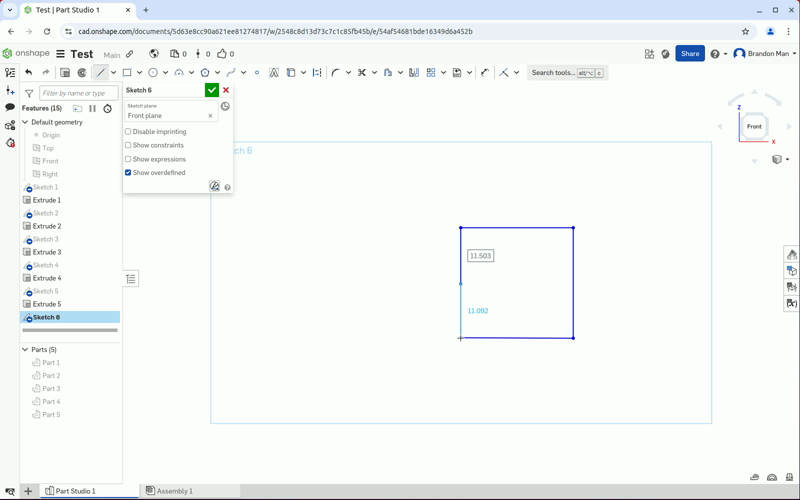
click(460, 337)
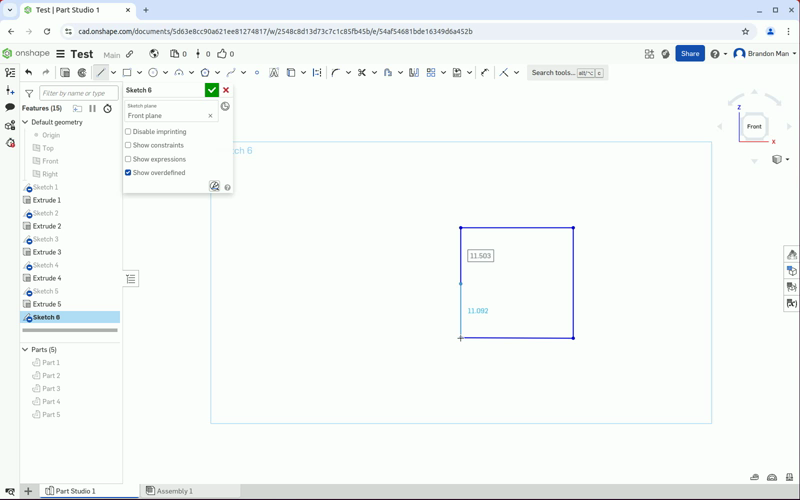
key(esc)
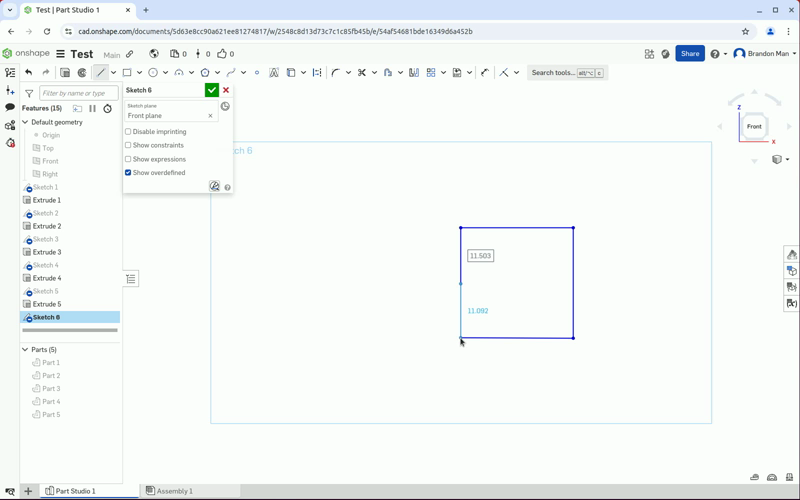
mouse_move(553, 284)
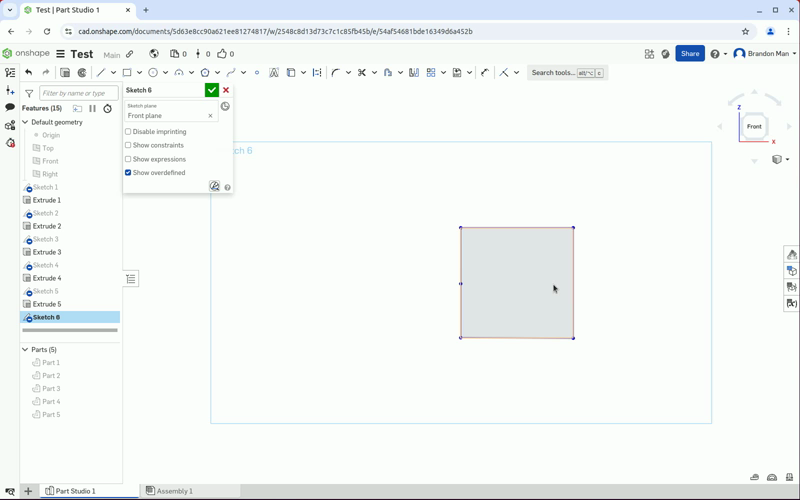
click(553, 284)
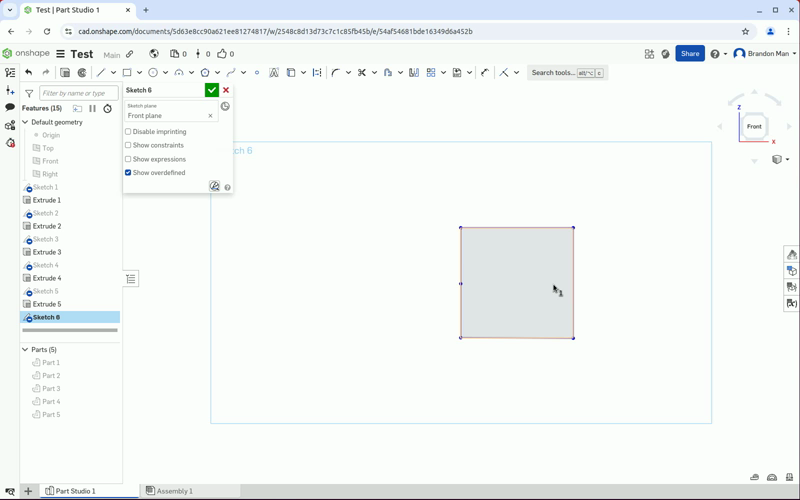
mouse_move(73, 352)
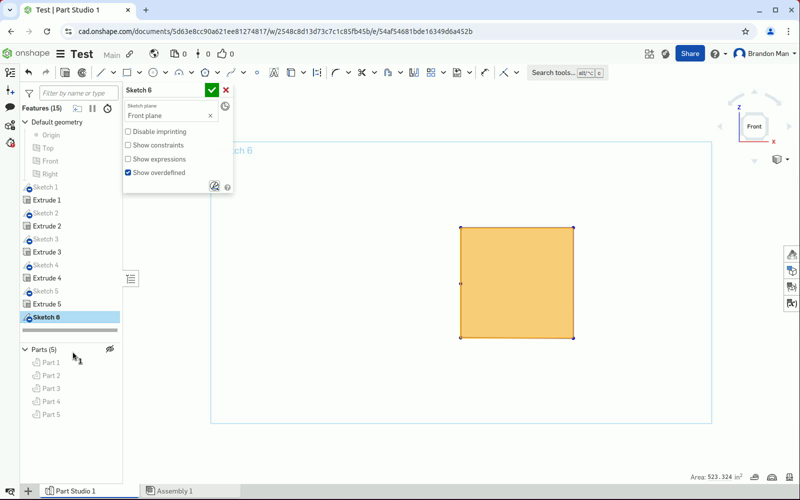
key(shift+y)
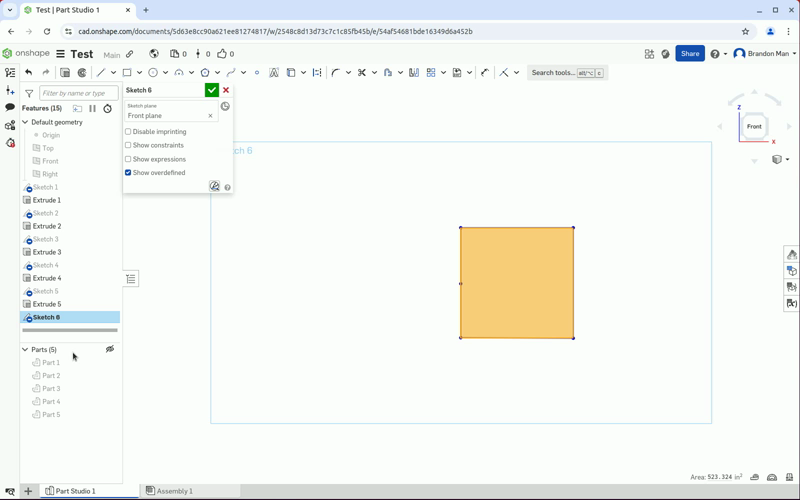
key(shift+e)
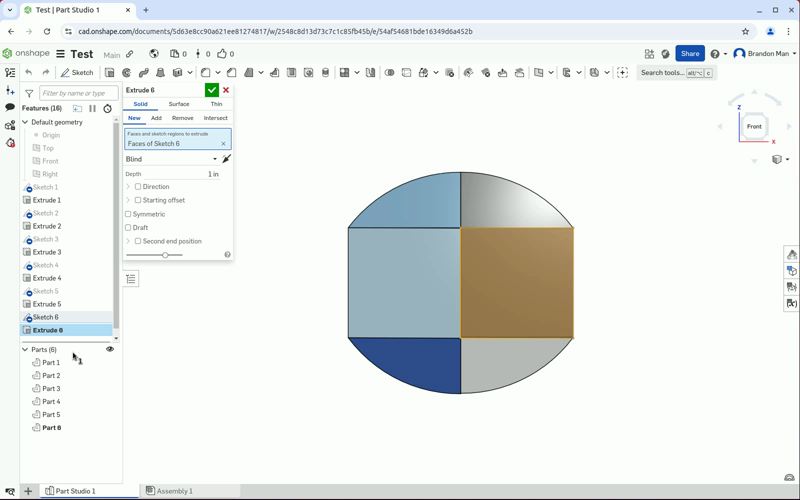
mouse_move(143, 106)
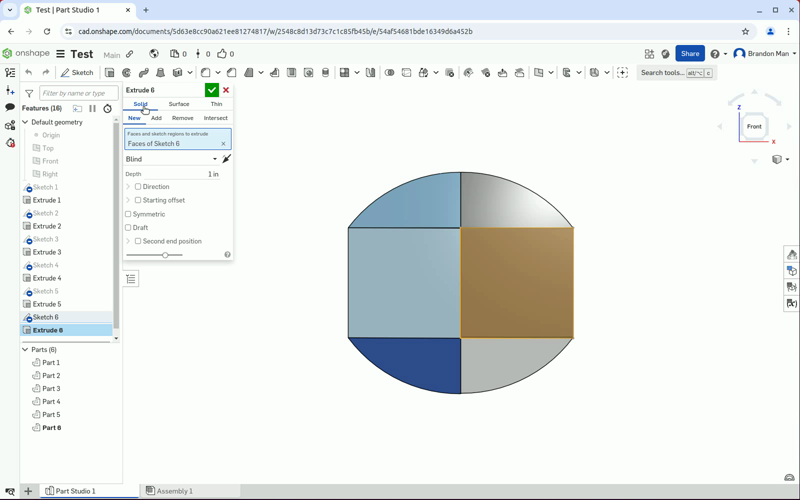
click(143, 106)
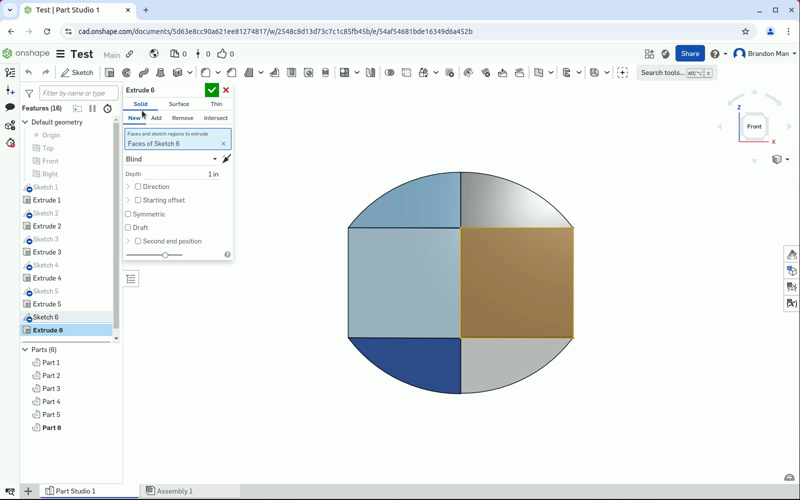
mouse_move(137, 120)
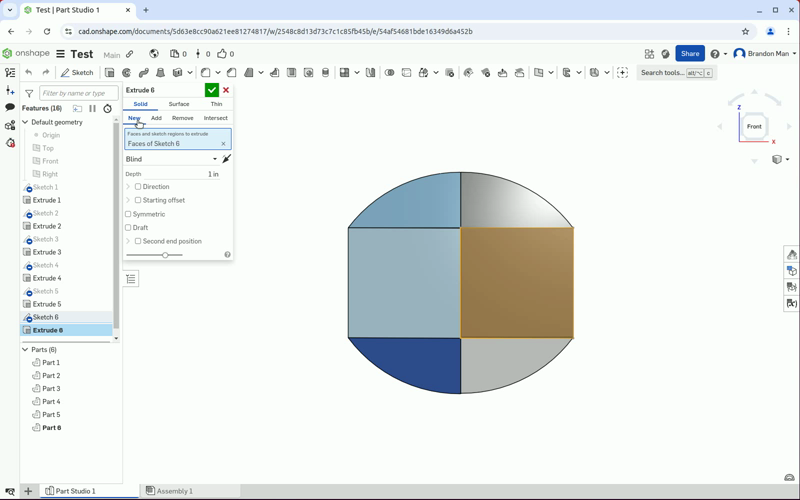
click(137, 120)
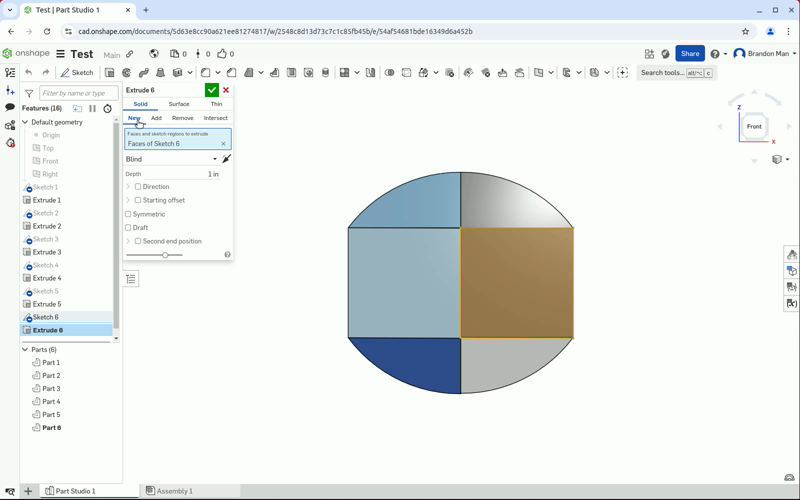
key(tab, 4)
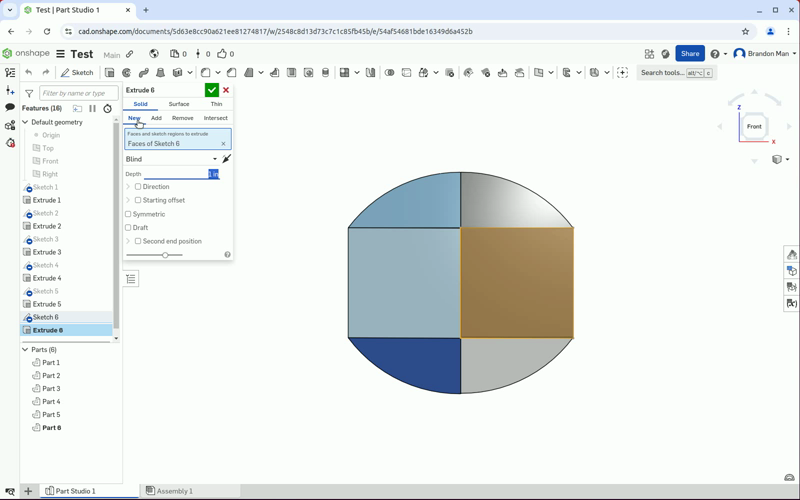
text(30.57)
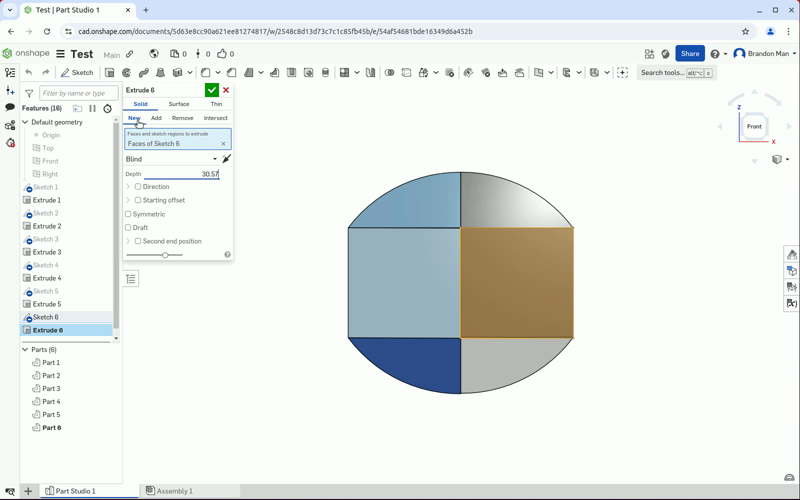
key(enter)
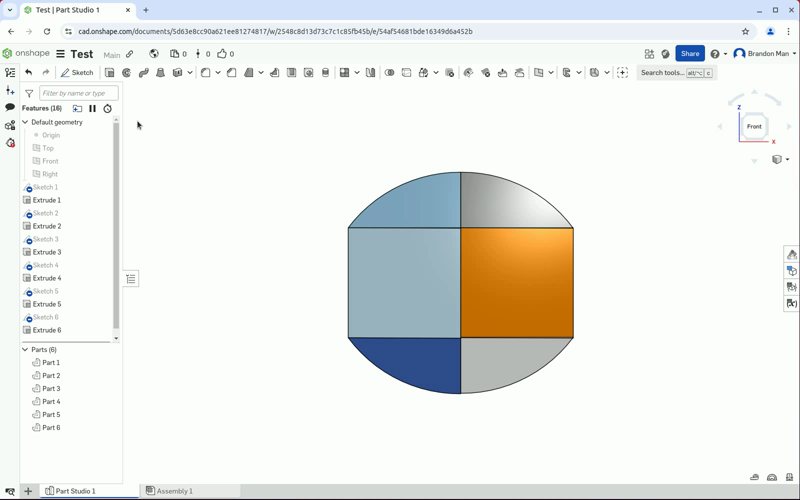
key(shift+h)
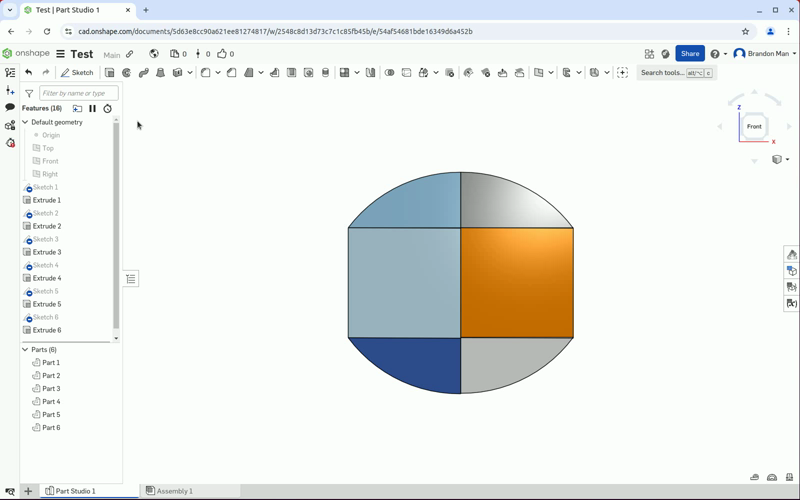
key(shift+h)
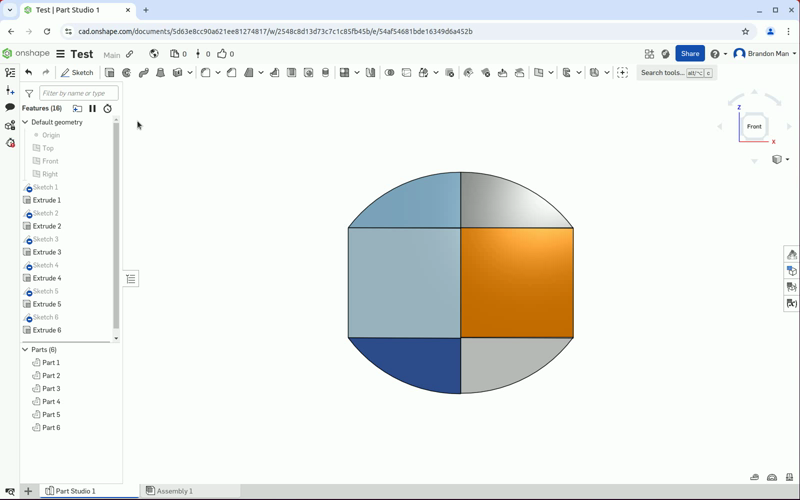
key(shift+7)
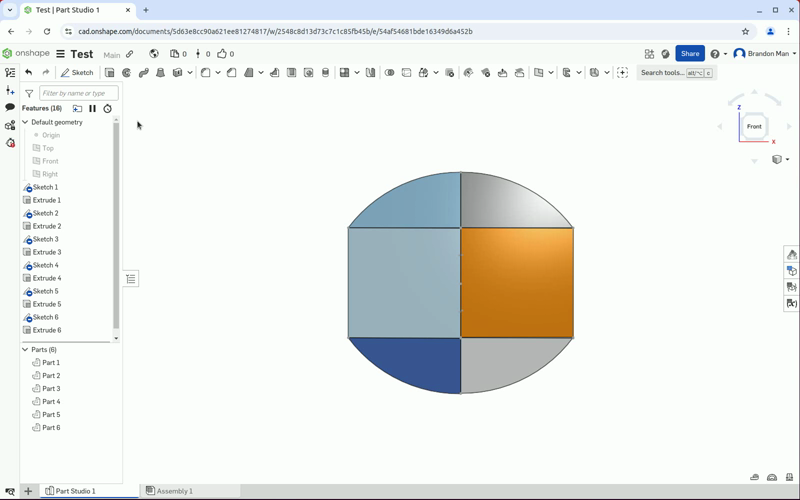
key(left, 2)
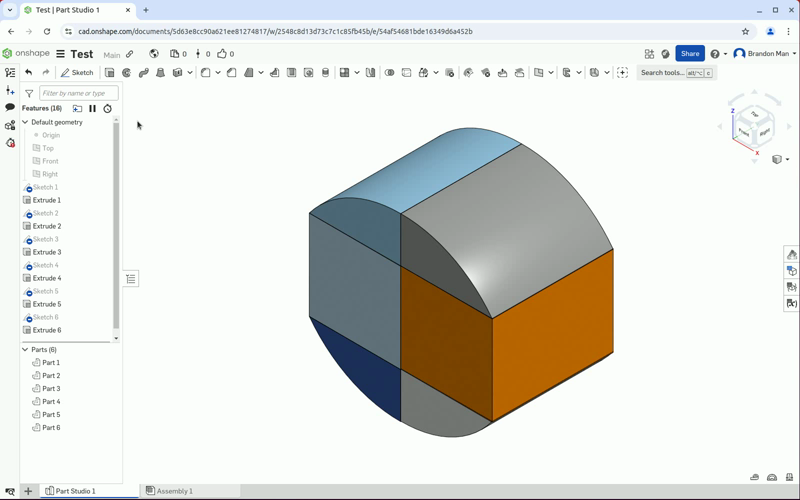
key(down, 2)
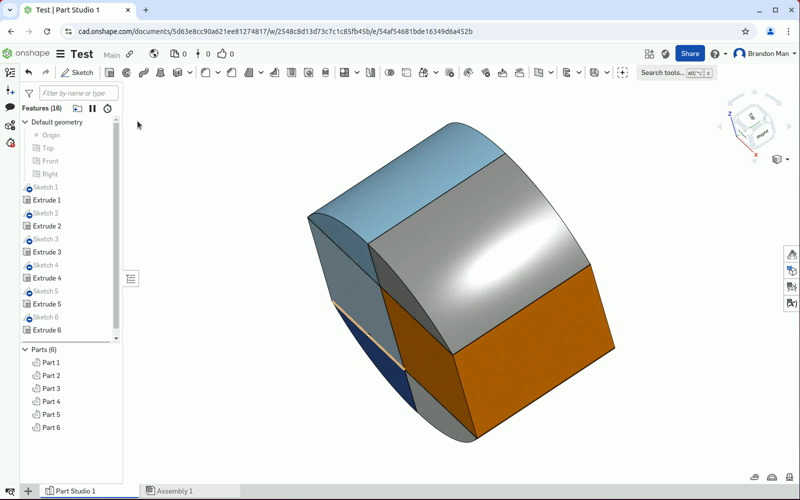
key(up, 2)
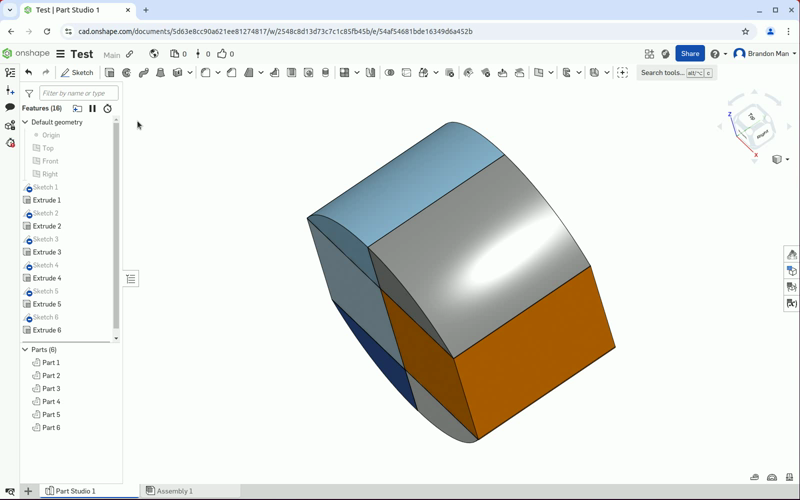
key(right, 2)
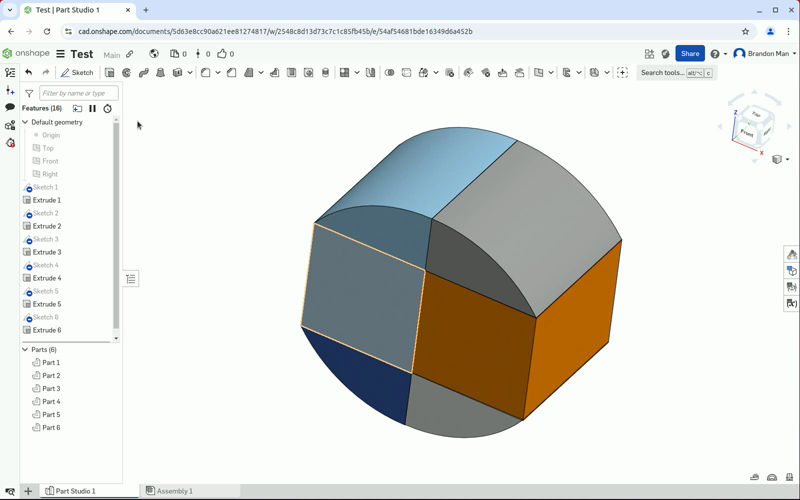
mouse_move(69, 189)
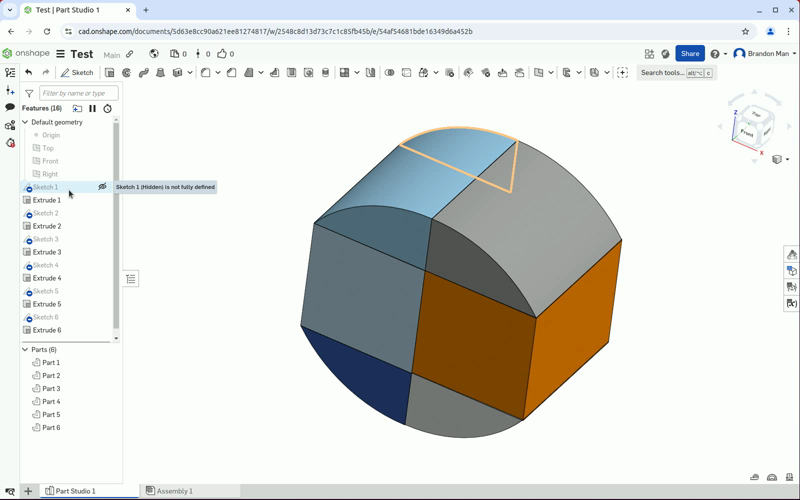
click(69, 189)